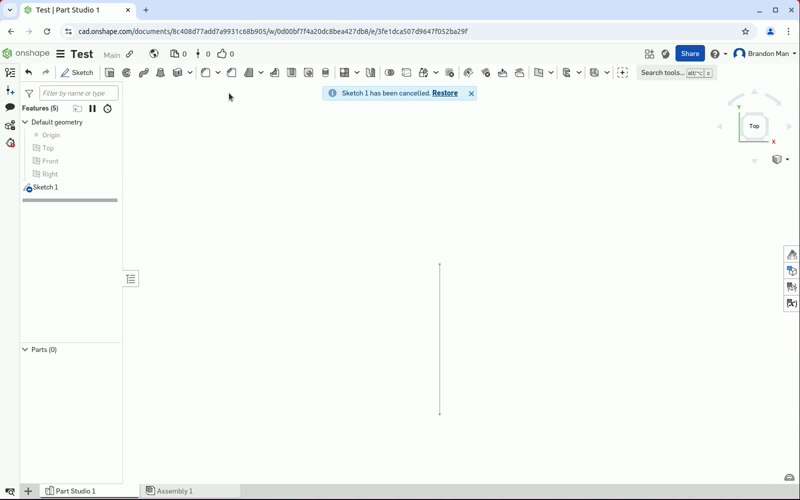
key(shift+h)
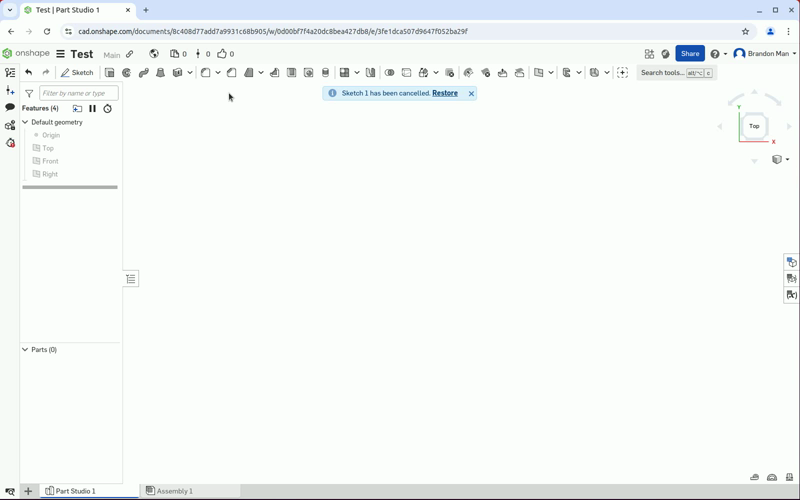
mouse_move(73, 352)
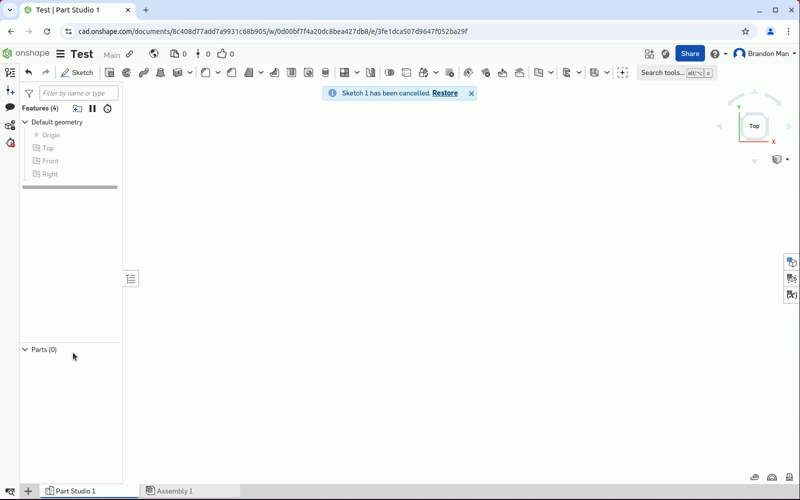
key(y)
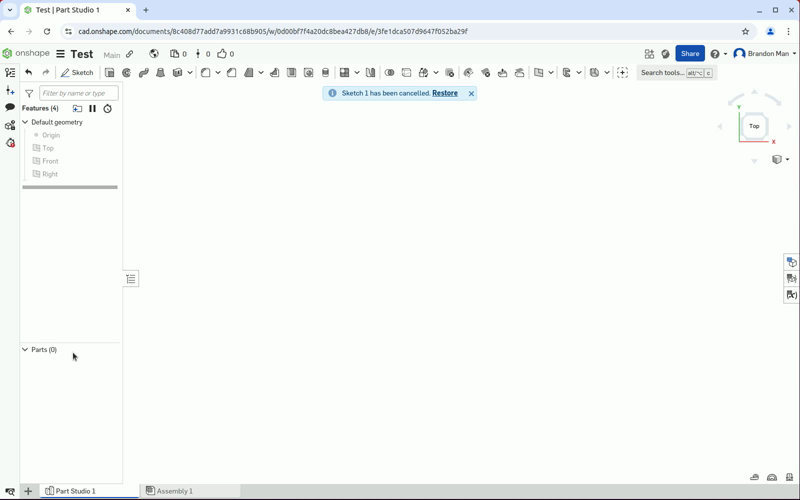
key(shift+p)
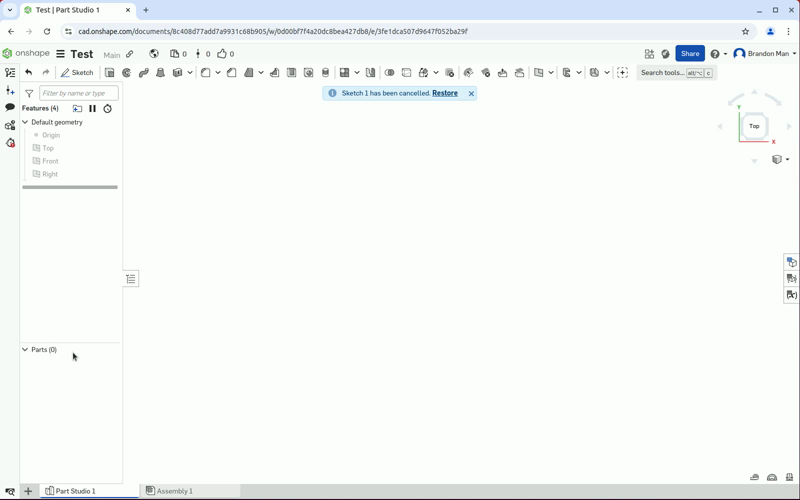
key(space)
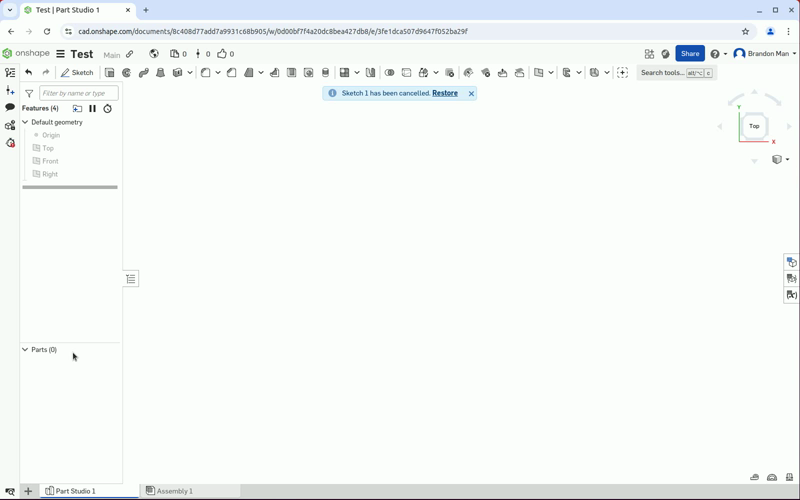
key_down(shift)
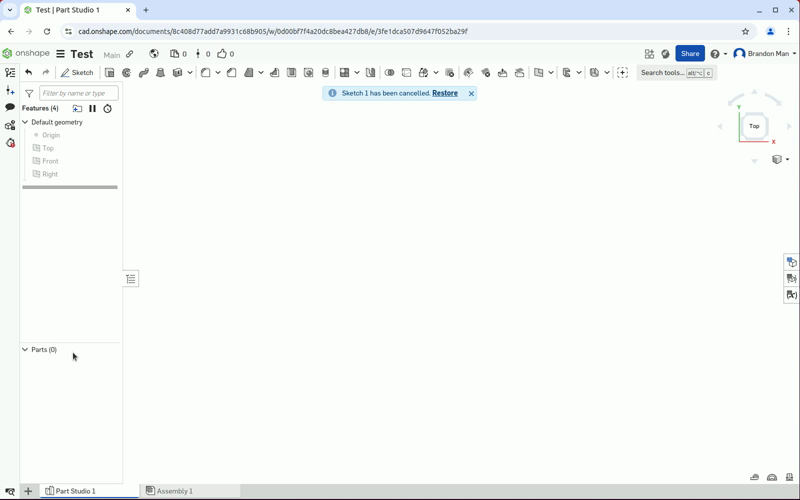
key(up)
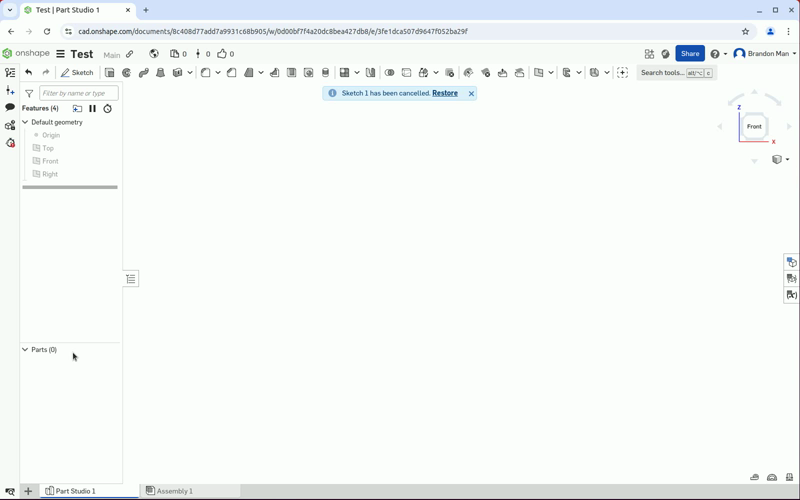
key_up(shift)
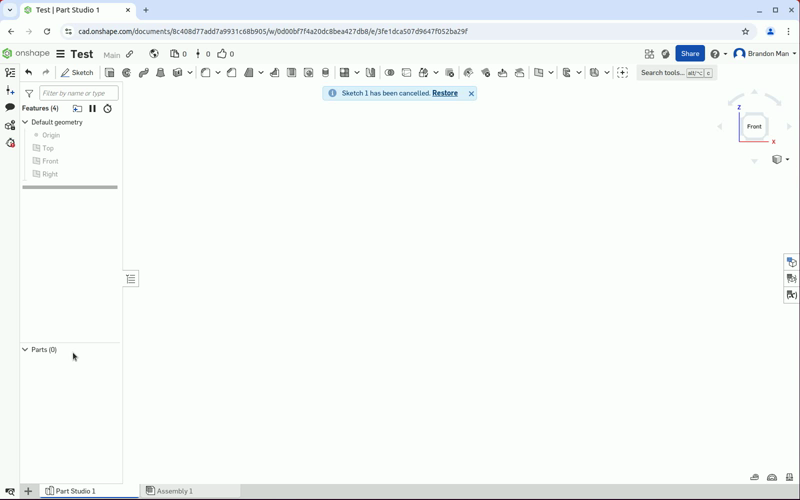
mouse_move(73, 352)
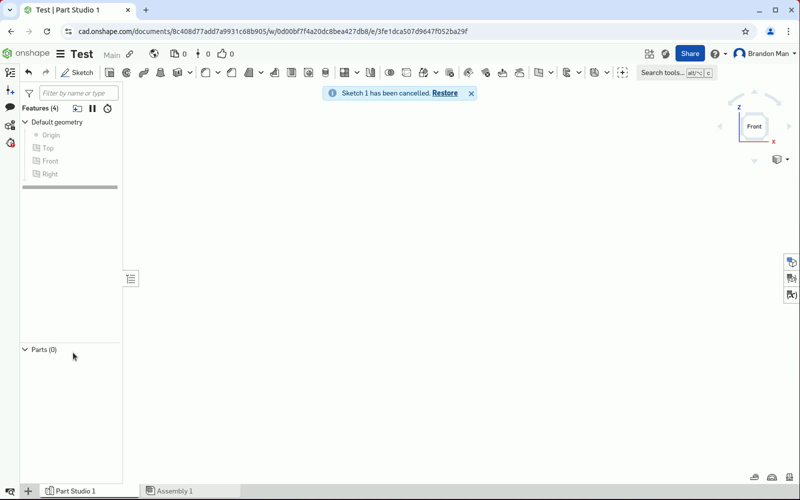
key(shift+y)
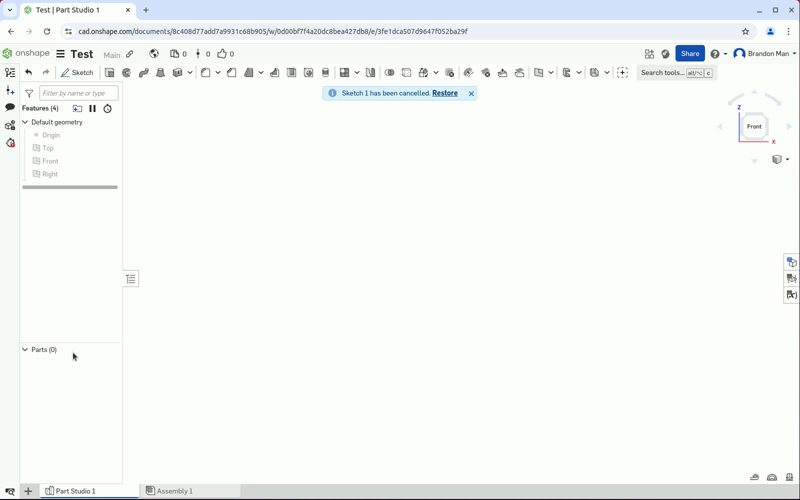
key(shift+s)
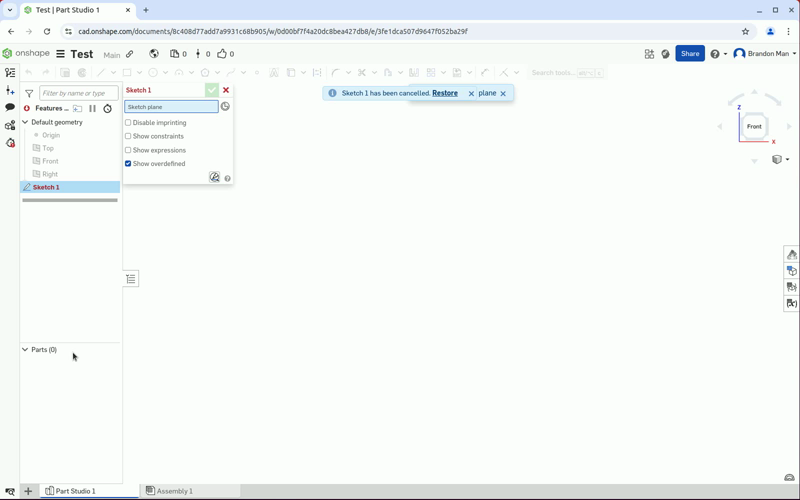
mouse_move(73, 163)
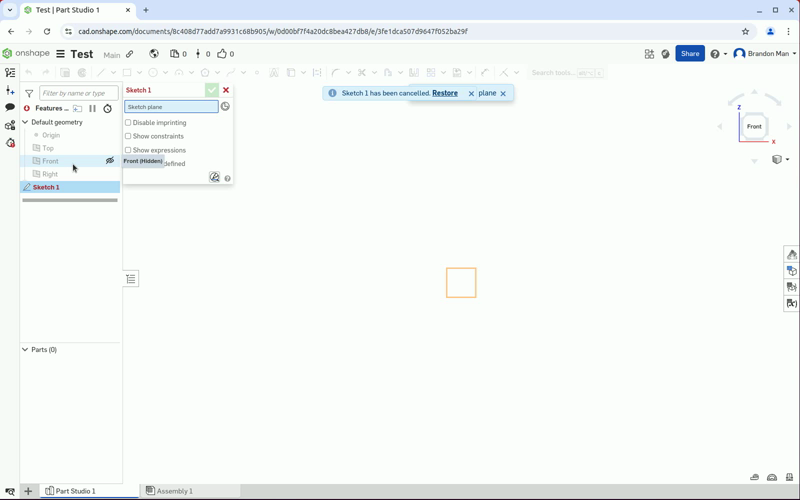
click(73, 163)
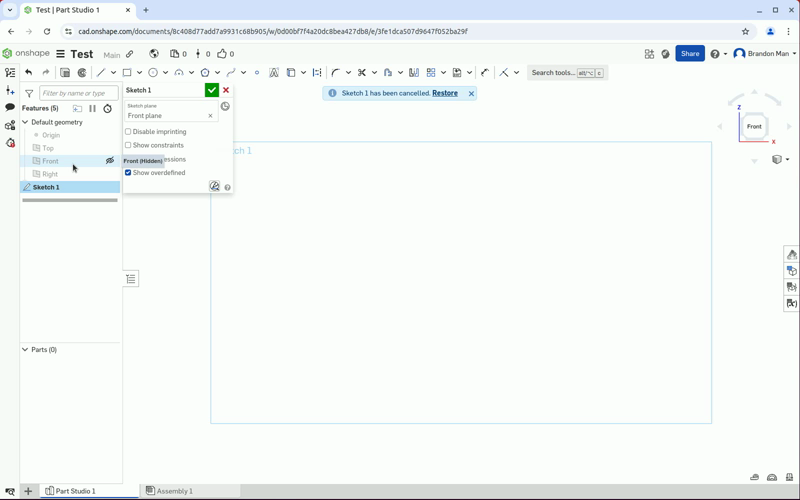
mouse_move(73, 352)
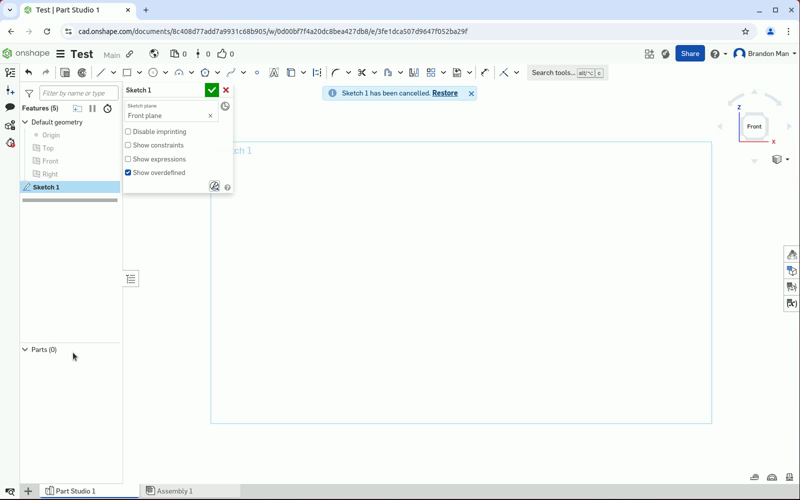
key(y)
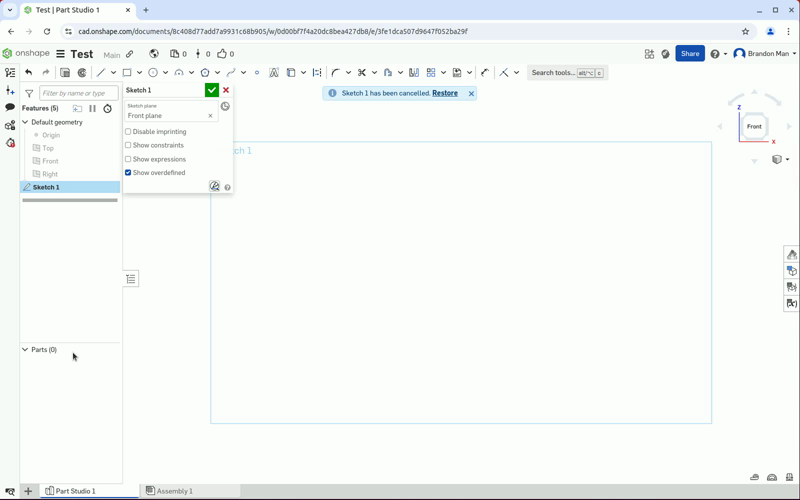
key(l)
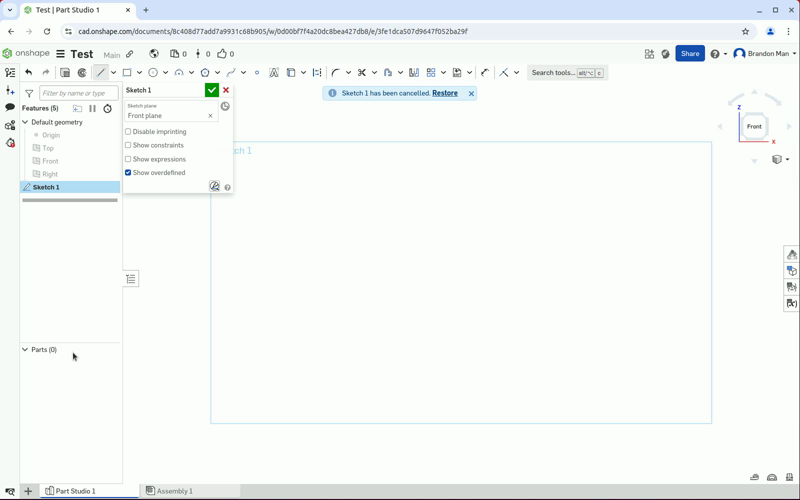
key_down(shift)
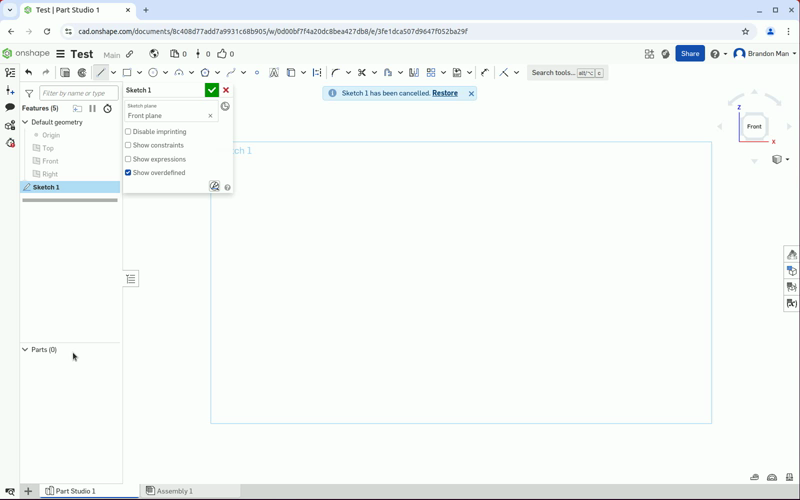
mouse_move(348, 322)
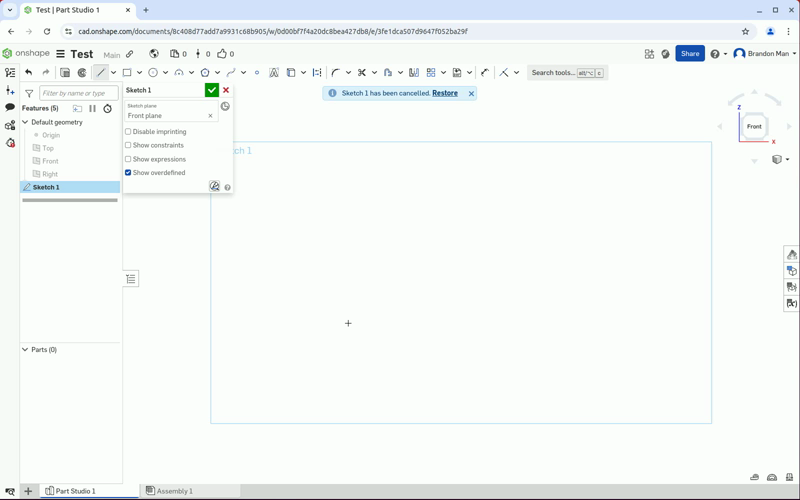
click(348, 322)
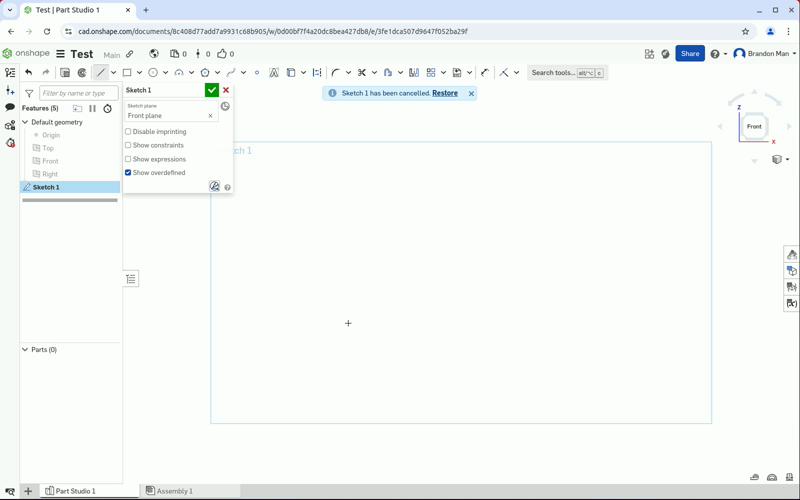
key_up(shift)
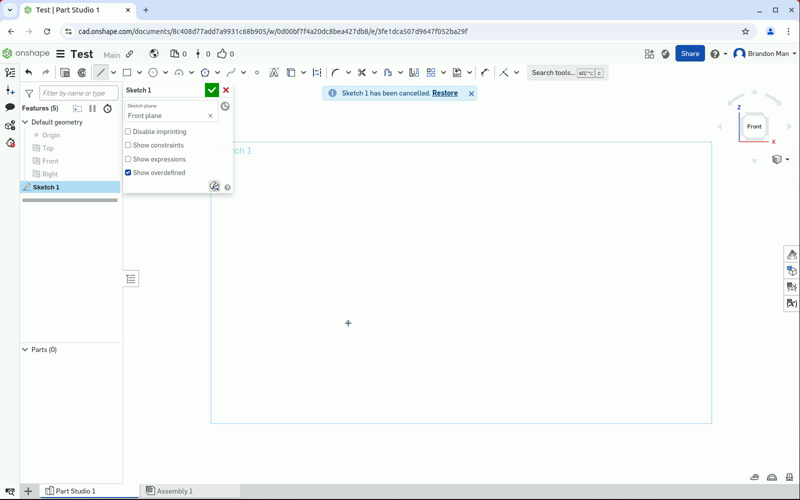
key_down(shift)
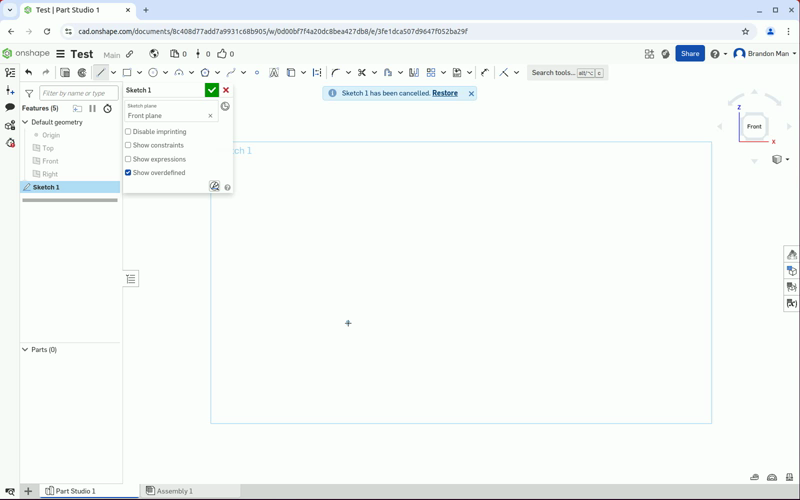
mouse_move(378, 322)
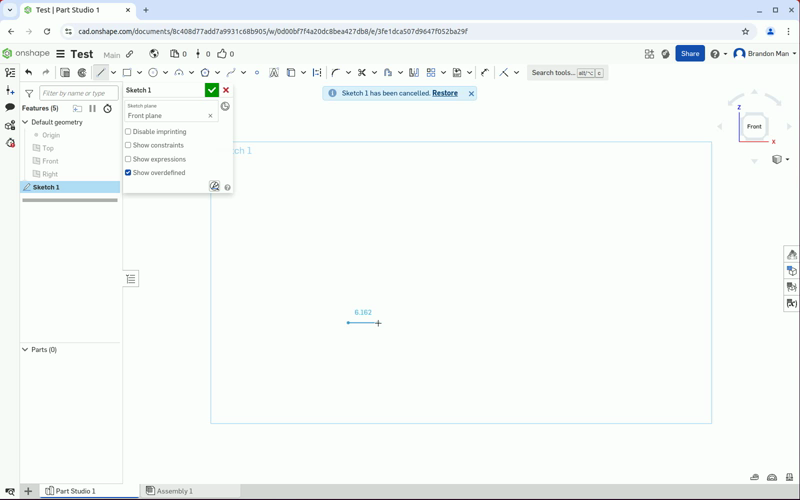
mouse_move(378, 355)
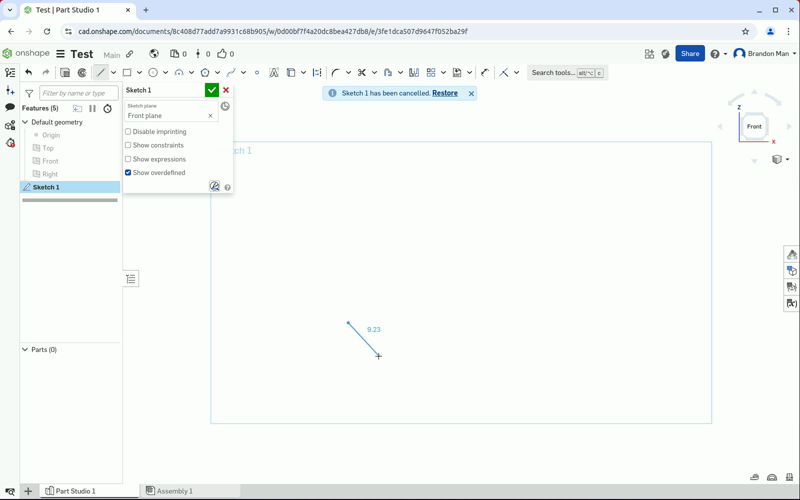
click(378, 355)
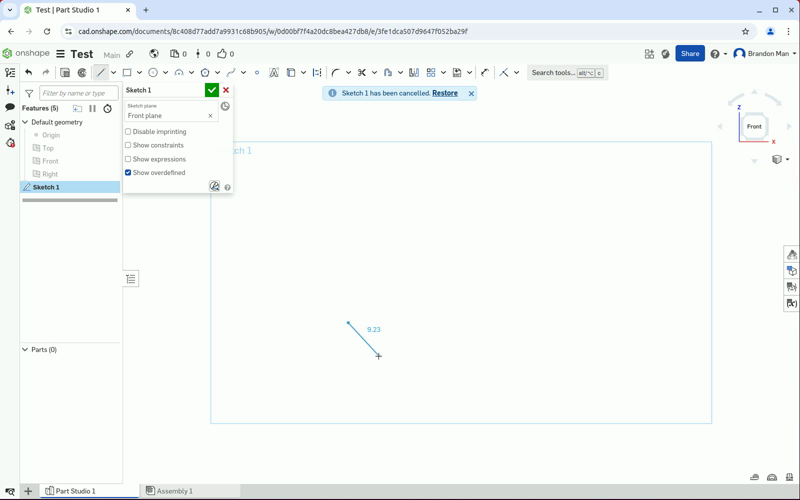
key_up(shift)
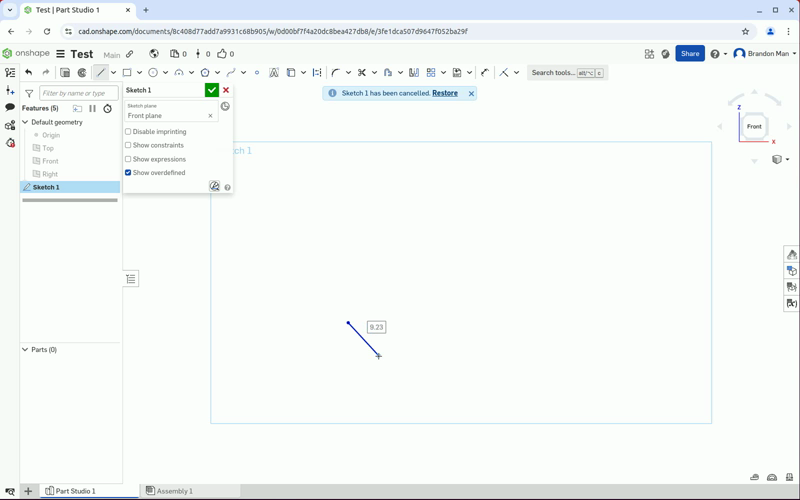
key_down(shift)
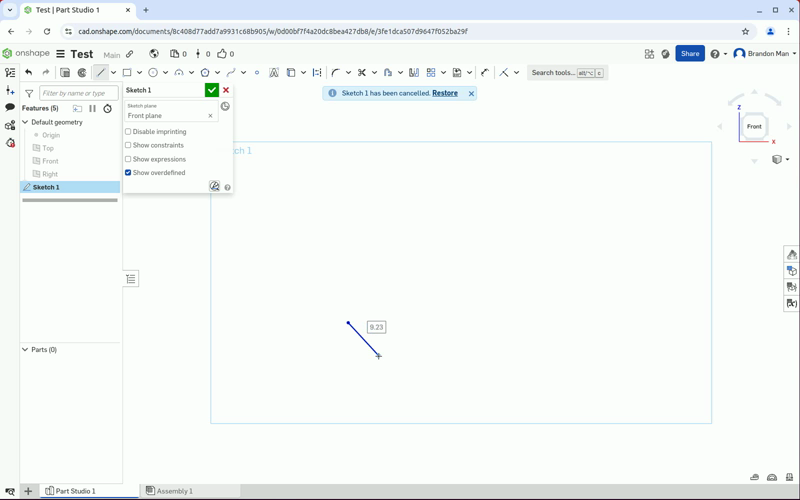
mouse_move(533, 355)
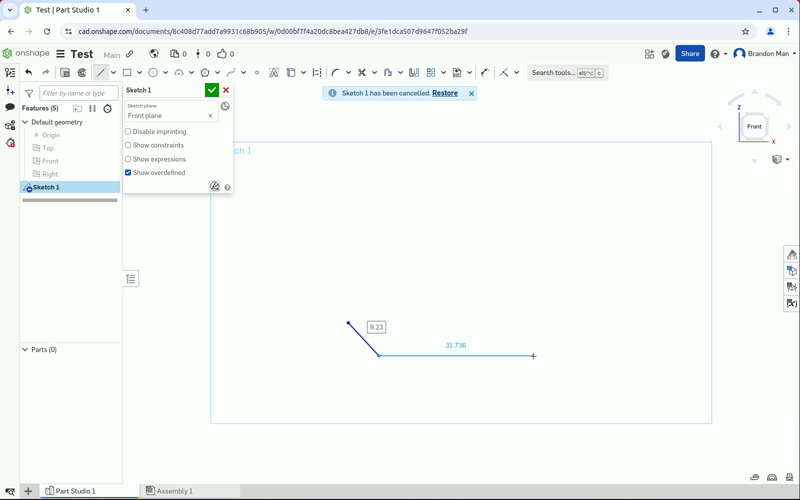
click(533, 355)
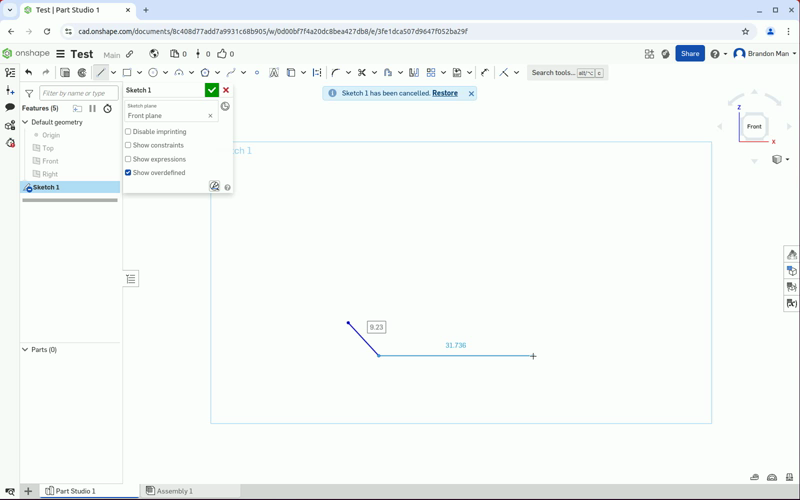
key_up(shift)
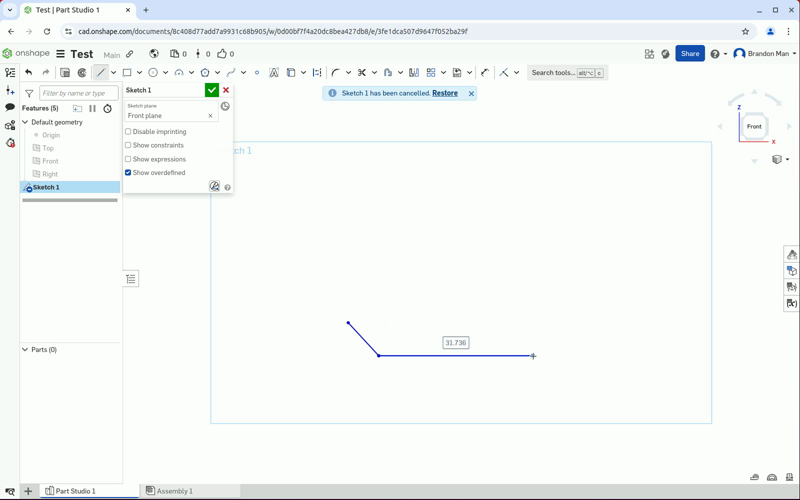
key_down(shift)
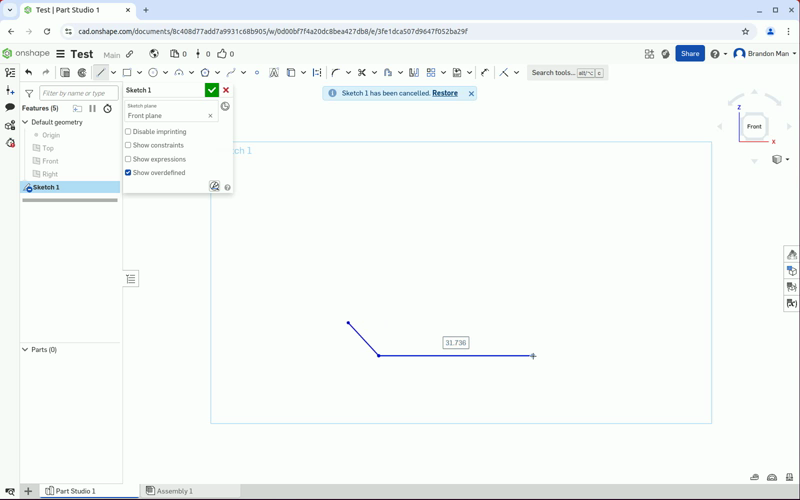
mouse_move(563, 355)
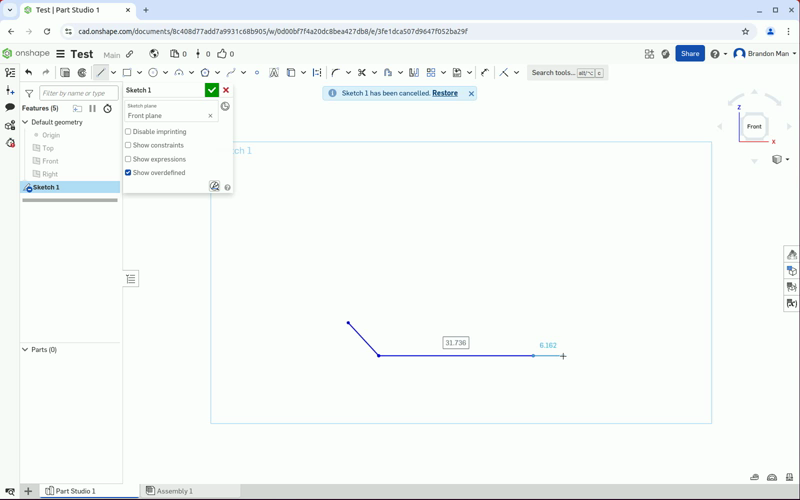
mouse_move(554, 322)
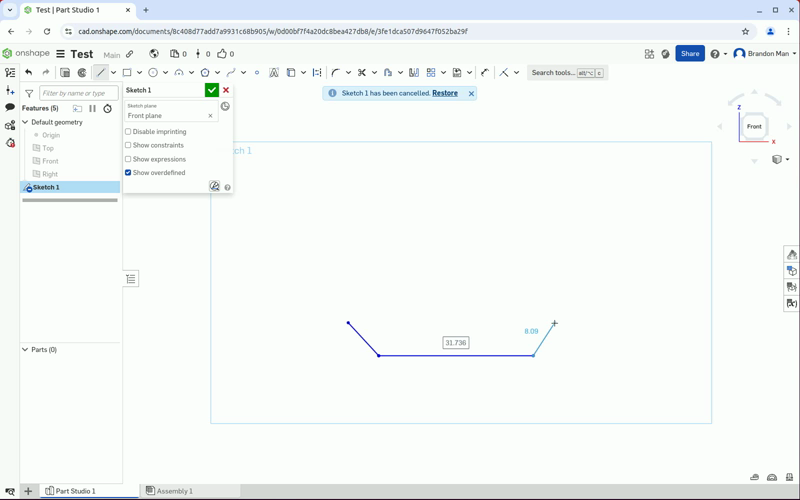
click(554, 322)
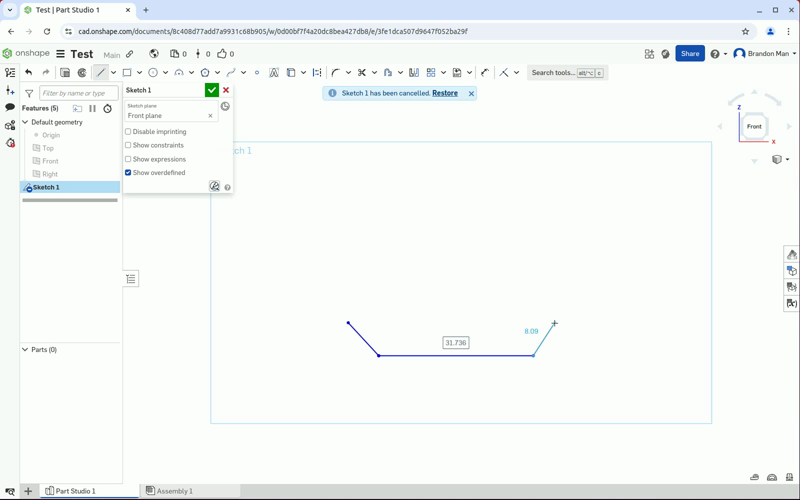
key_up(shift)
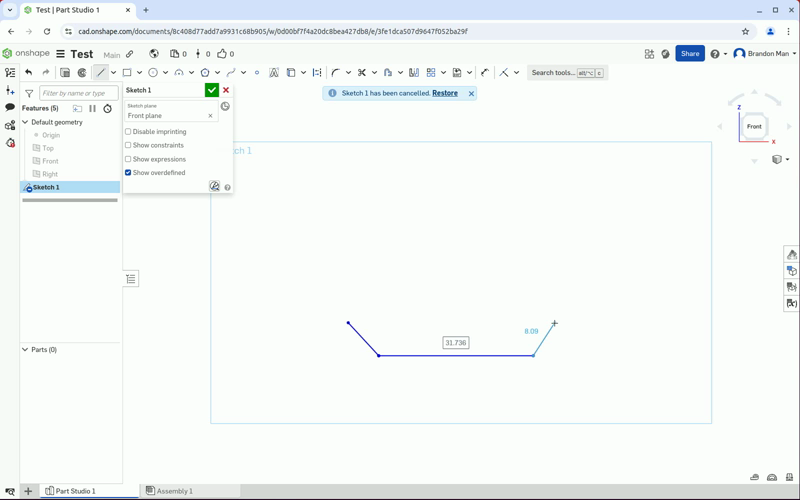
key_down(shift)
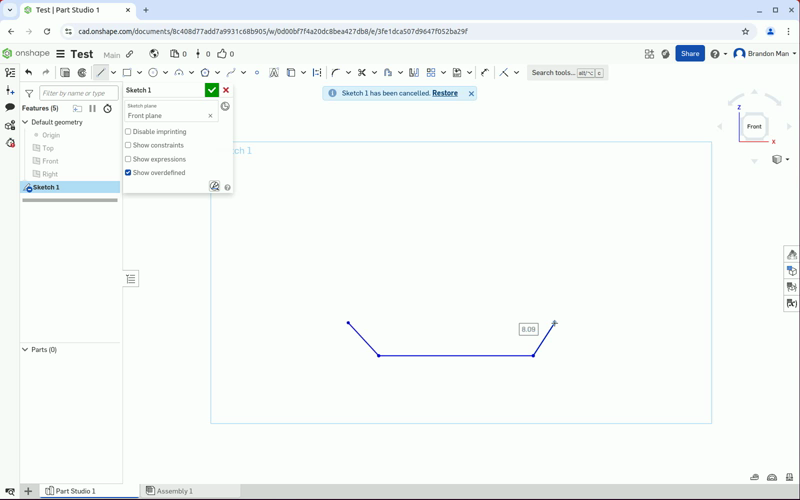
mouse_move(480, 322)
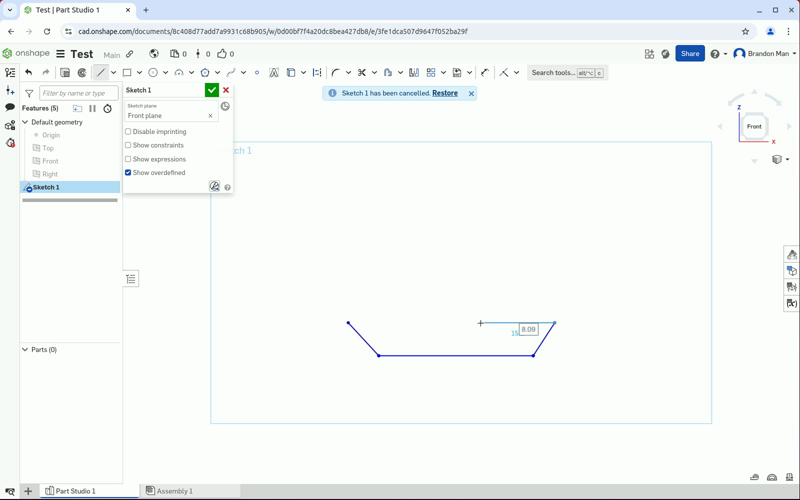
click(480, 322)
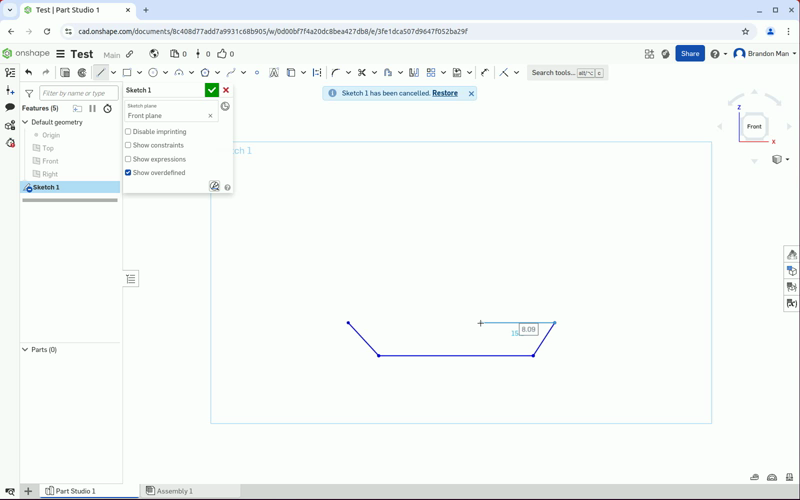
key_up(shift)
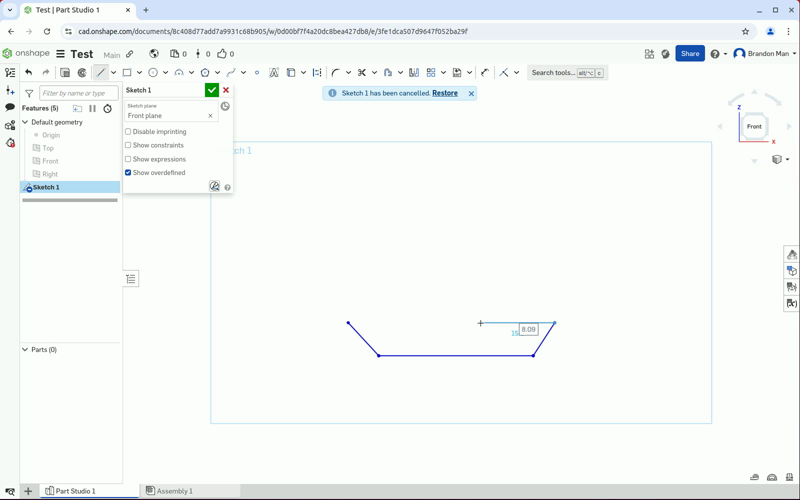
key_down(shift)
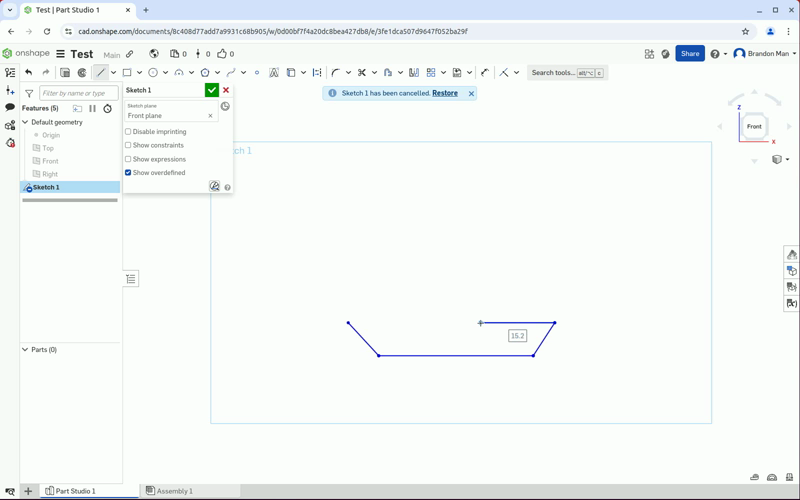
mouse_move(510, 322)
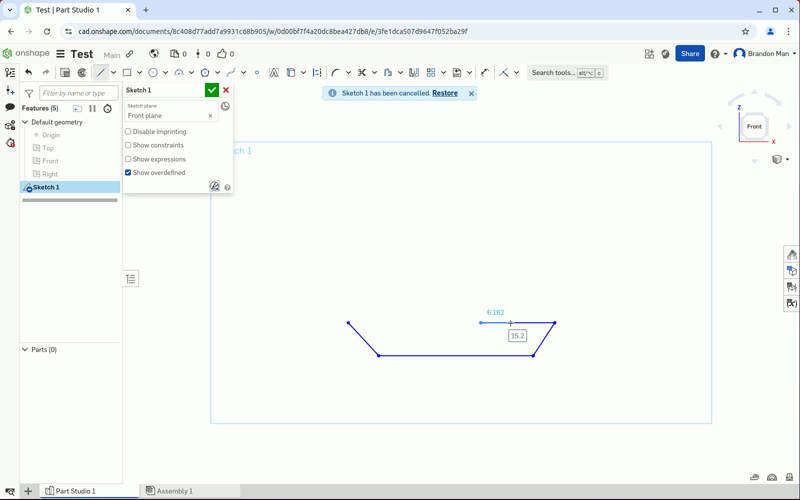
mouse_move(461, 322)
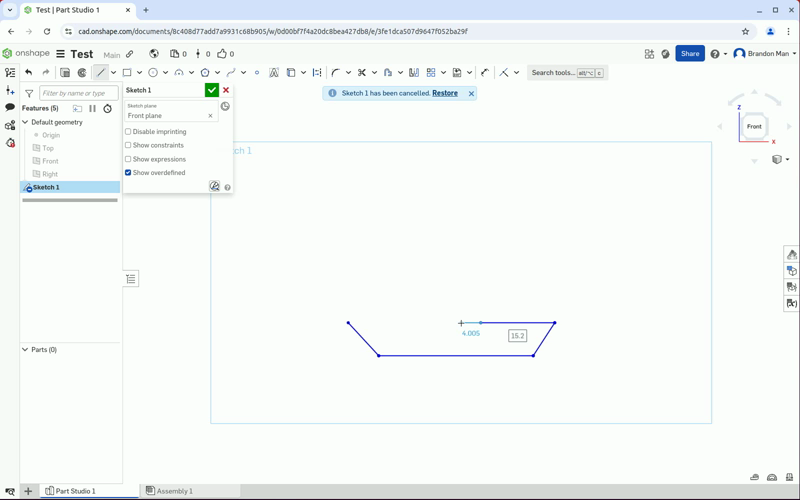
click(461, 322)
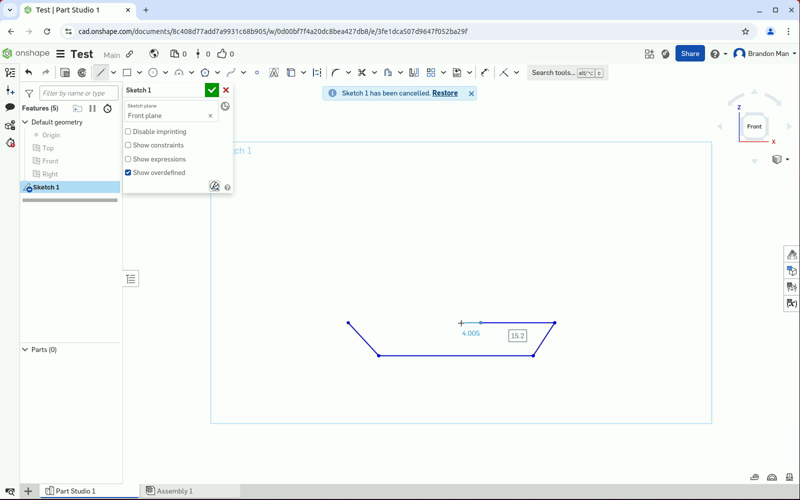
key_up(shift)
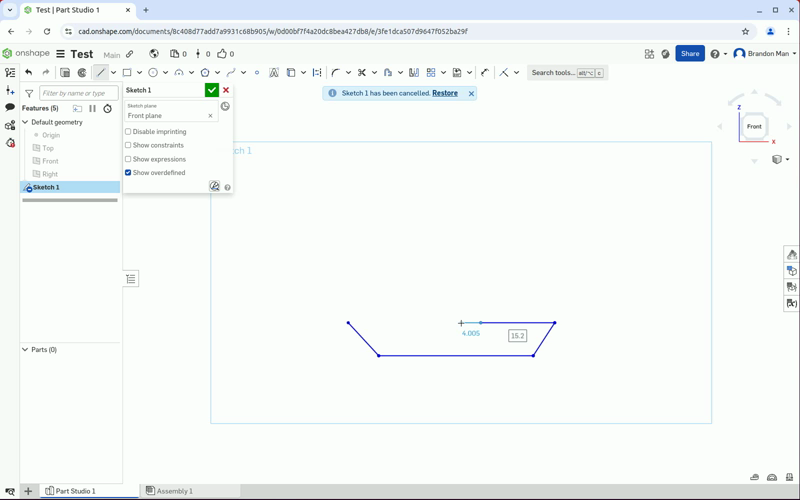
key_down(shift)
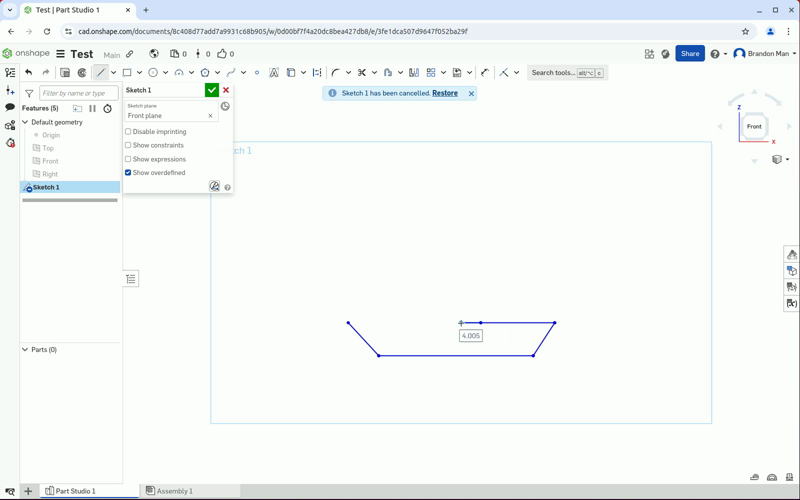
mouse_move(491, 322)
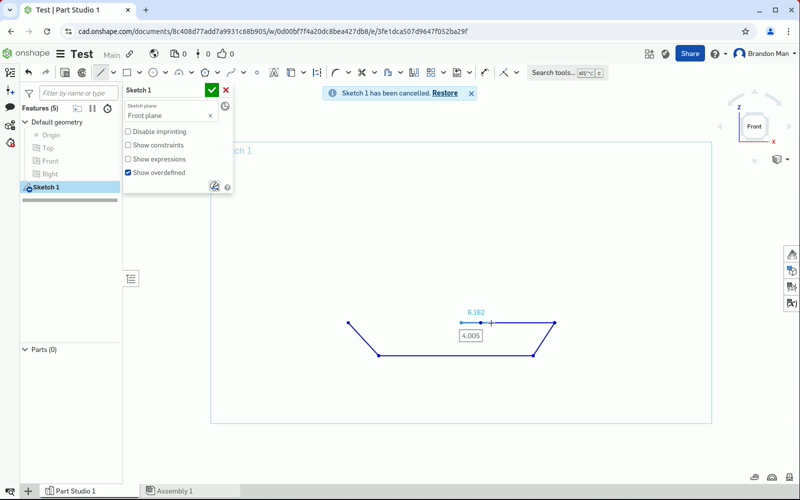
mouse_move(426, 322)
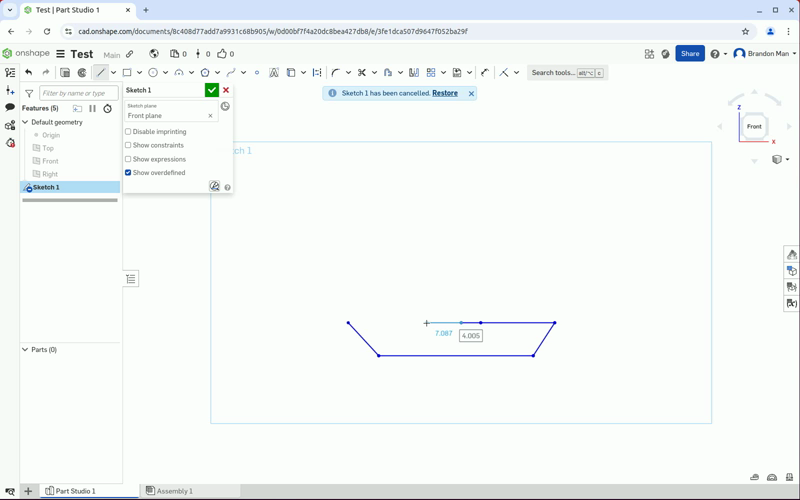
click(426, 322)
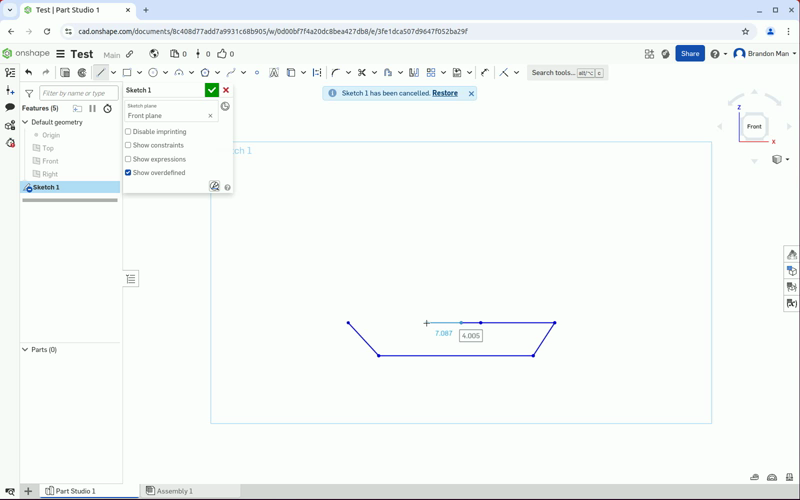
key_up(shift)
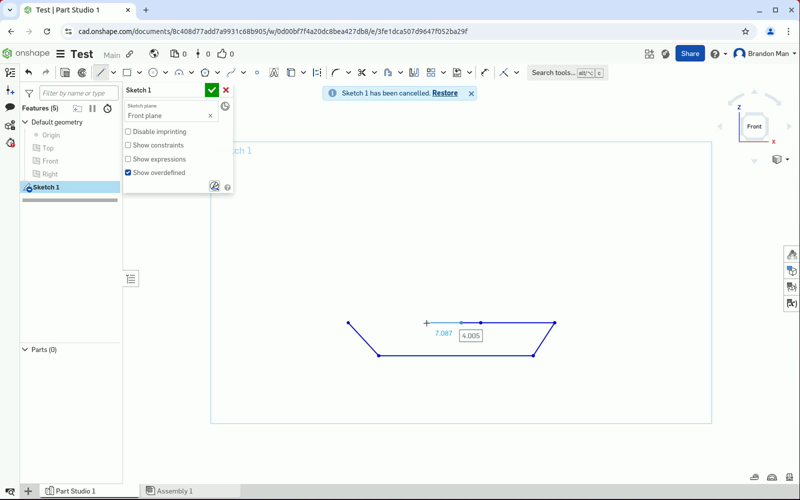
key_down(shift)
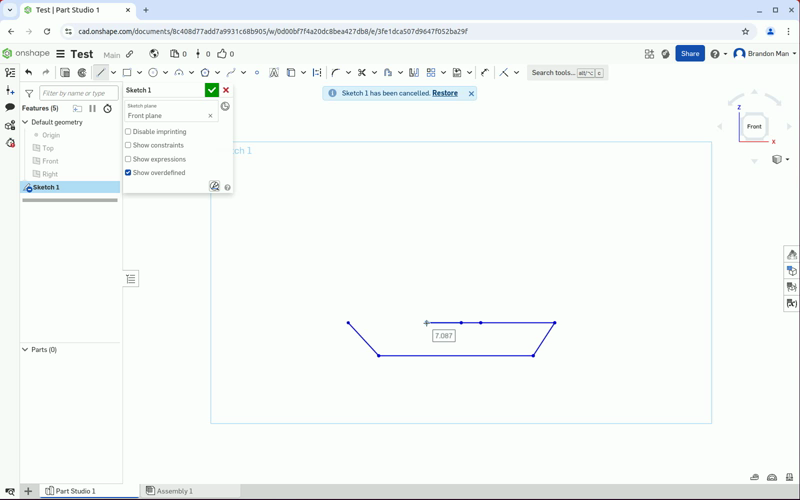
mouse_move(456, 322)
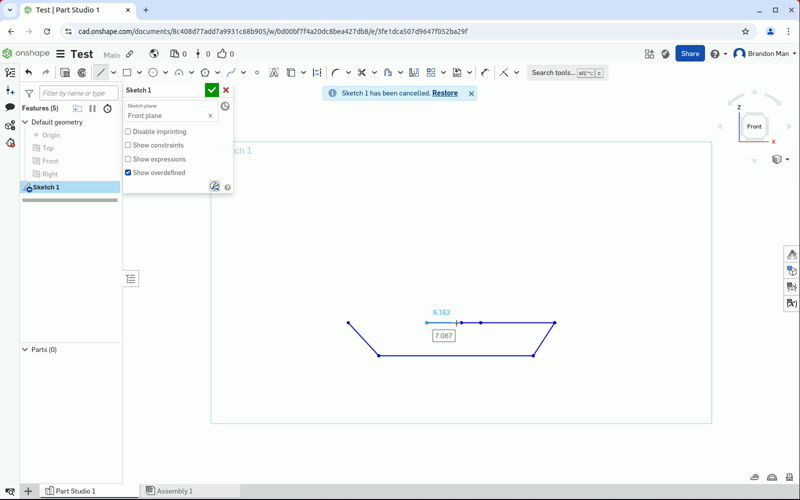
mouse_move(389, 322)
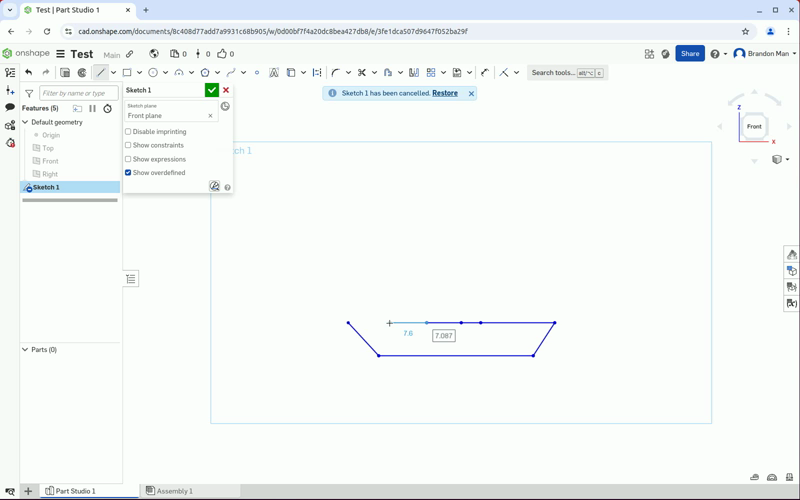
click(389, 322)
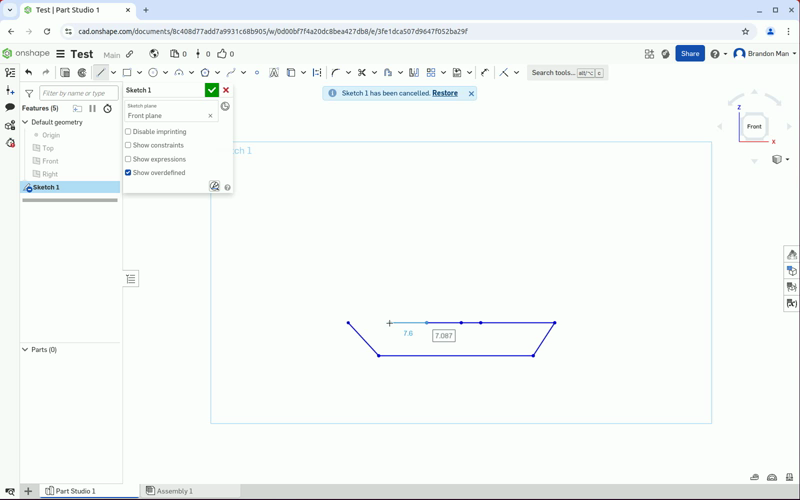
key_up(shift)
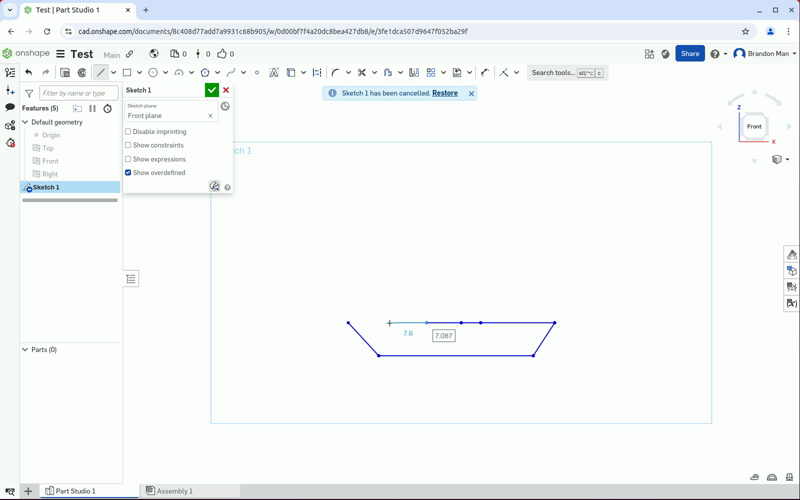
mouse_move(419, 322)
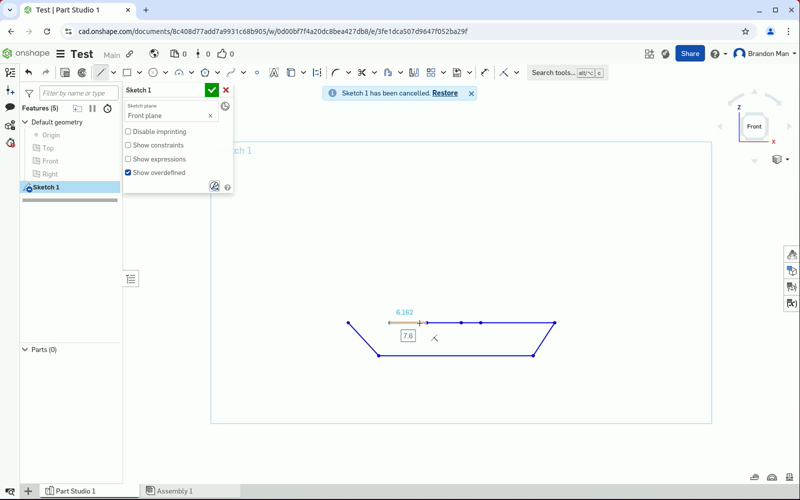
key_down(shift)
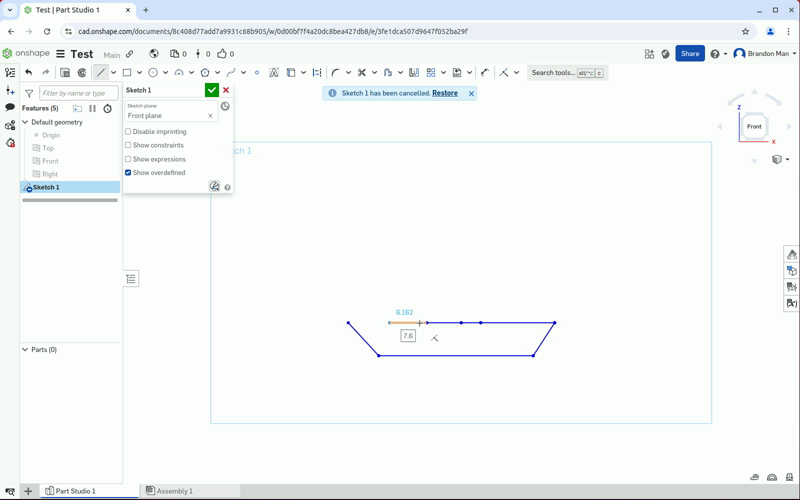
mouse_move(348, 322)
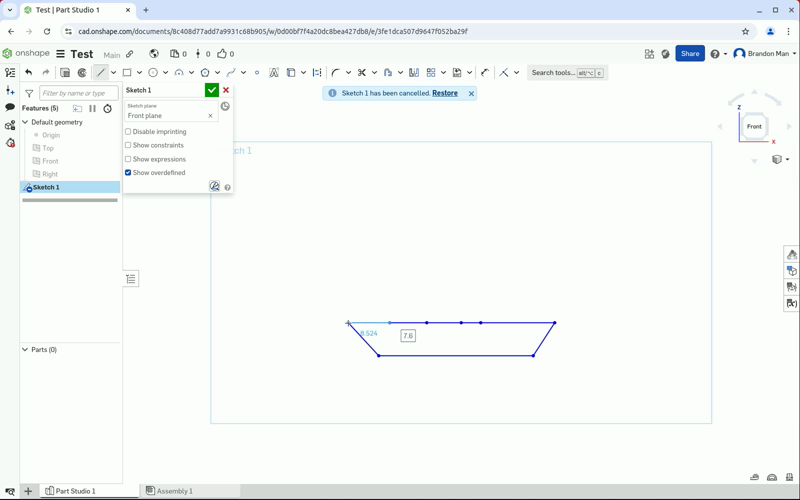
key_up(shift)
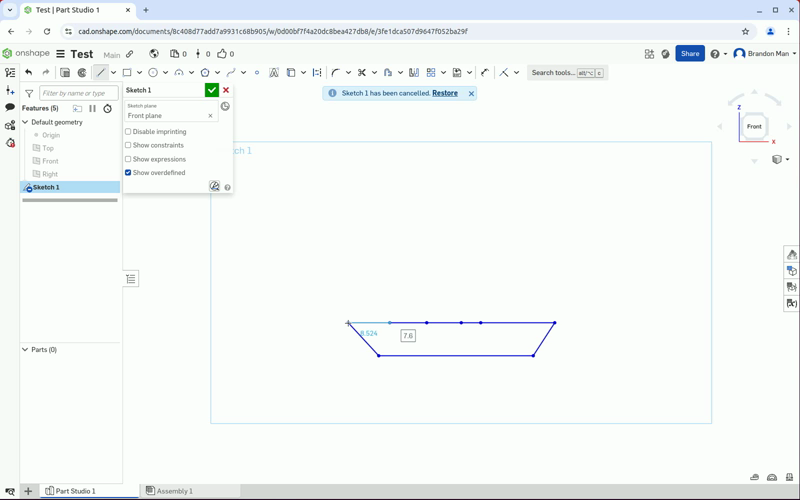
click(348, 322)
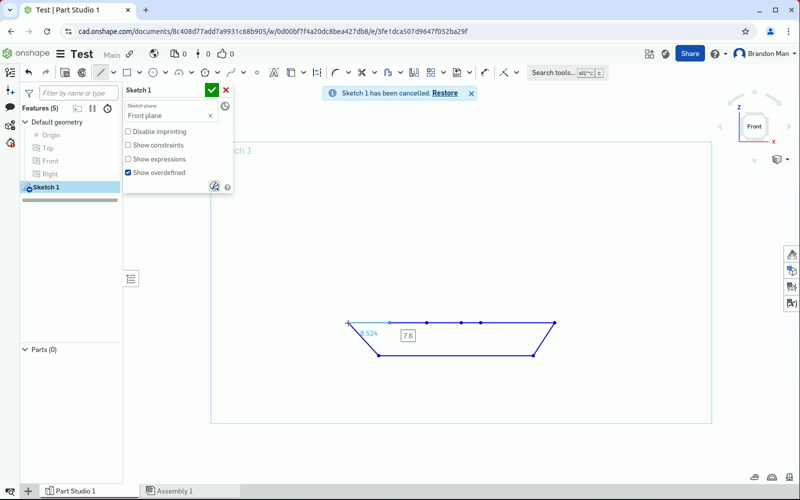
key(esc)
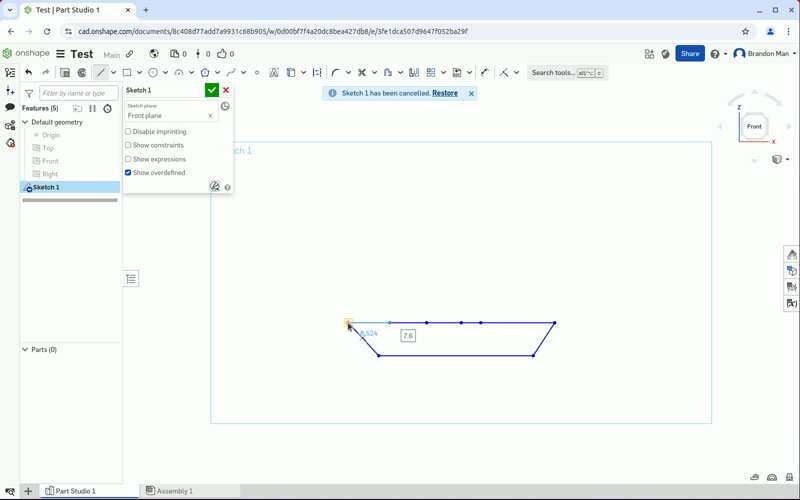
mouse_move(424, 327)
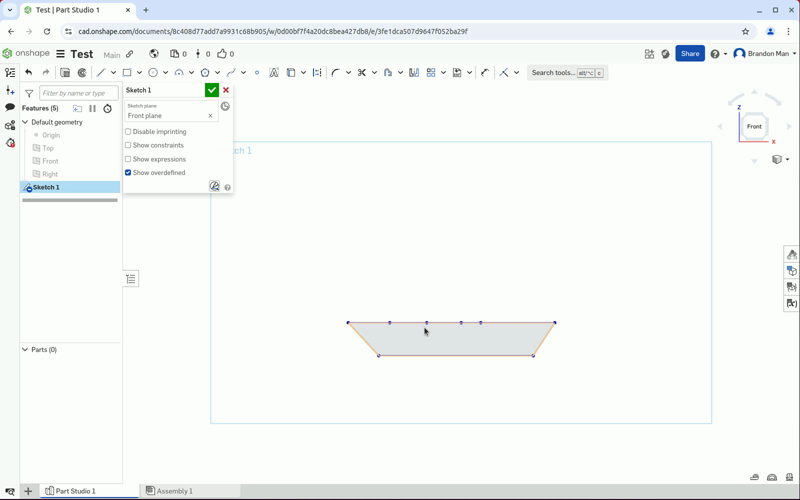
click(424, 327)
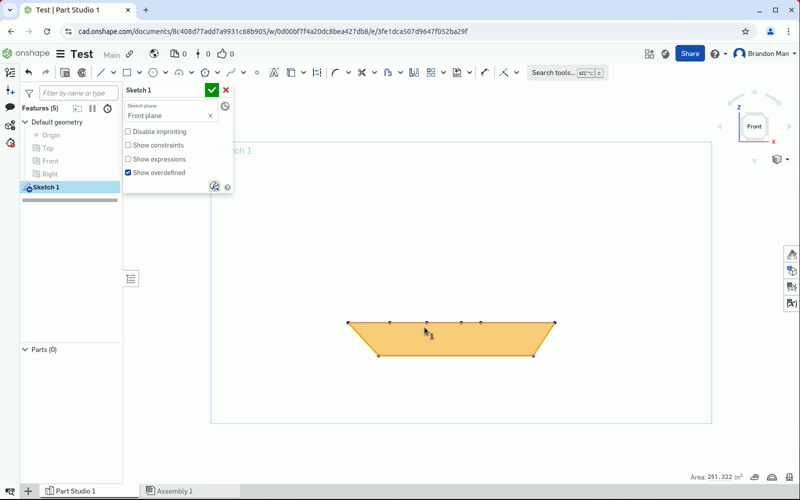
mouse_move(73, 352)
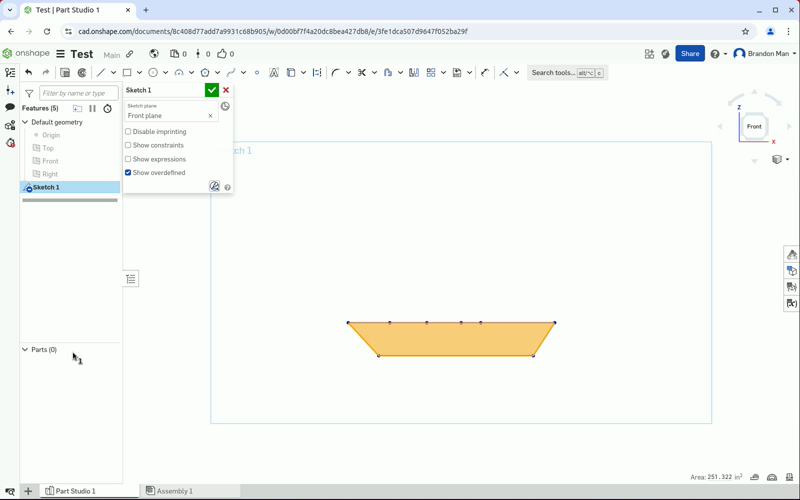
key(shift+y)
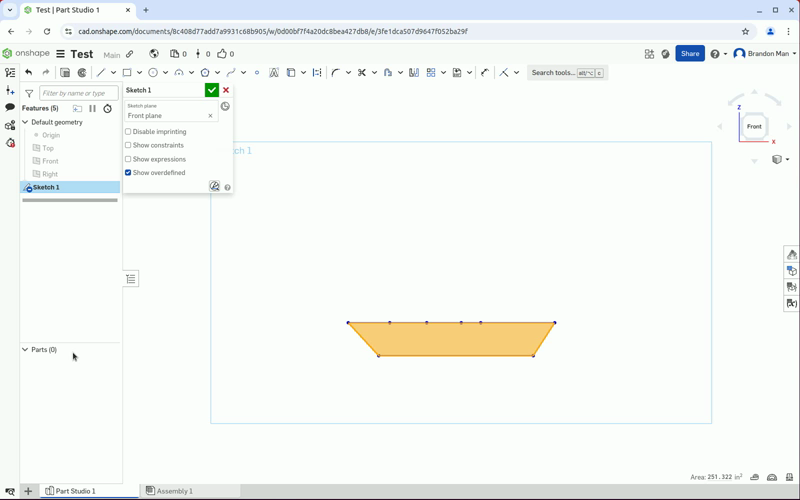
key(shift+e)
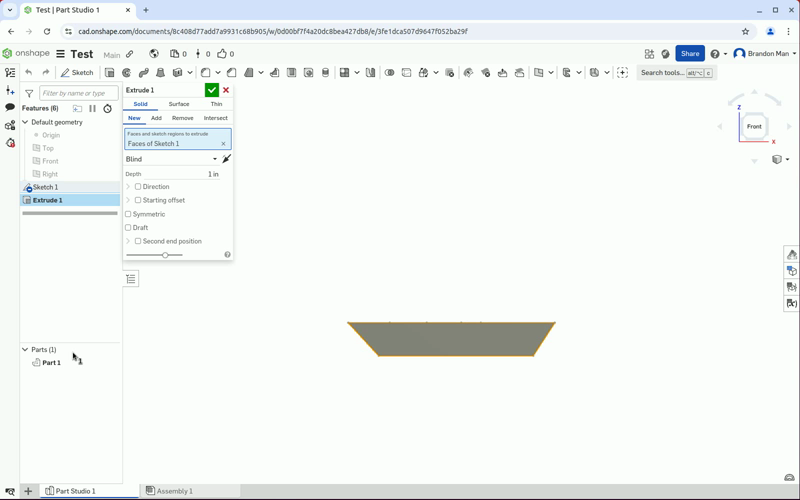
mouse_move(143, 106)
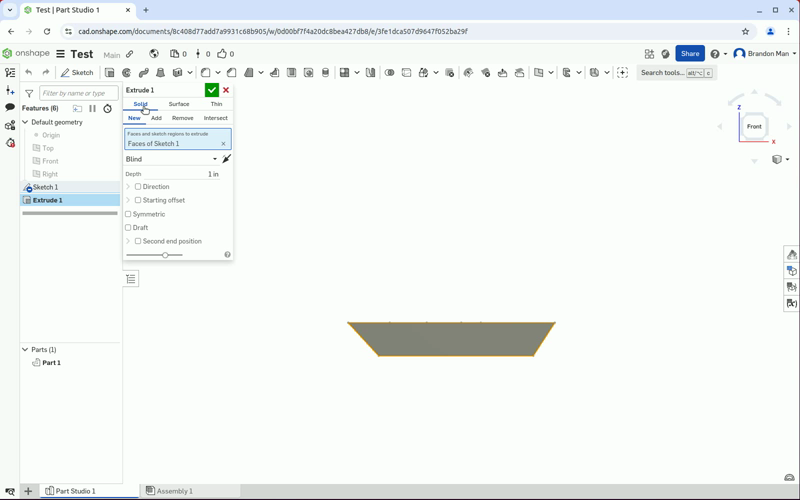
click(143, 106)
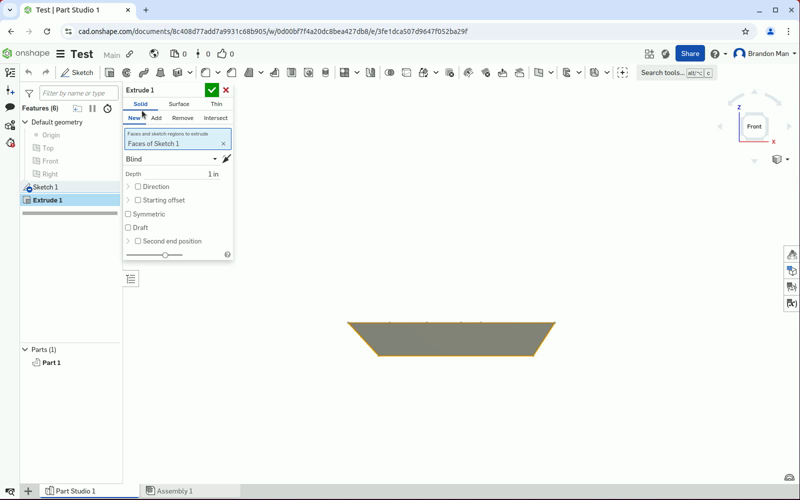
mouse_move(137, 120)
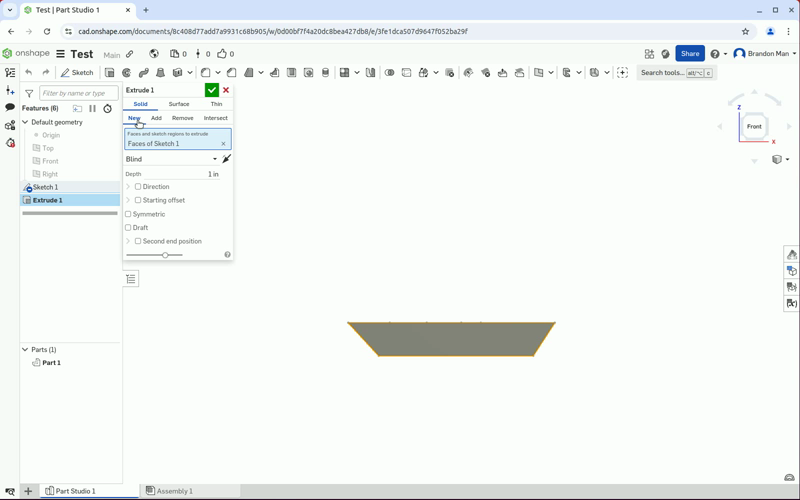
click(137, 120)
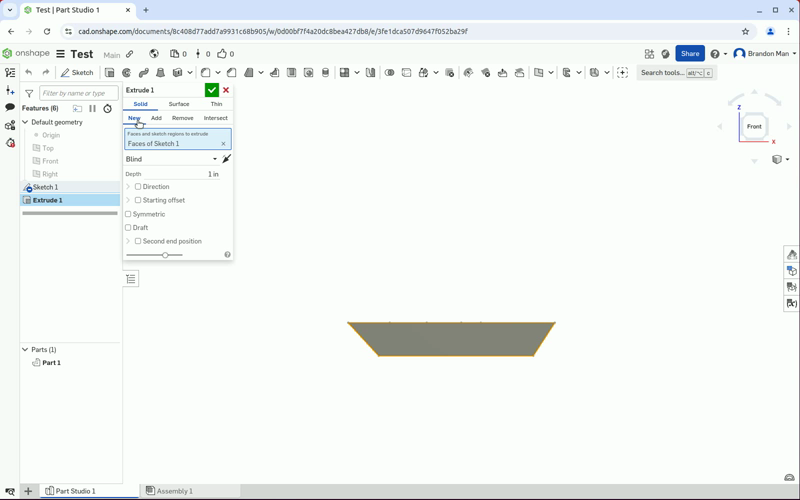
key(tab, 4)
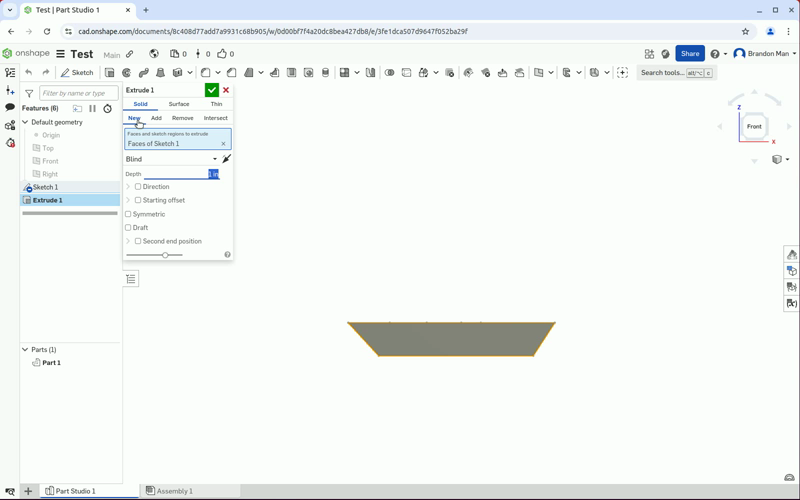
text(7.943)
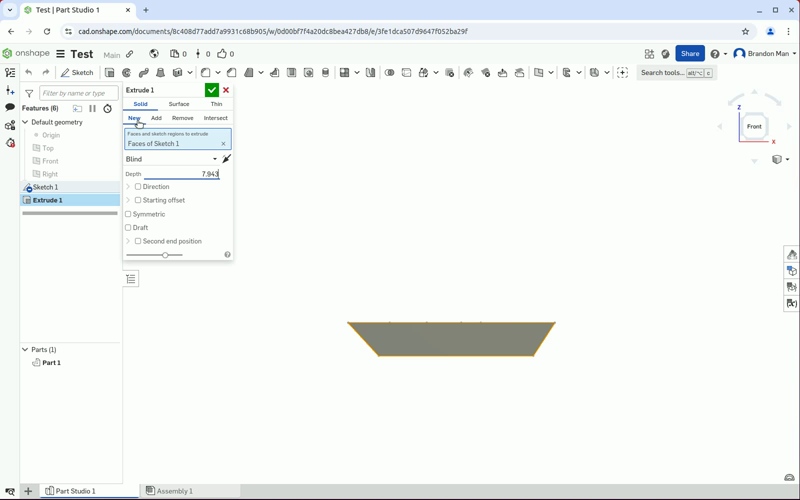
key(enter)
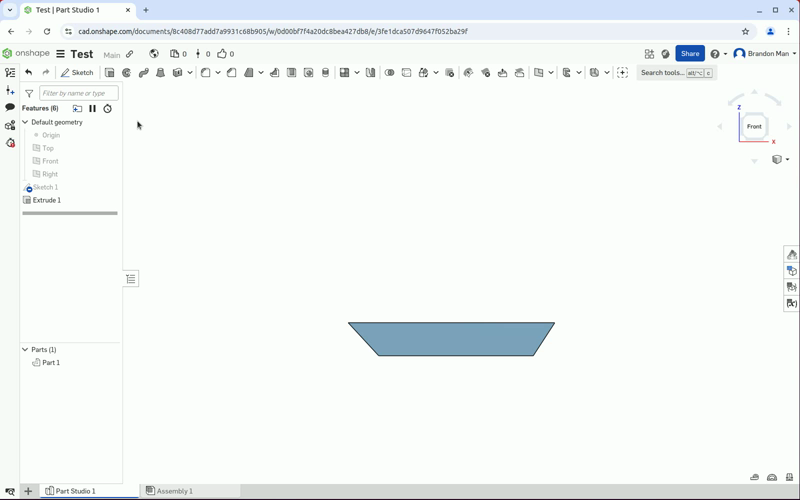
key(shift+h)
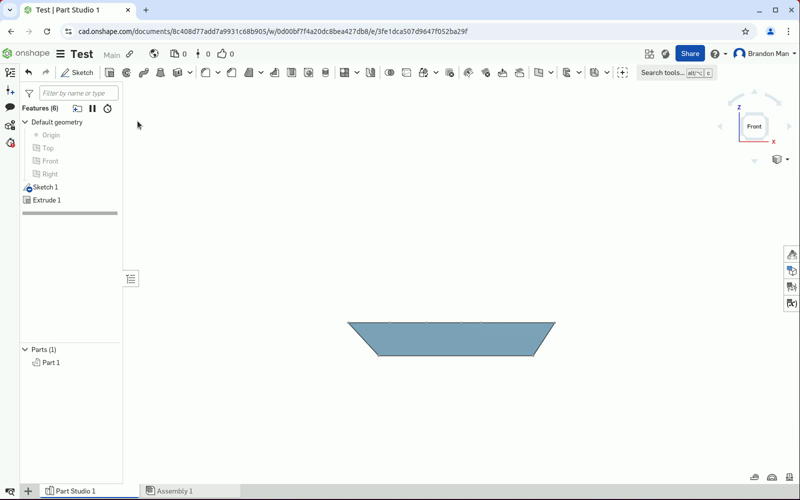
key(shift+h)
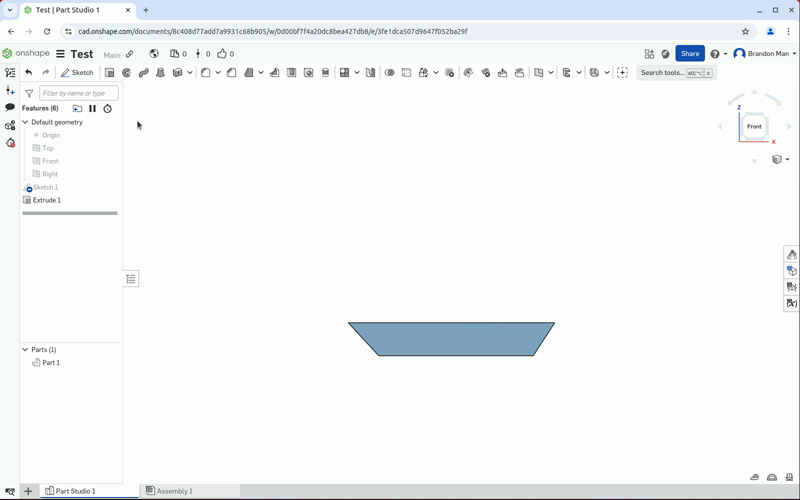
mouse_move(73, 189)
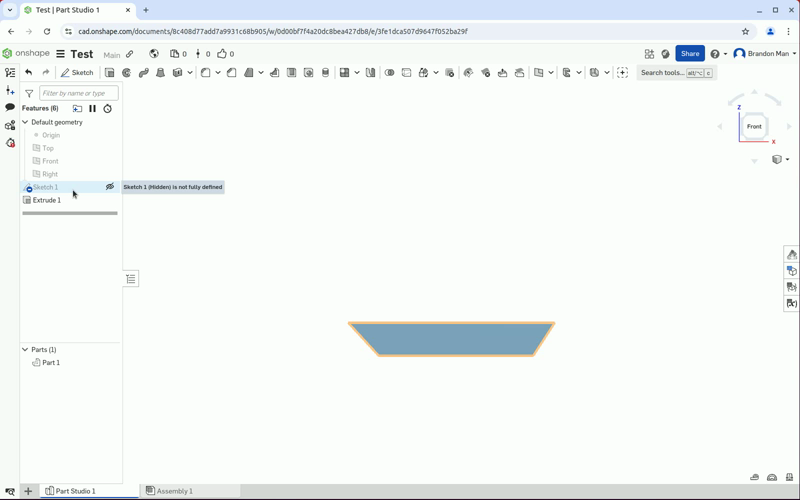
click(73, 189)
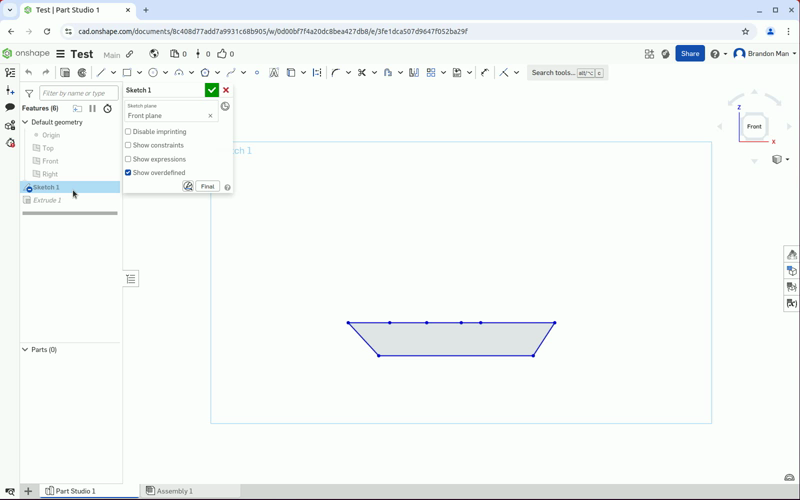
mouse_move(229, 92)
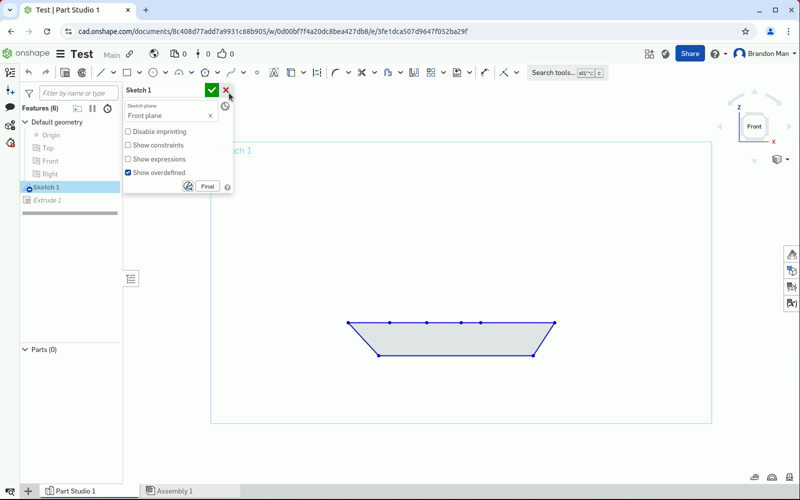
click(229, 92)
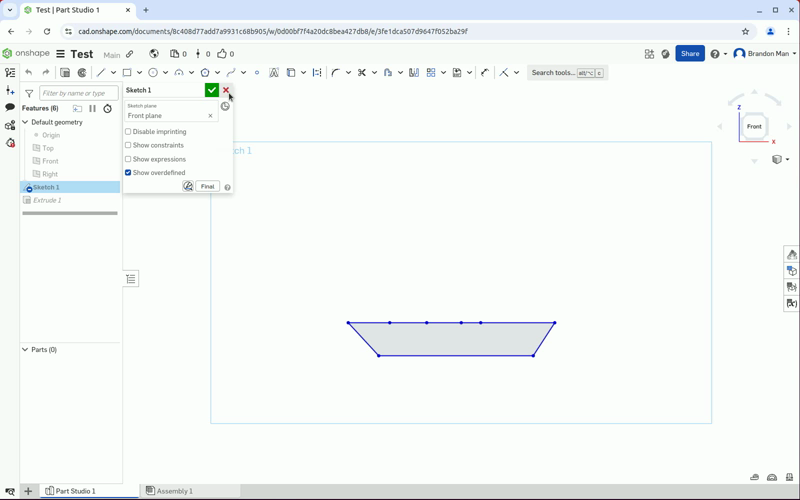
key(shift+s)
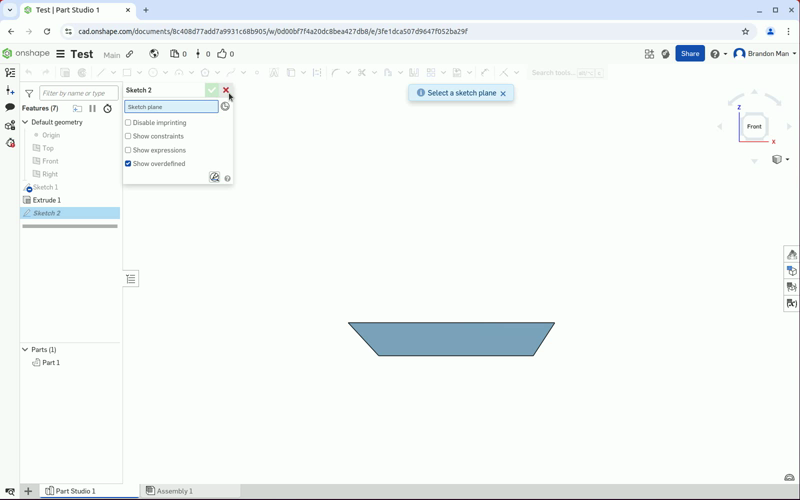
mouse_move(73, 163)
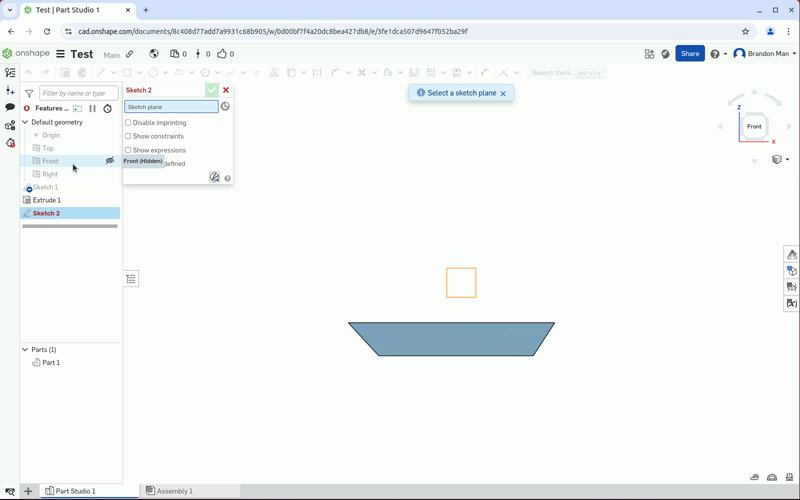
click(73, 163)
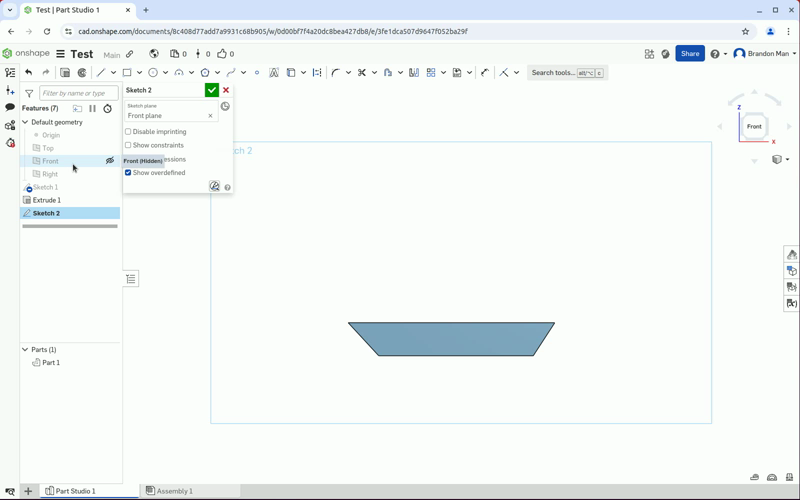
mouse_move(73, 352)
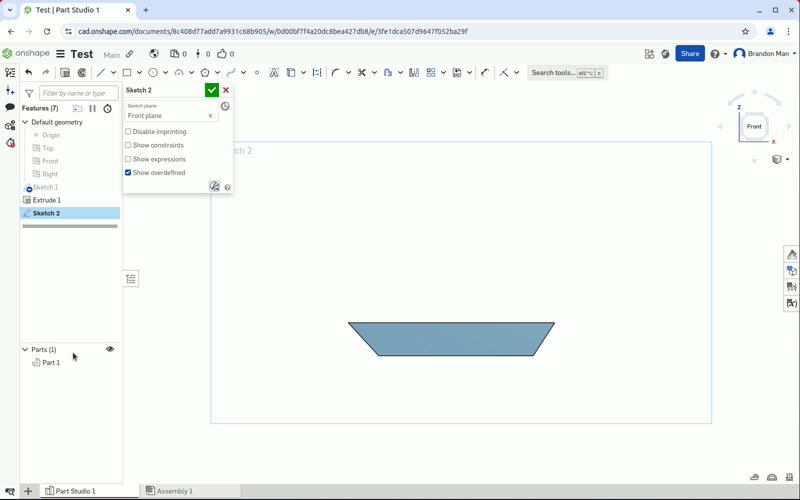
key(y)
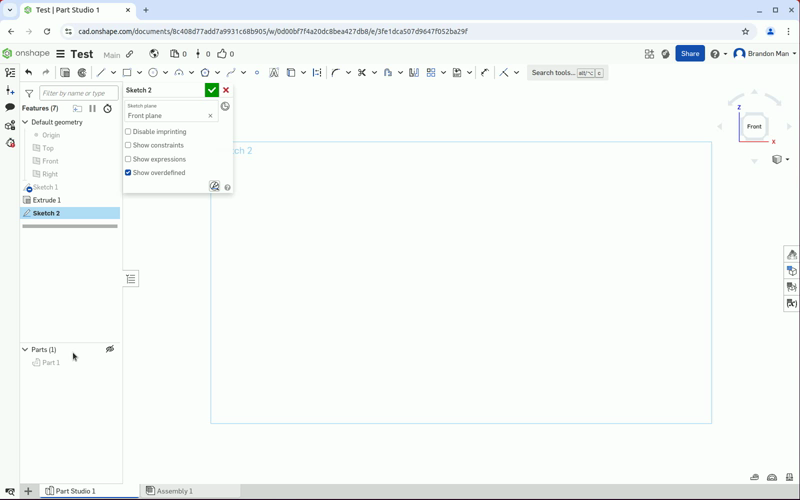
key(l)
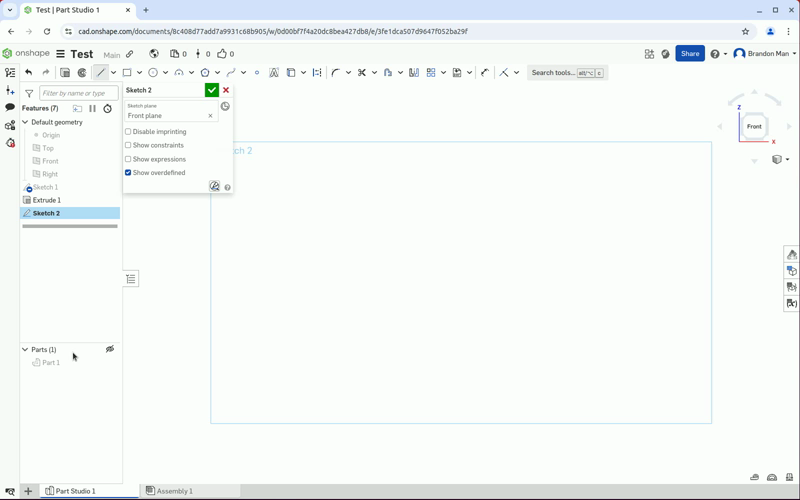
key_down(shift)
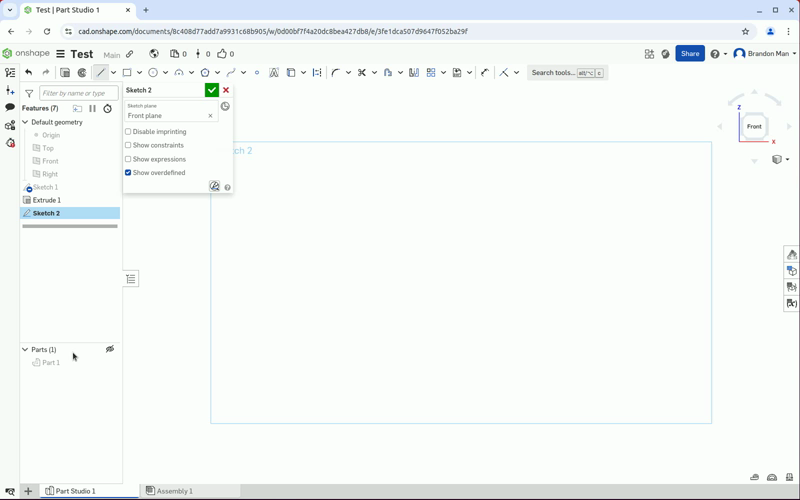
mouse_move(389, 322)
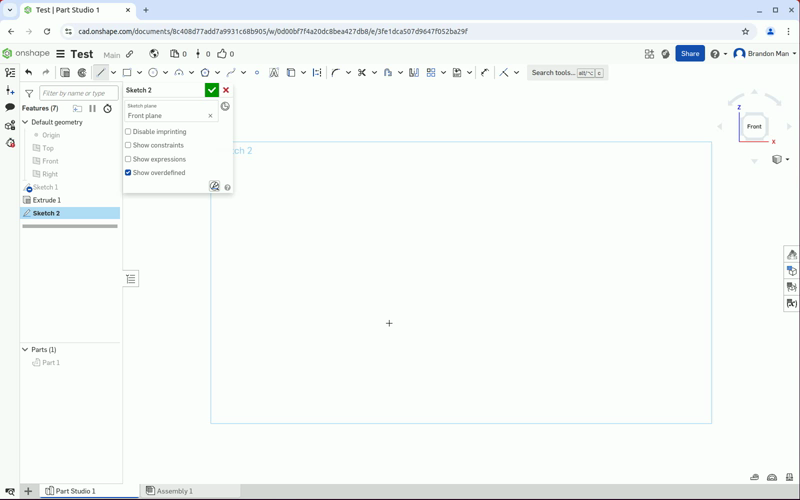
click(389, 322)
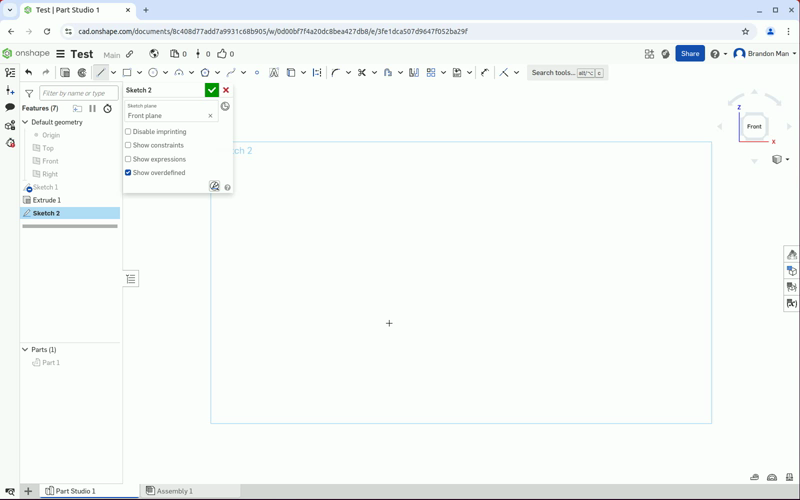
key_up(shift)
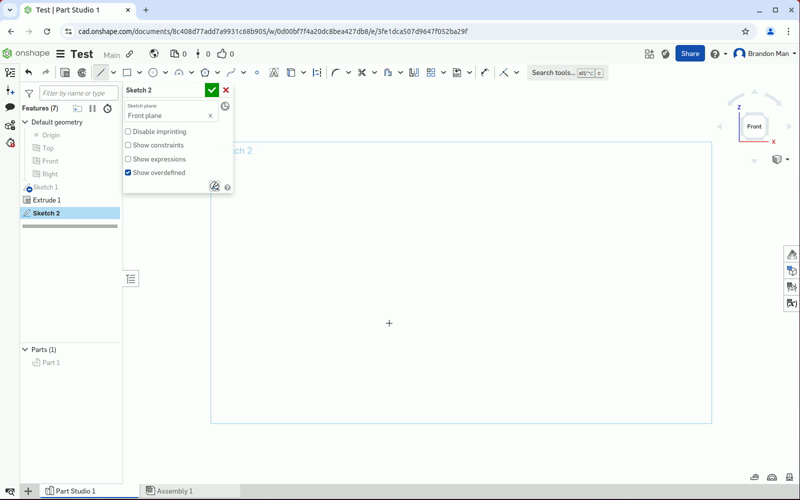
key_down(shift)
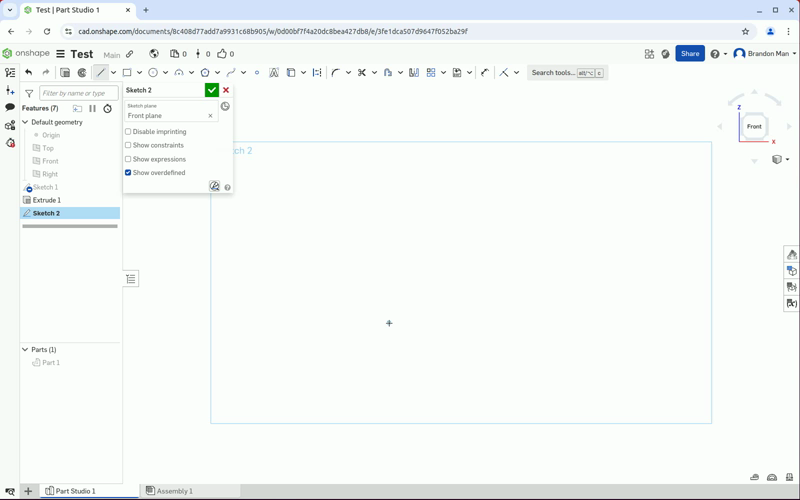
mouse_move(419, 322)
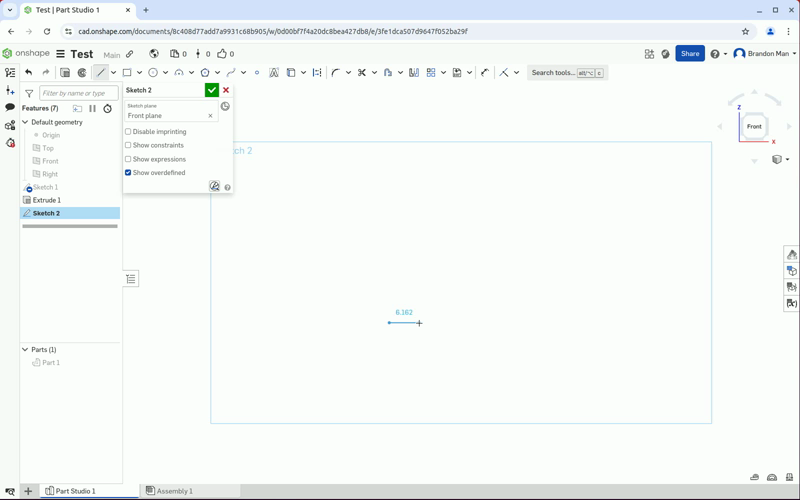
mouse_move(428, 322)
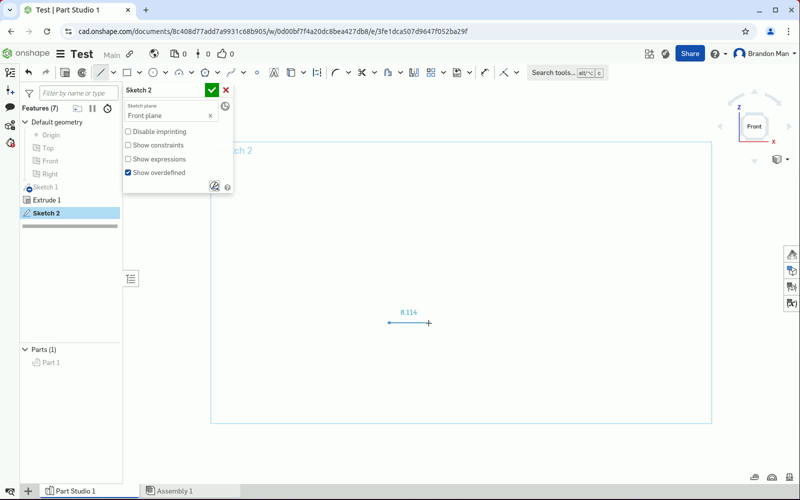
click(428, 322)
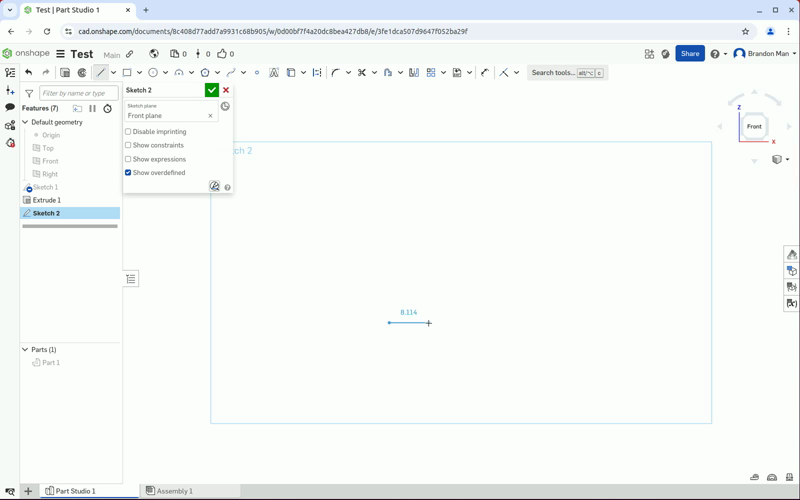
key_up(shift)
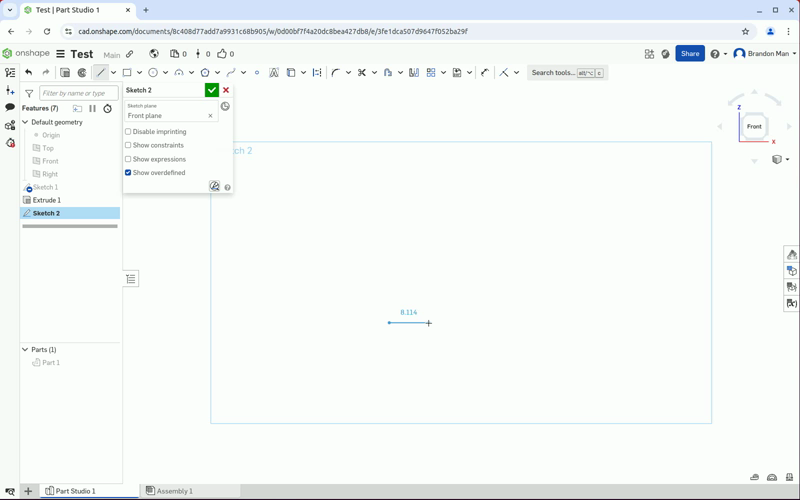
key_down(shift)
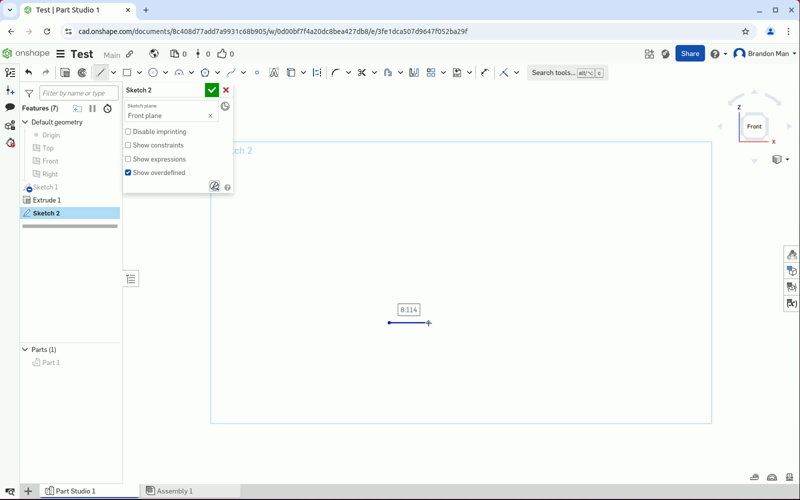
mouse_move(458, 322)
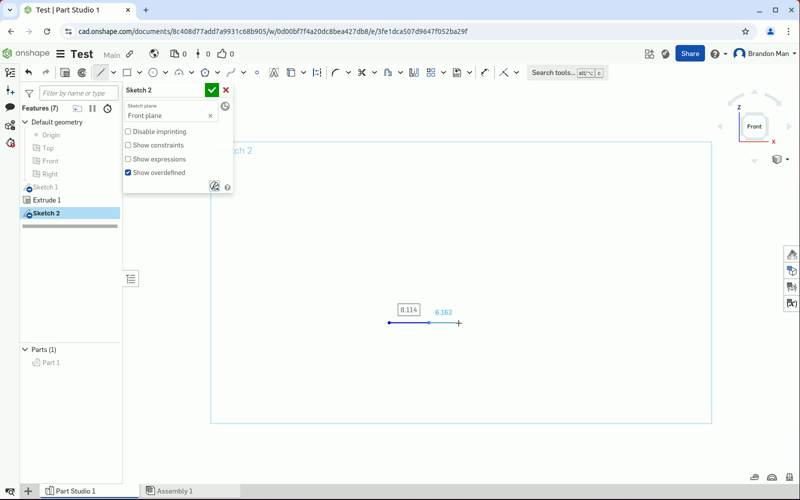
mouse_move(428, 308)
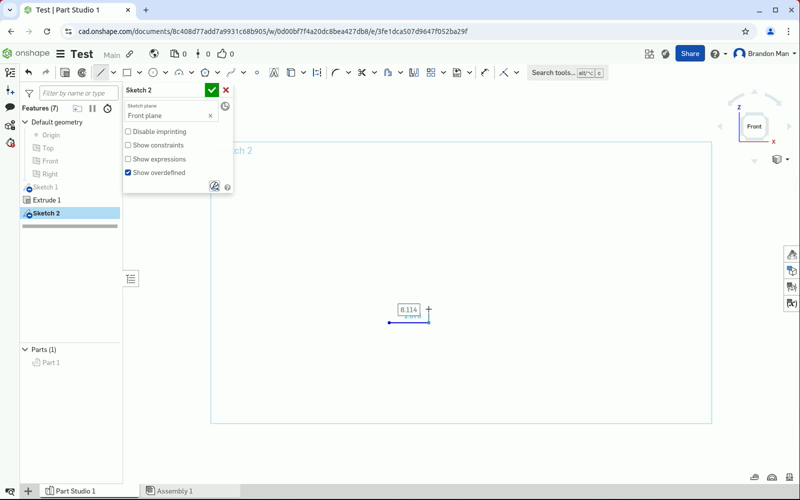
click(428, 308)
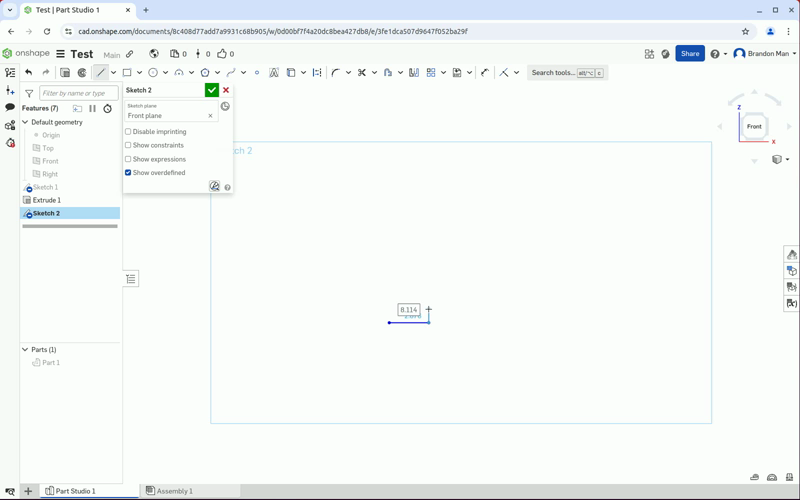
key_up(shift)
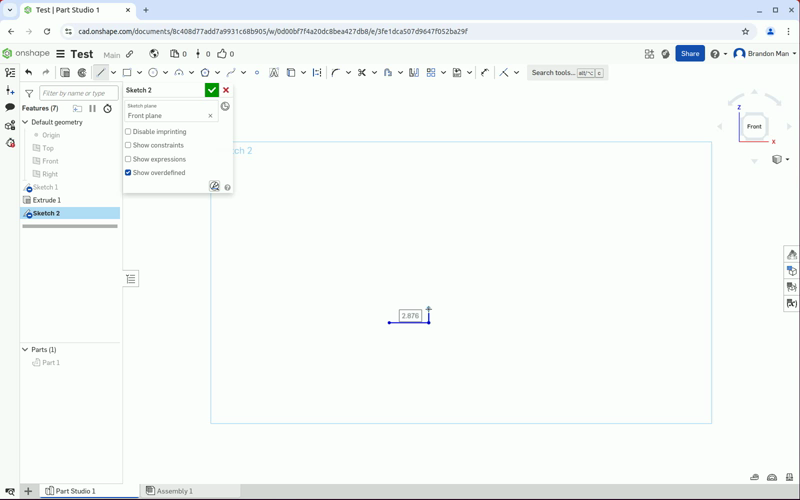
key_down(shift)
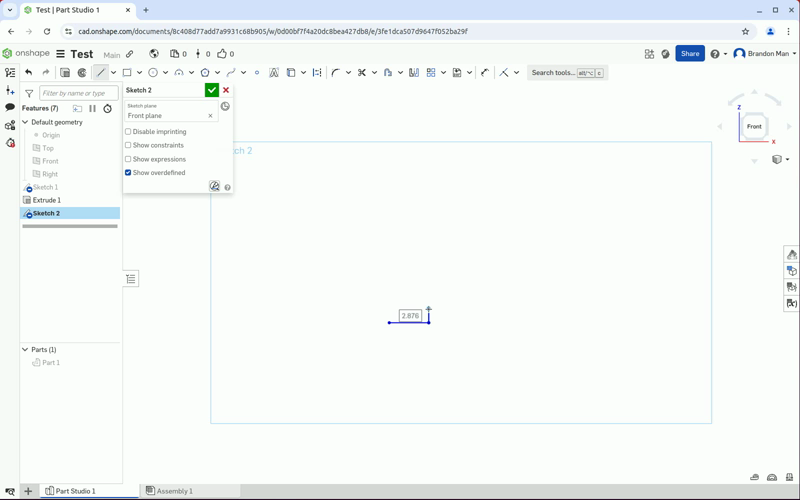
mouse_move(458, 308)
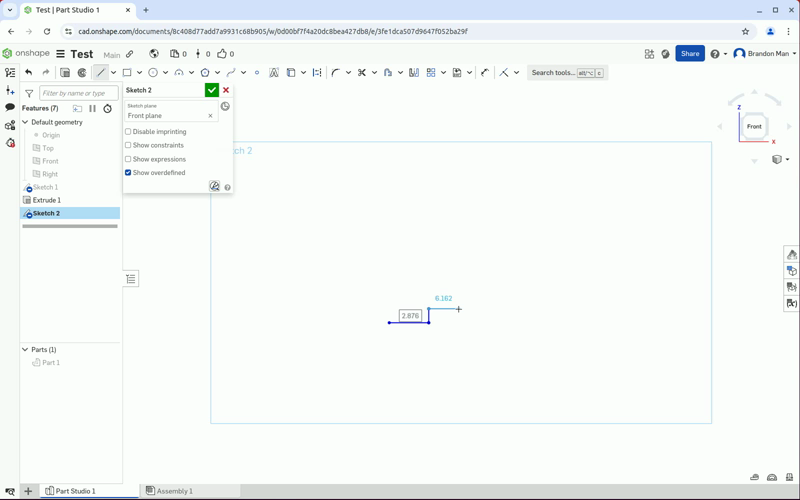
mouse_move(411, 308)
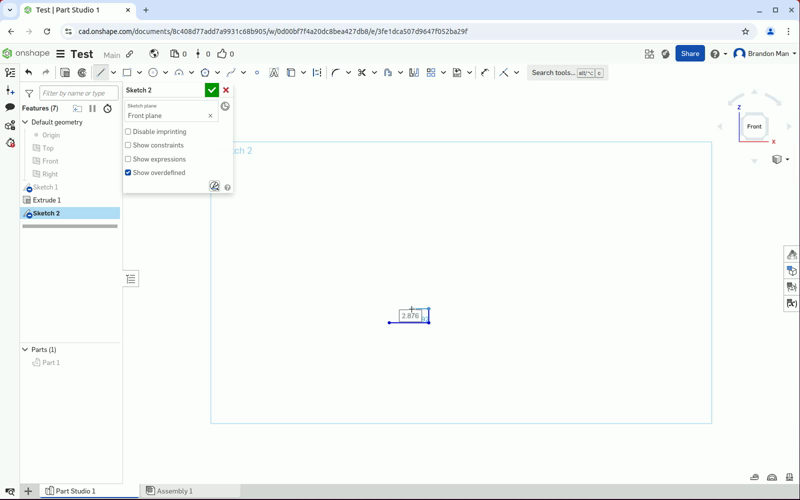
click(411, 308)
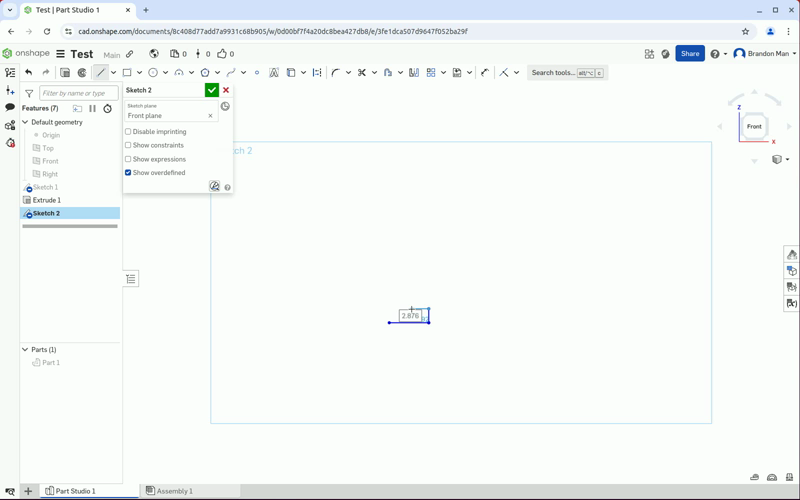
key_up(shift)
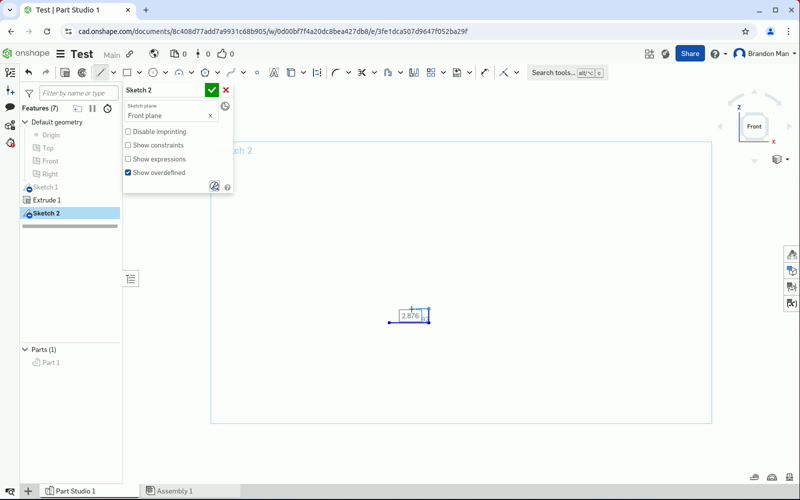
key_down(shift)
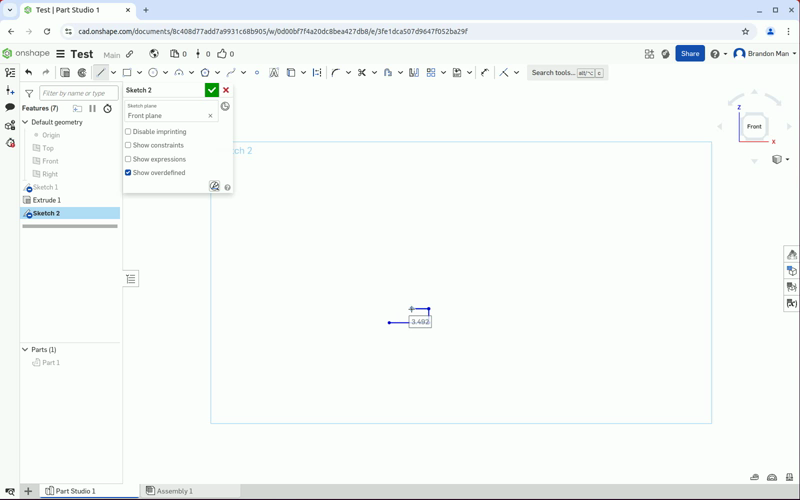
mouse_move(441, 308)
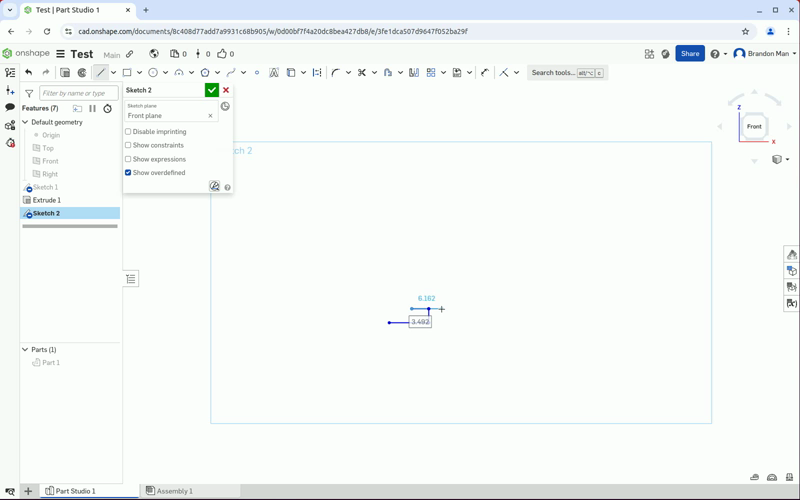
mouse_move(411, 294)
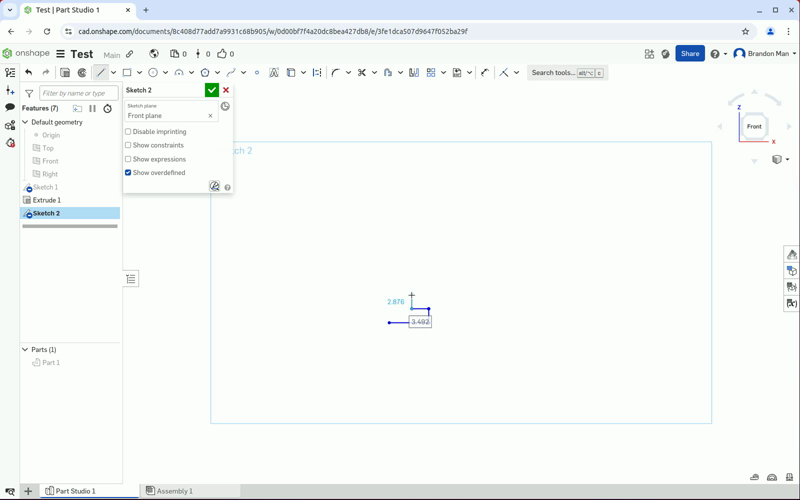
click(411, 294)
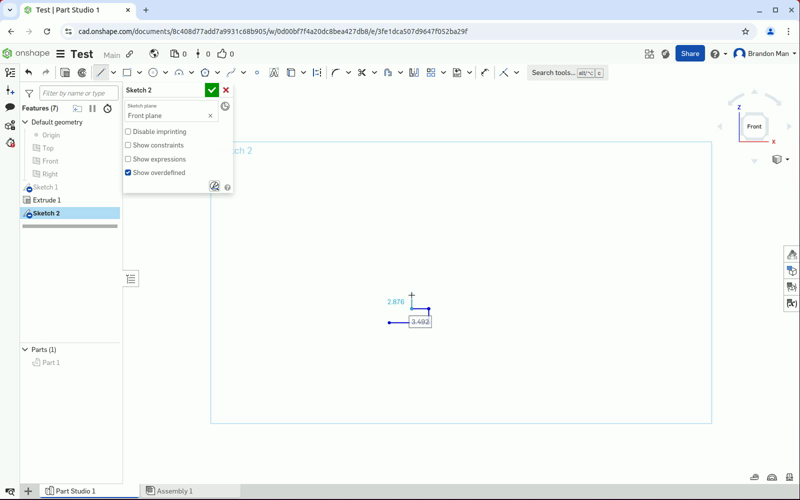
key_up(shift)
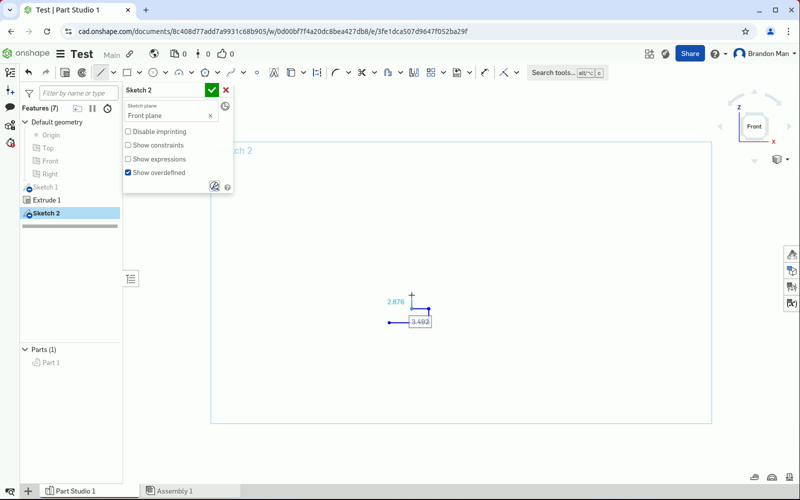
key_down(shift)
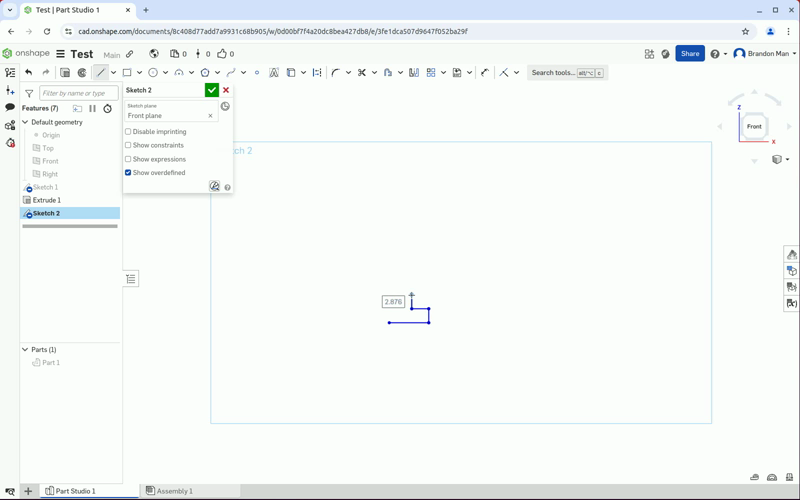
mouse_move(441, 294)
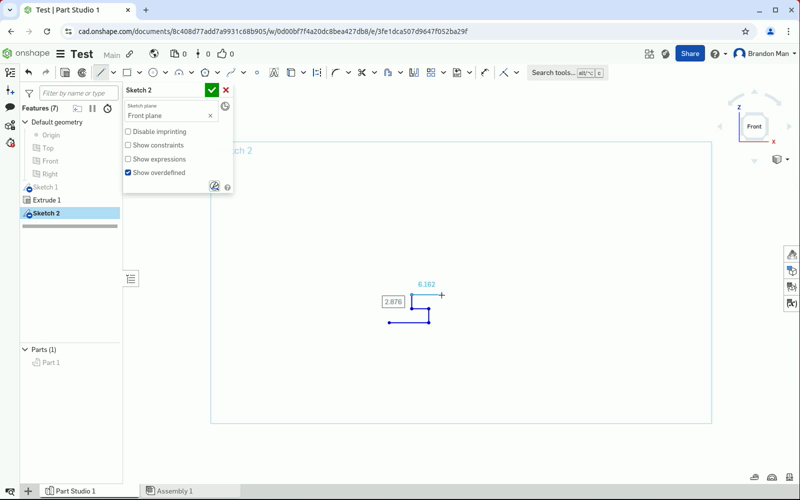
mouse_move(389, 294)
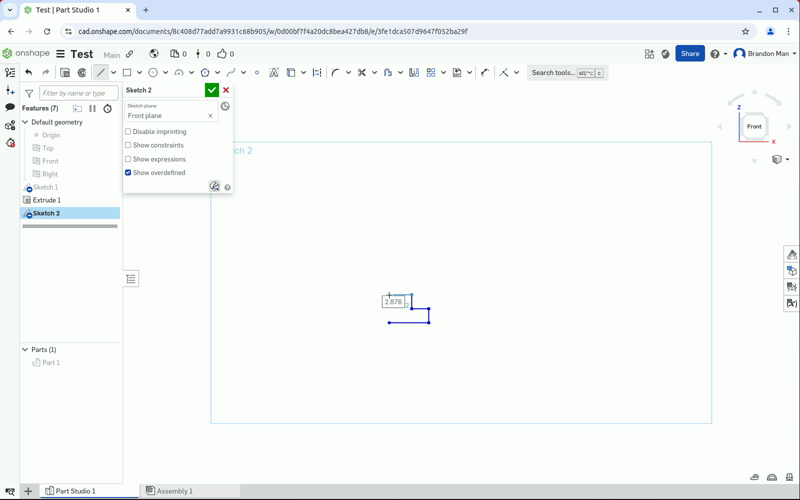
click(389, 294)
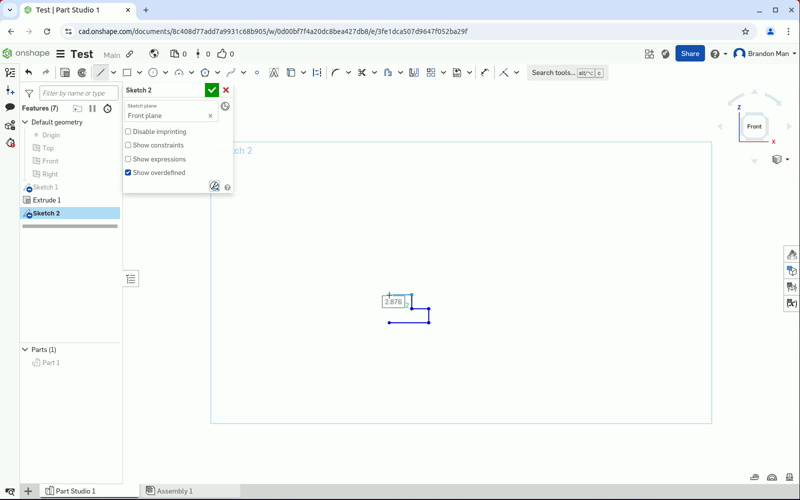
key_up(shift)
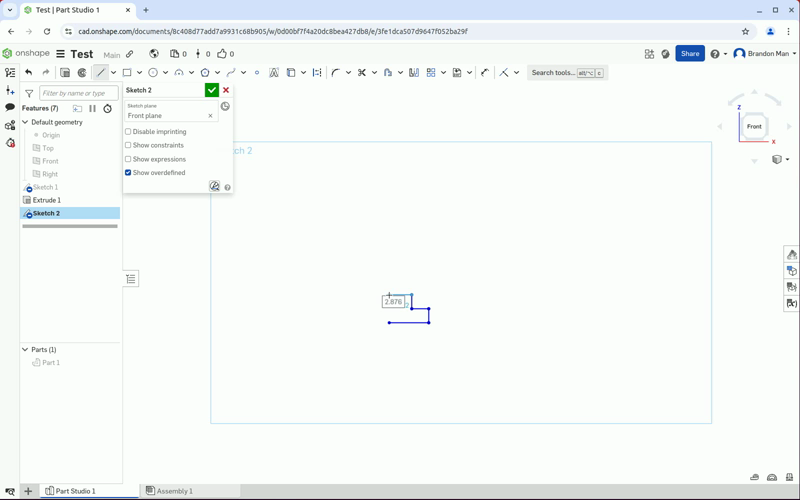
mouse_move(419, 294)
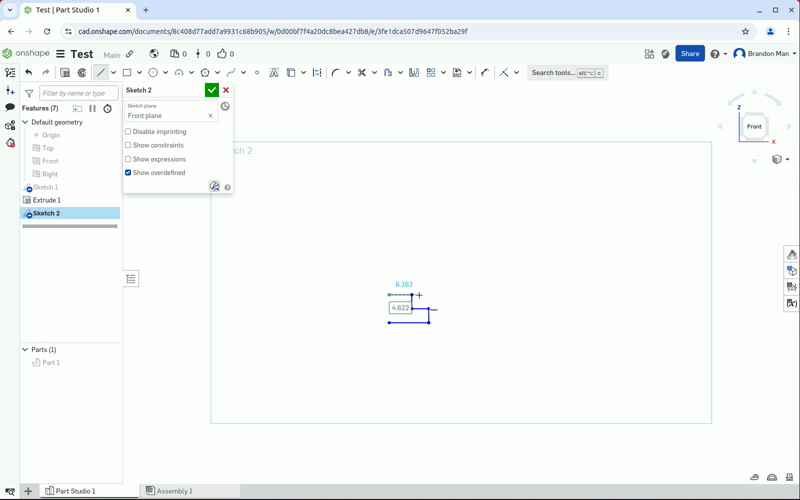
key_down(shift)
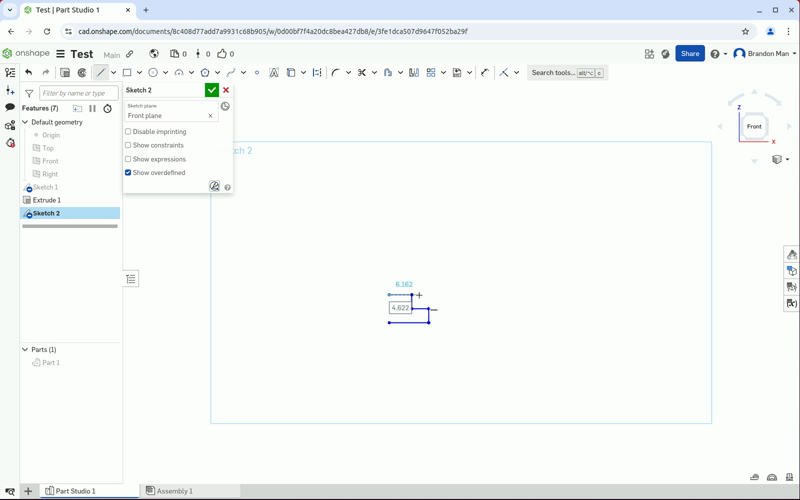
mouse_move(389, 322)
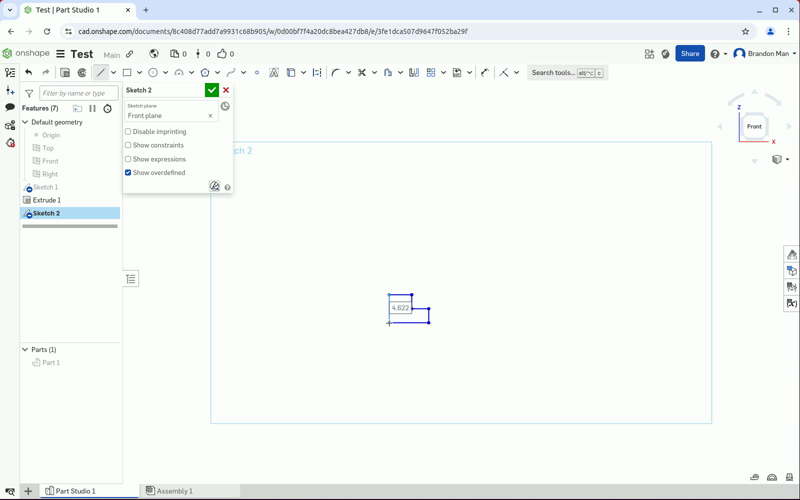
key_up(shift)
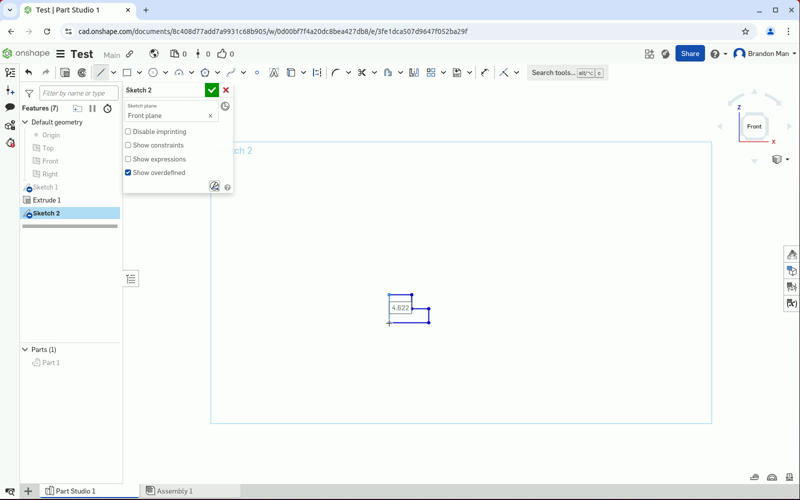
click(389, 322)
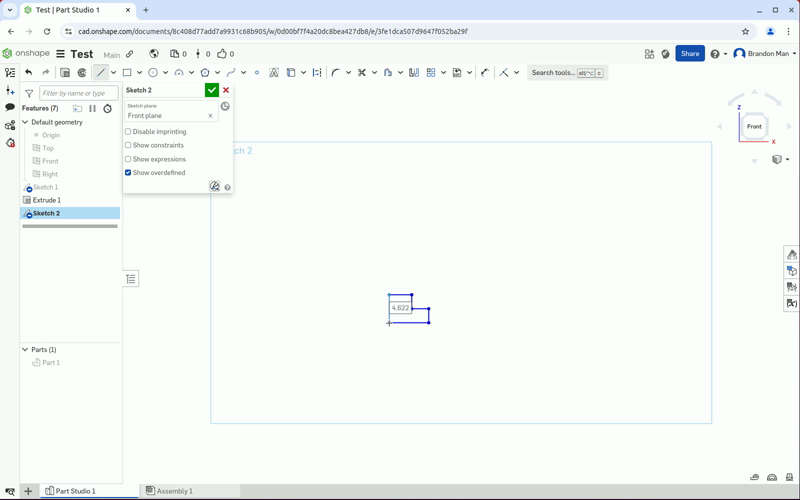
key(esc)
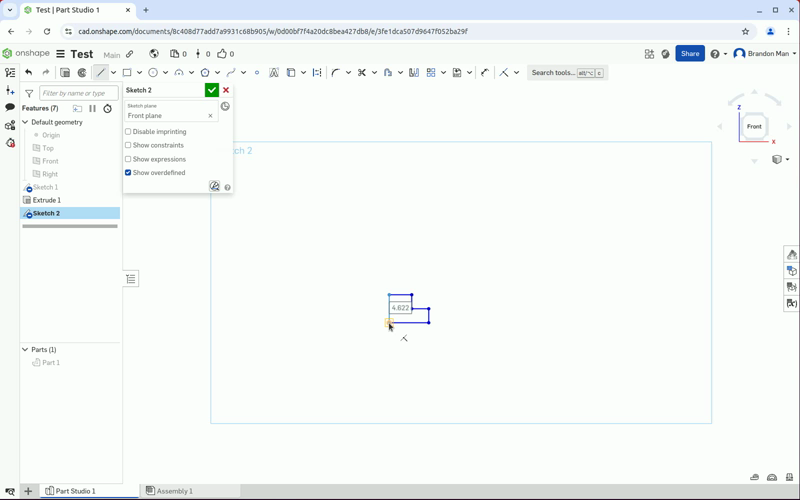
mouse_move(391, 296)
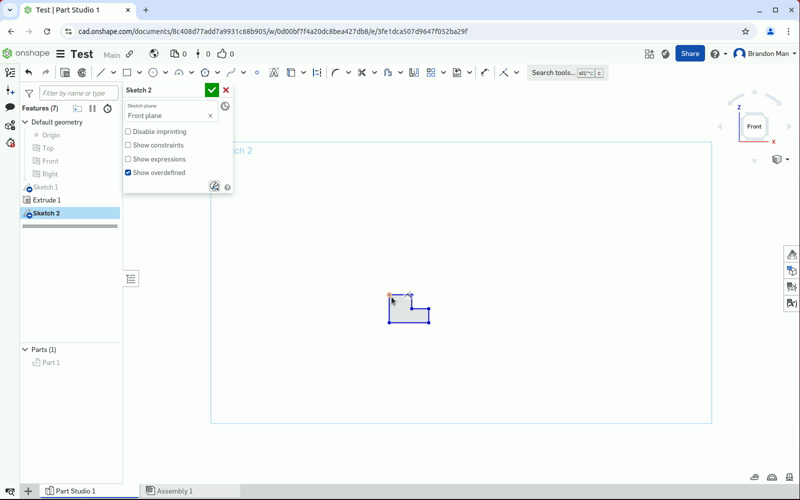
scroll(6)
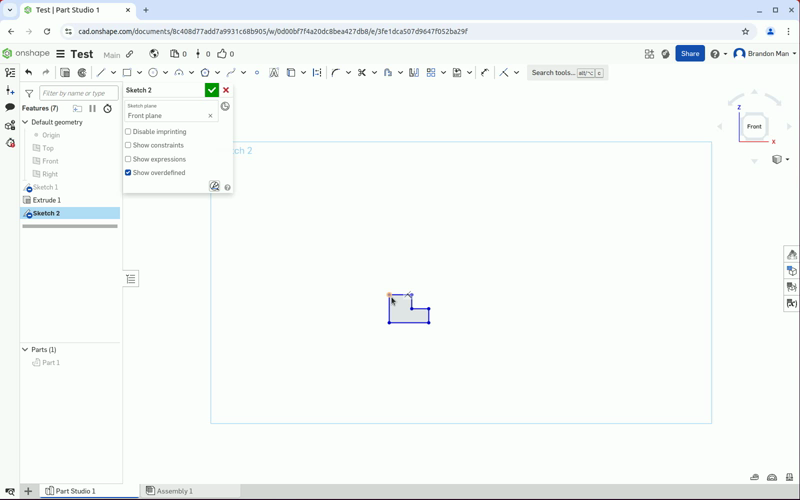
scroll(6)
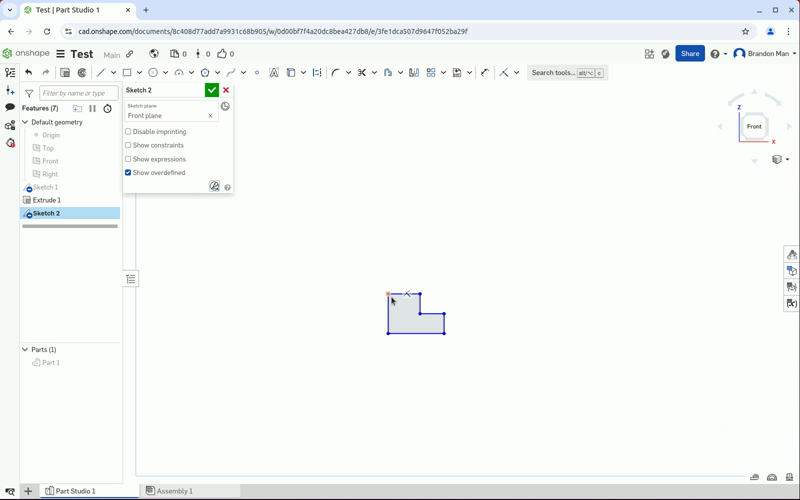
scroll(6)
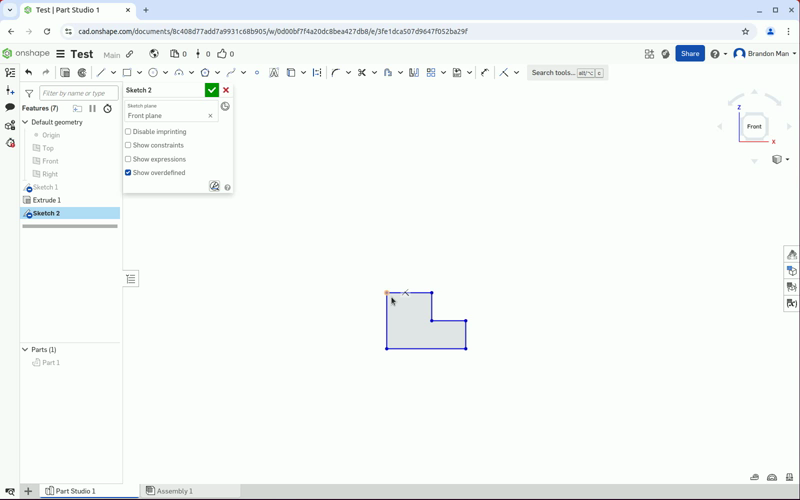
scroll(6)
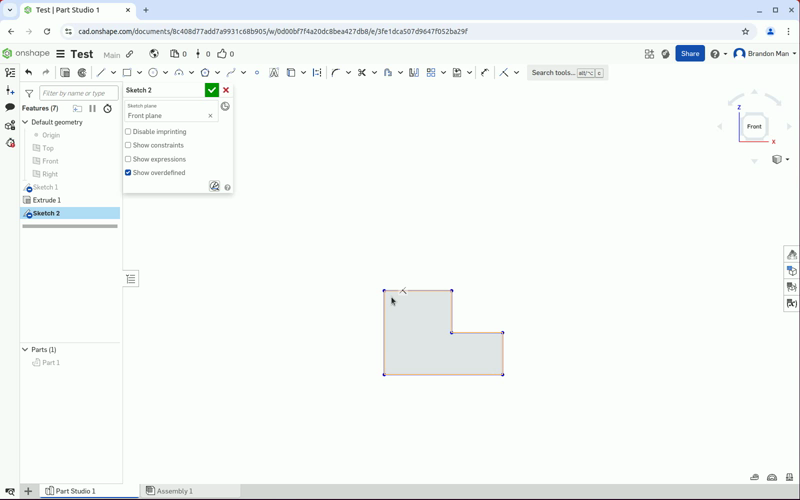
scroll(6)
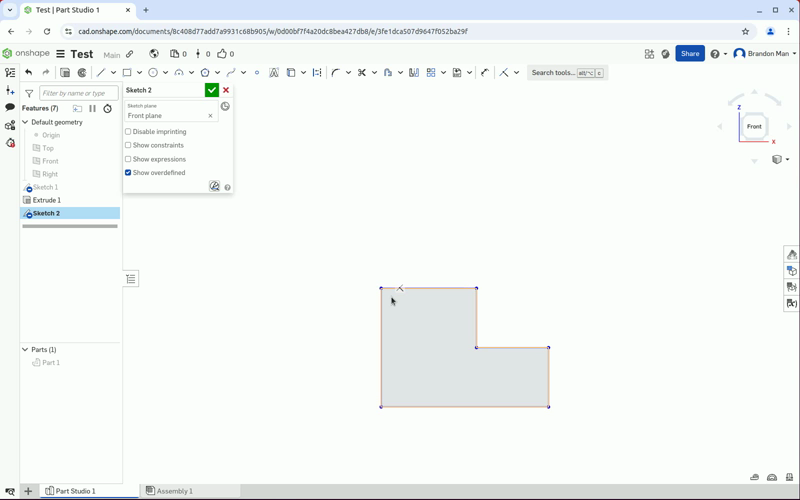
scroll(6)
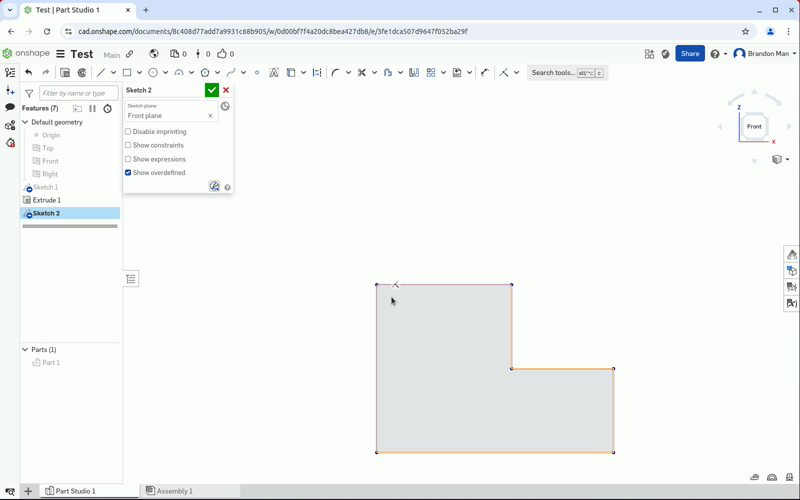
scroll(6)
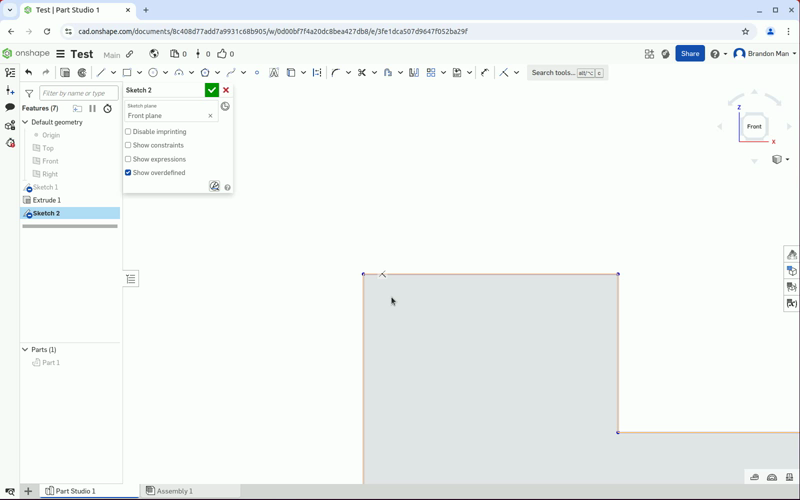
click(391, 296)
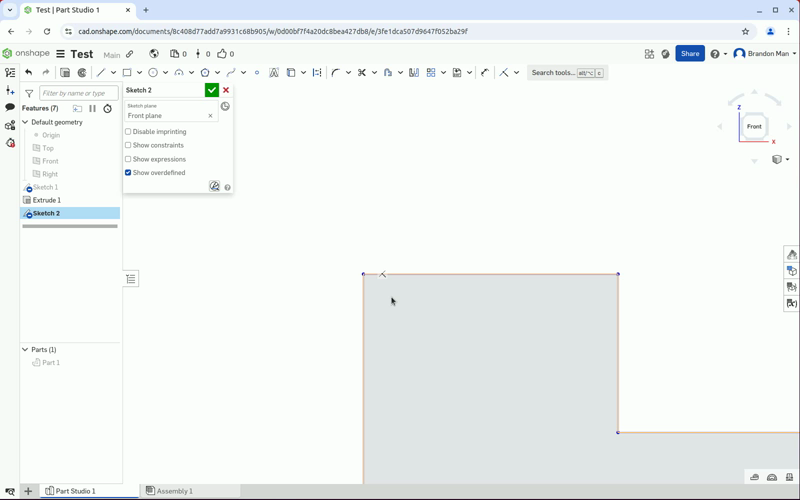
scroll(-6)
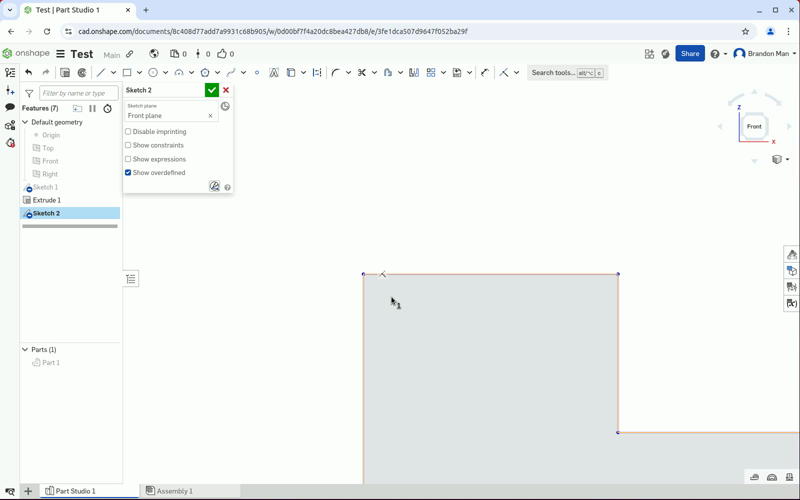
scroll(-6)
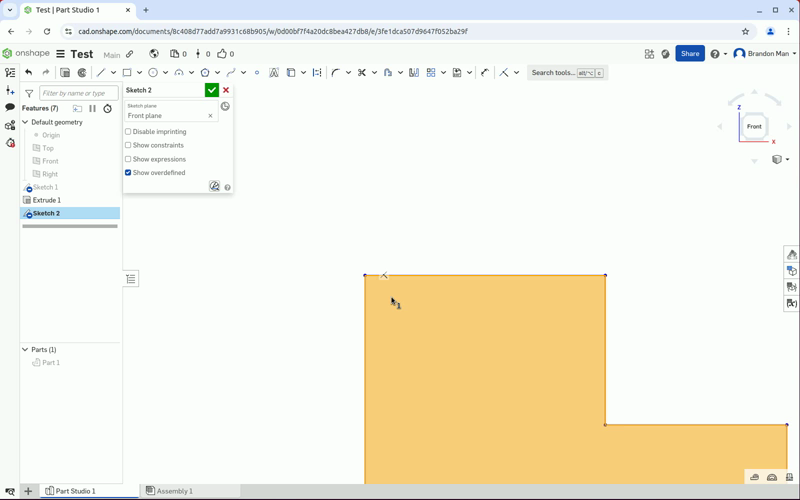
scroll(-6)
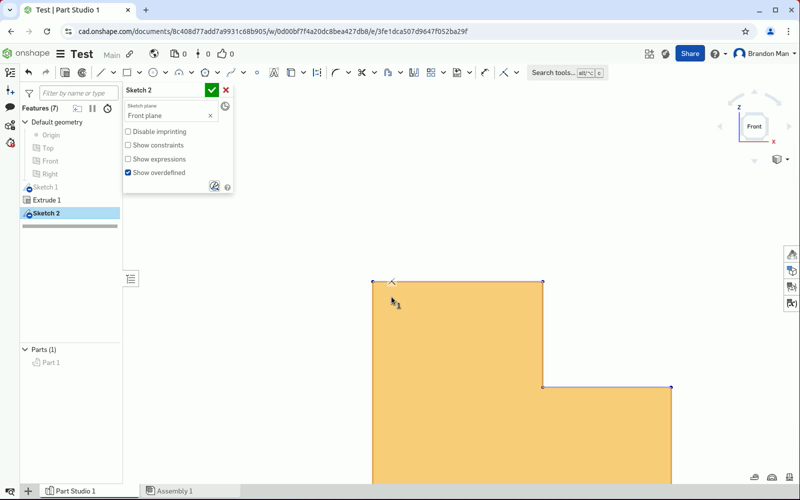
scroll(-6)
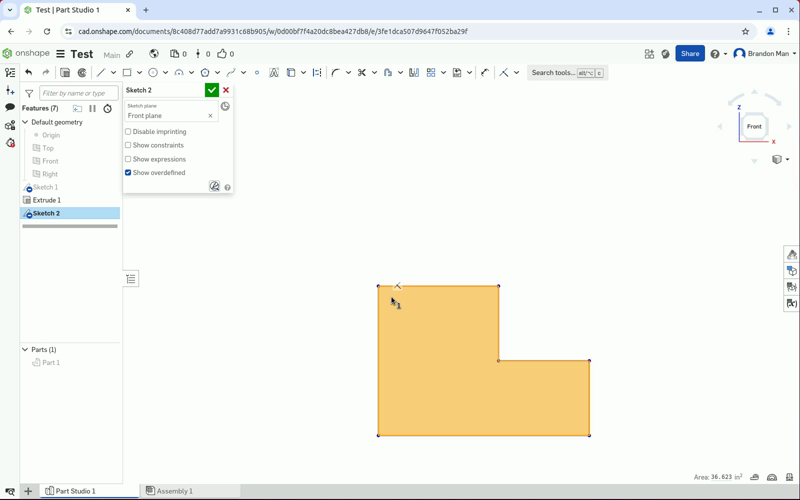
scroll(-6)
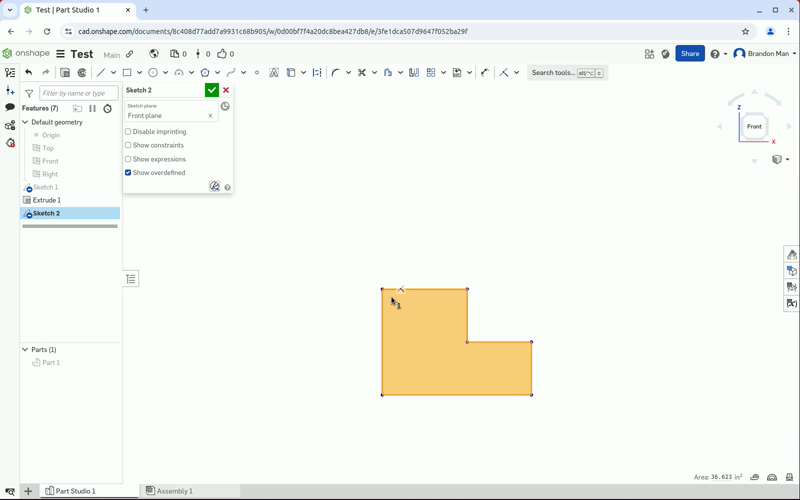
scroll(-6)
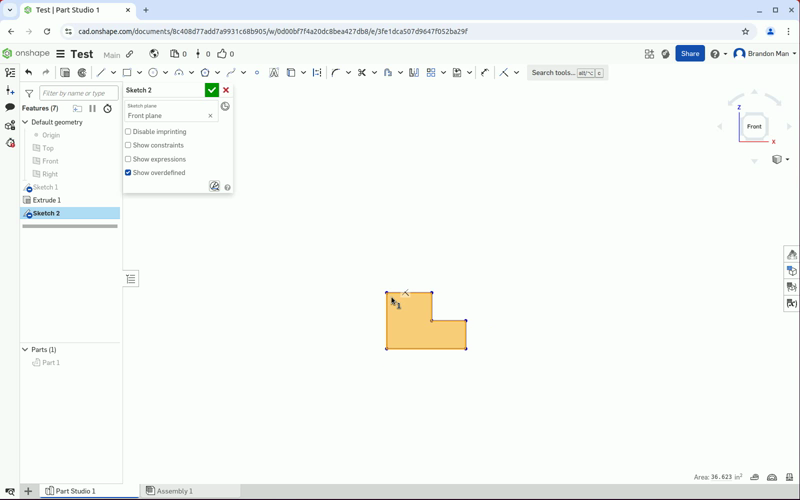
scroll(-6)
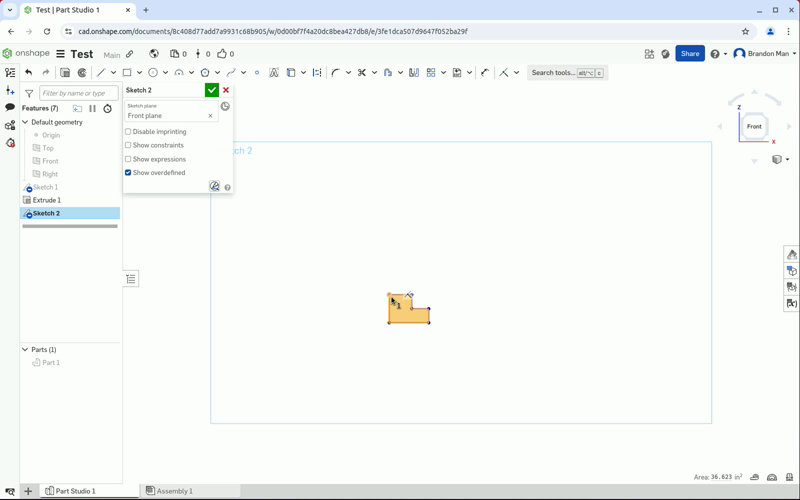
mouse_move(73, 352)
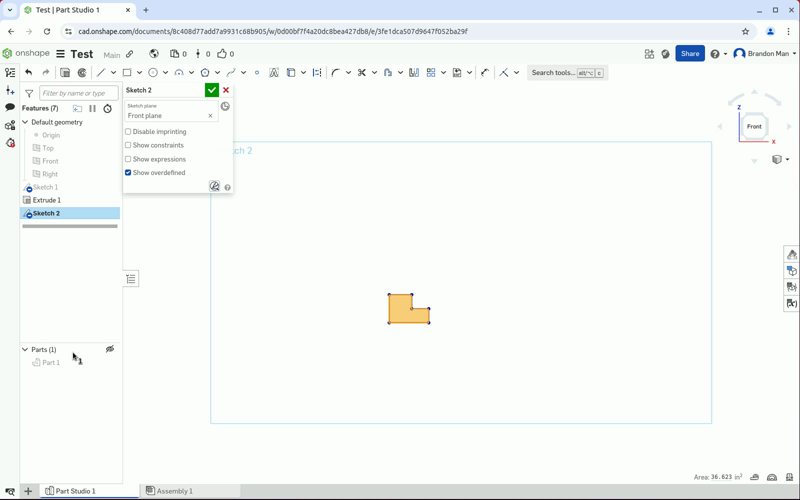
key(shift+y)
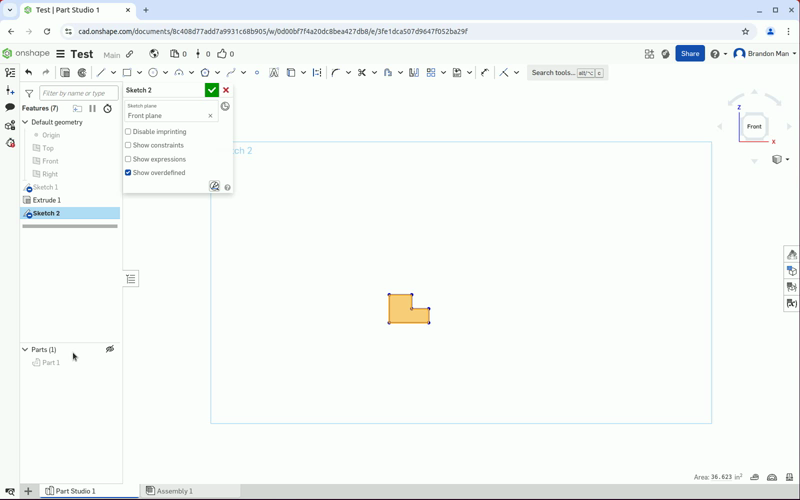
key(shift+e)
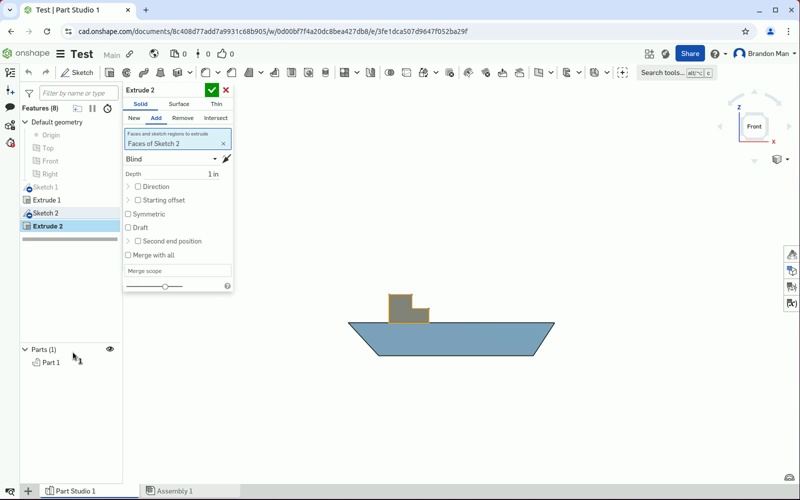
mouse_move(143, 106)
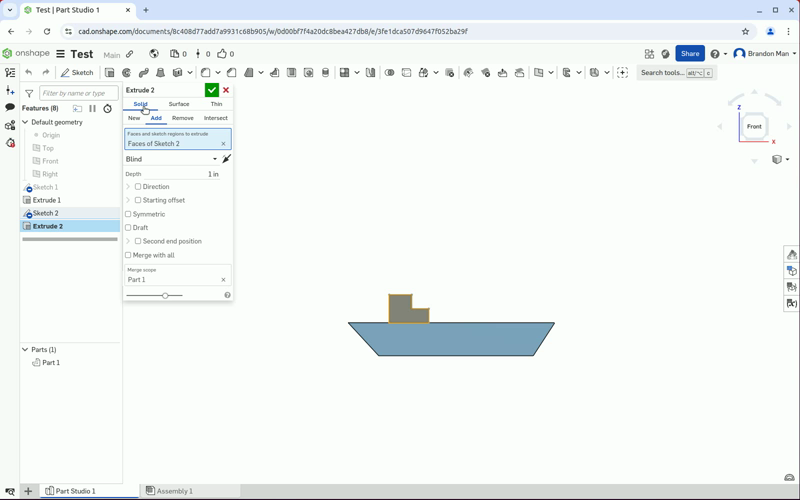
click(143, 106)
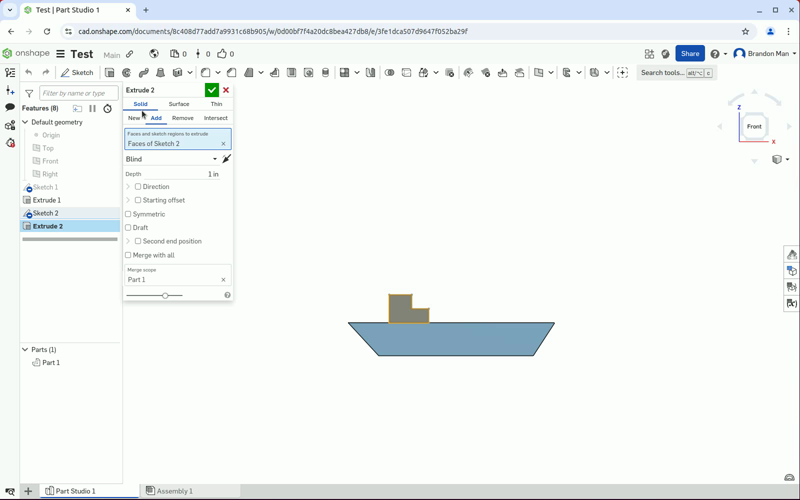
mouse_move(137, 120)
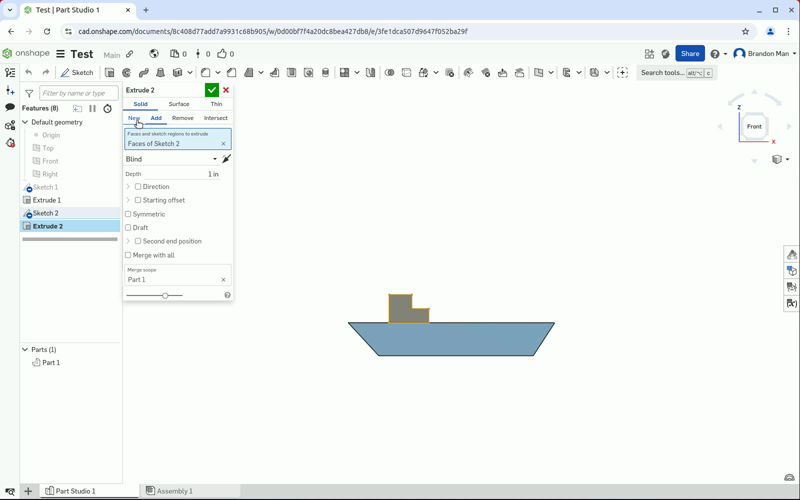
click(137, 120)
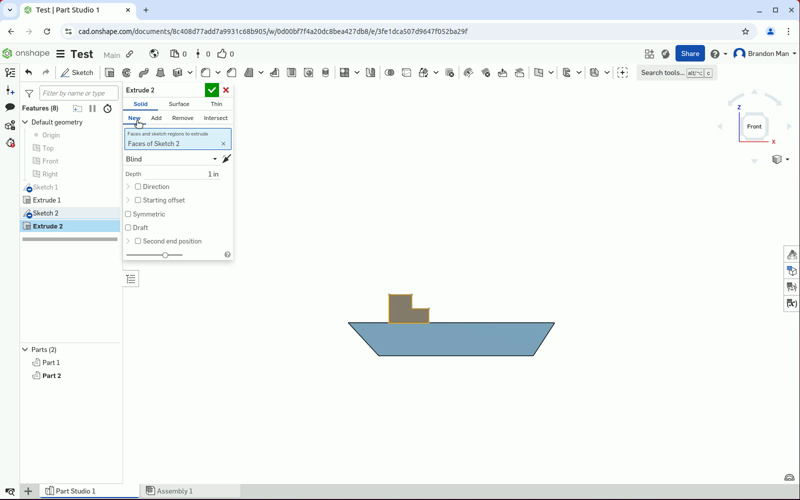
key(tab, 4)
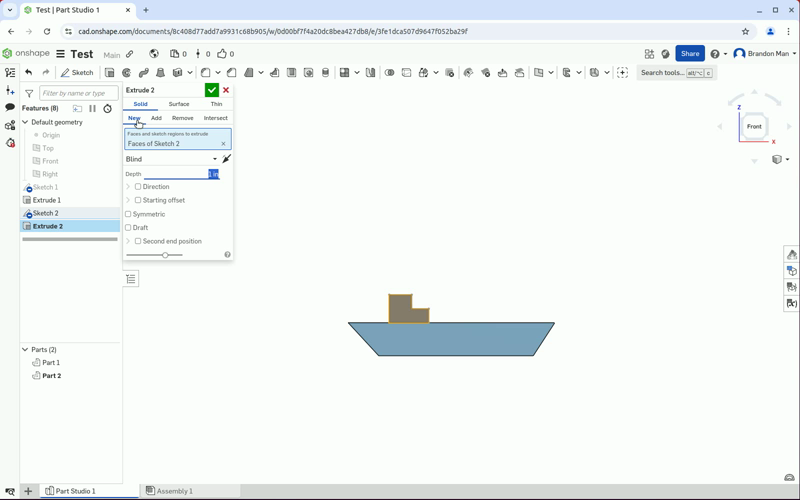
text(7.943)
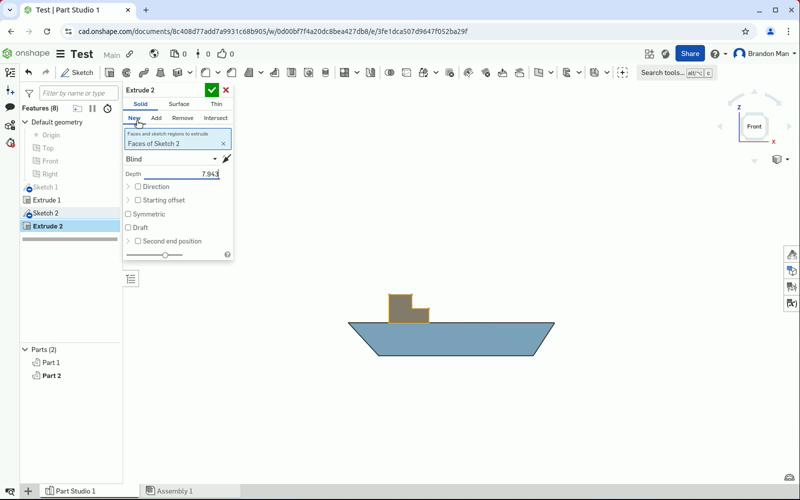
key(enter)
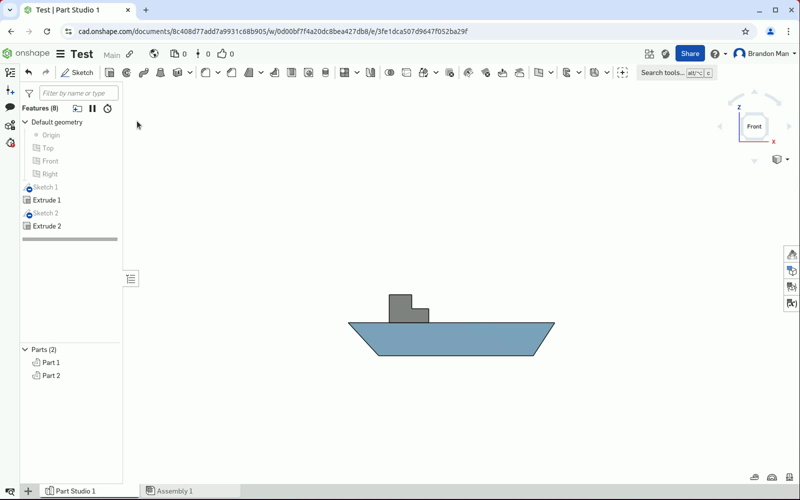
key(shift+h)
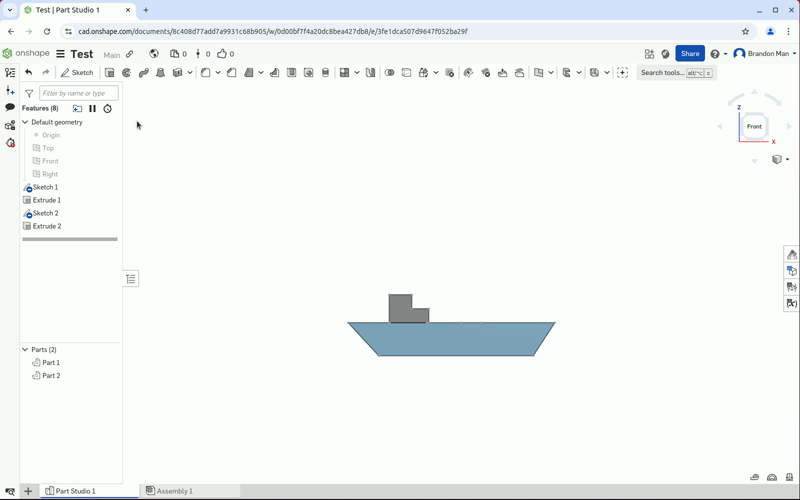
key(shift+h)
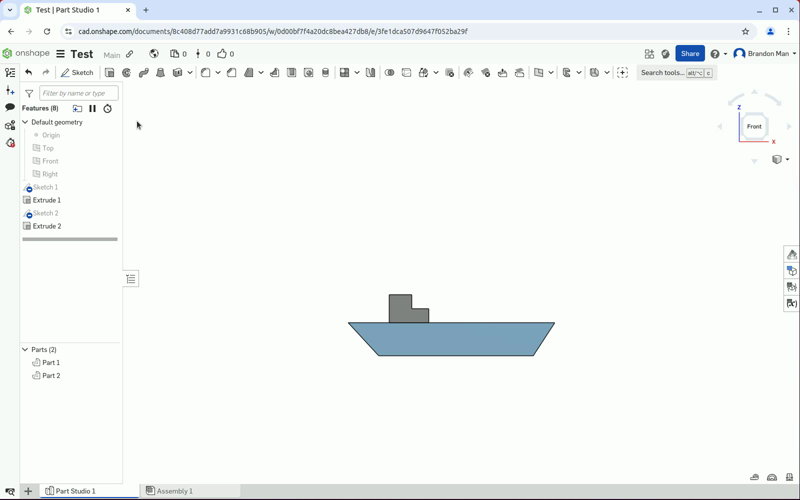
mouse_move(73, 189)
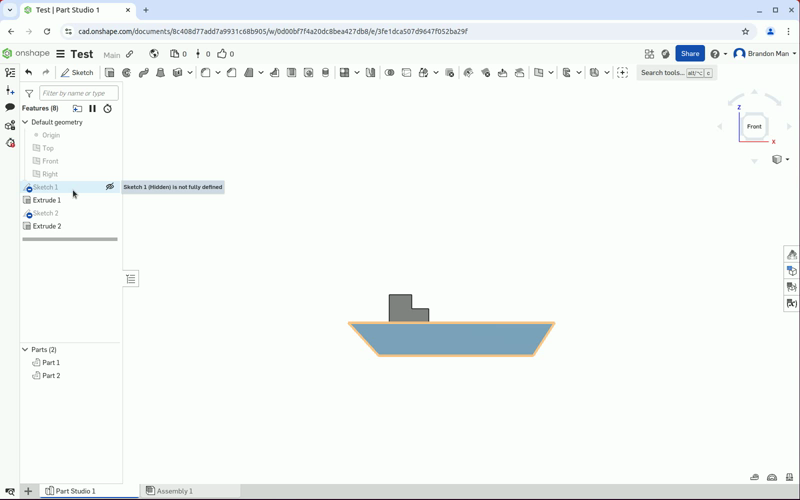
click(73, 189)
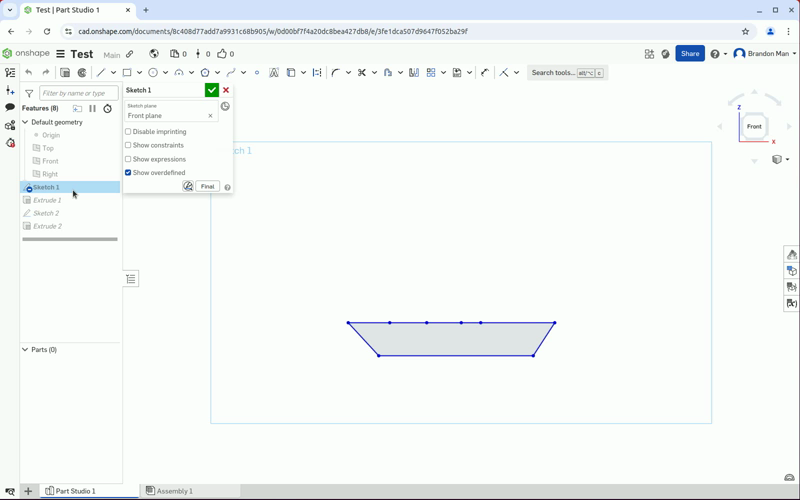
mouse_move(229, 92)
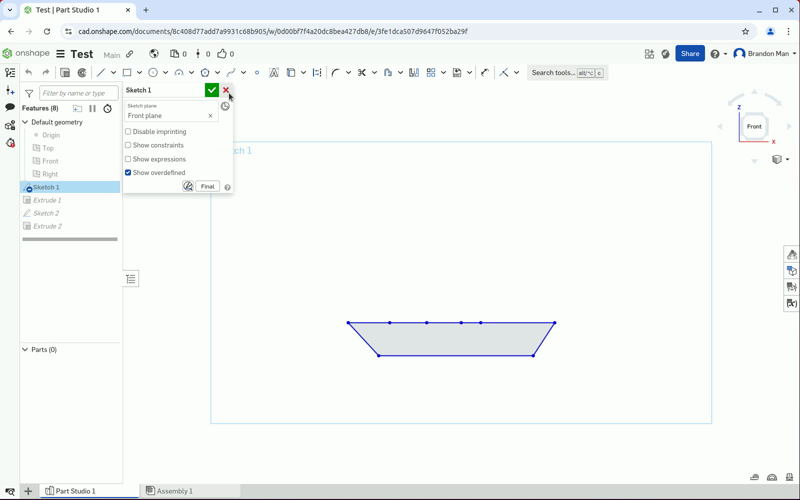
click(229, 92)
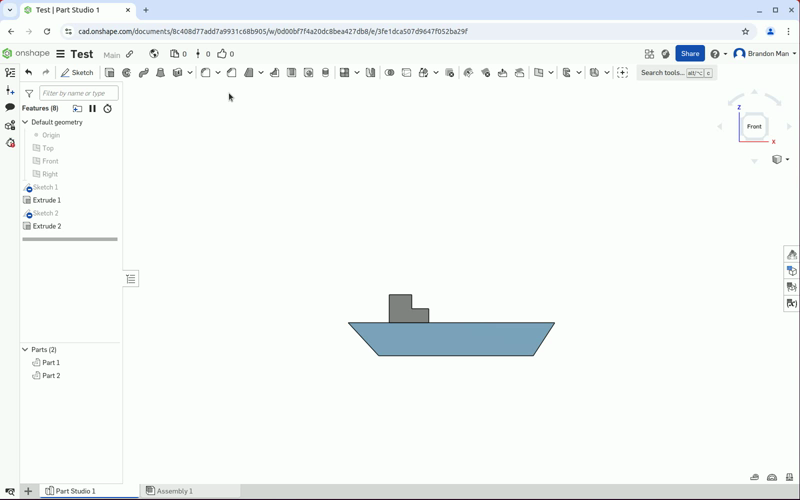
mouse_move(73, 352)
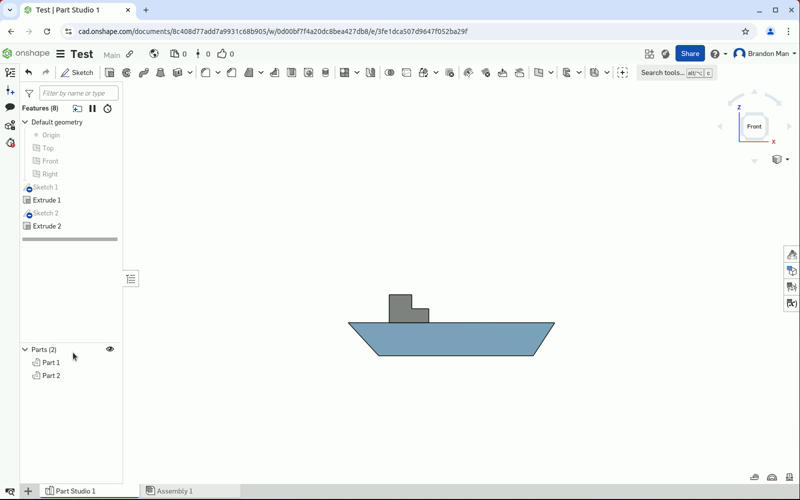
key(y)
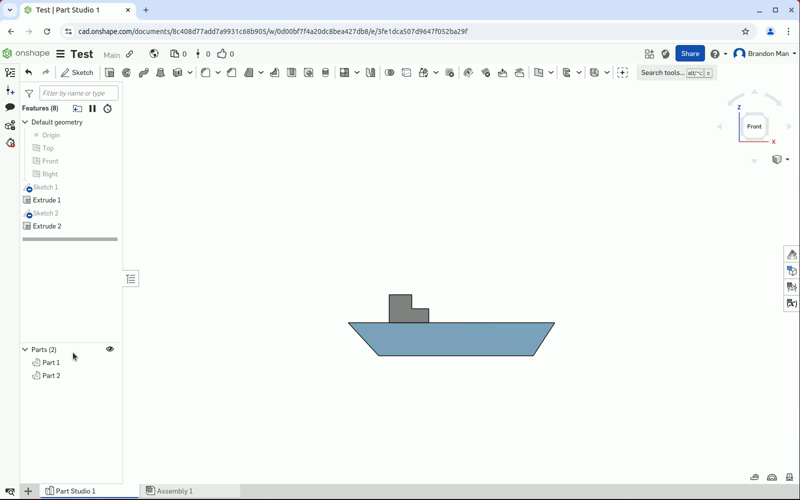
key(shift+p)
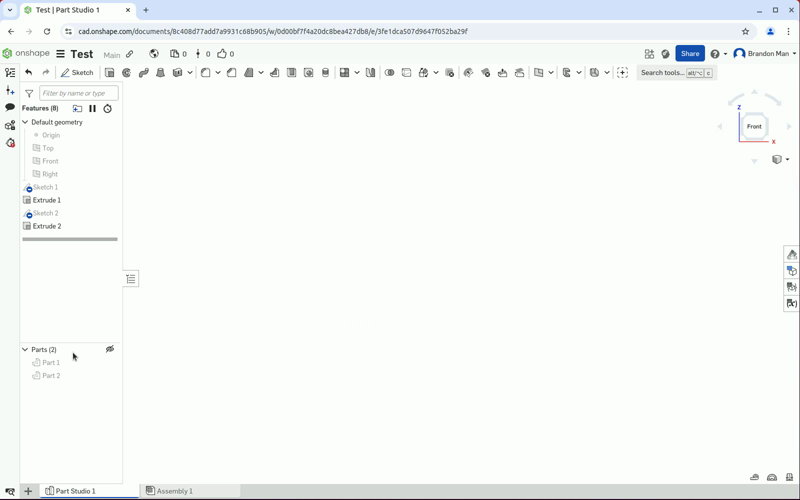
key(space)
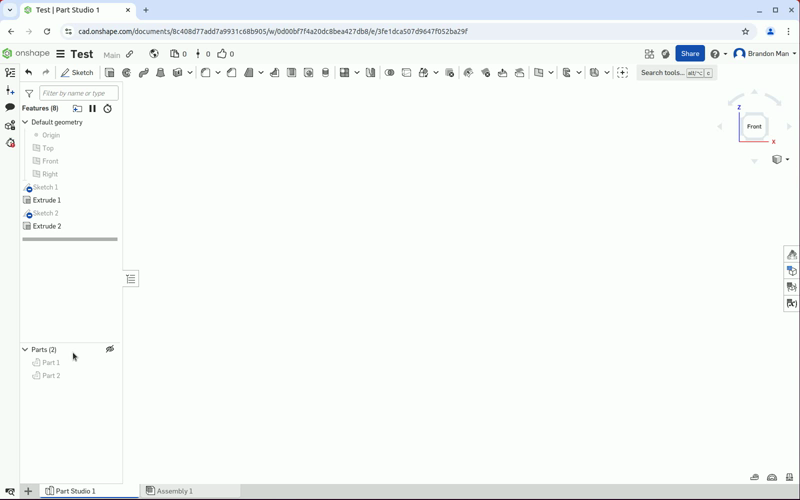
key_down(shift)
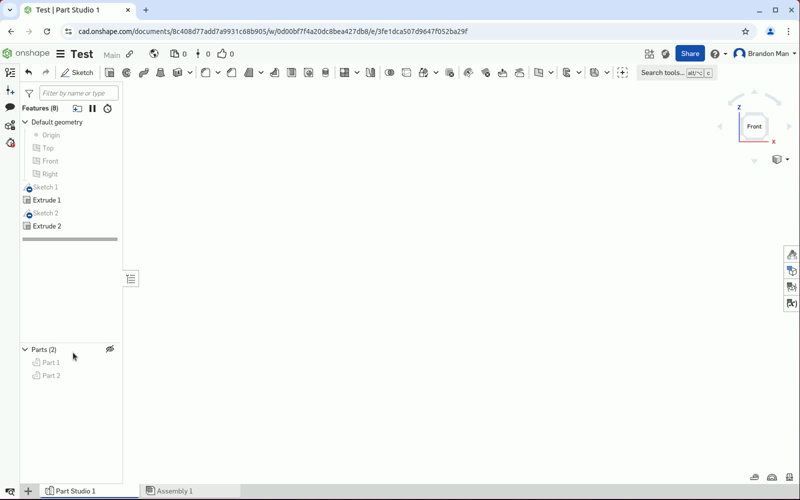
key(down)
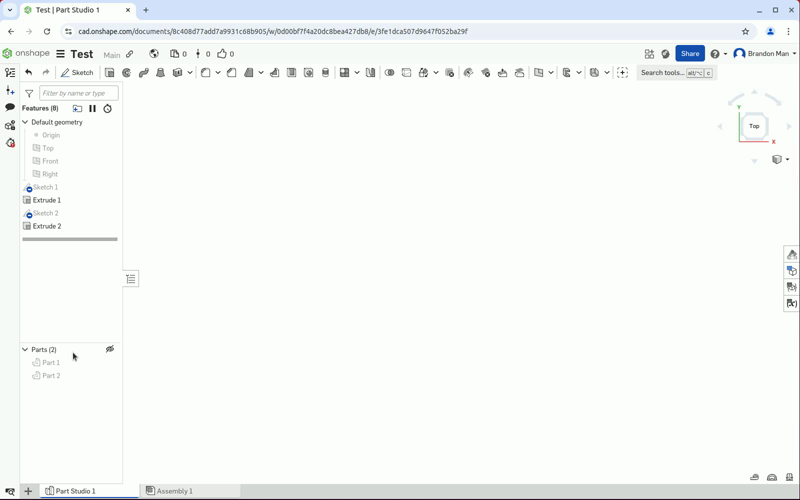
key_up(shift)
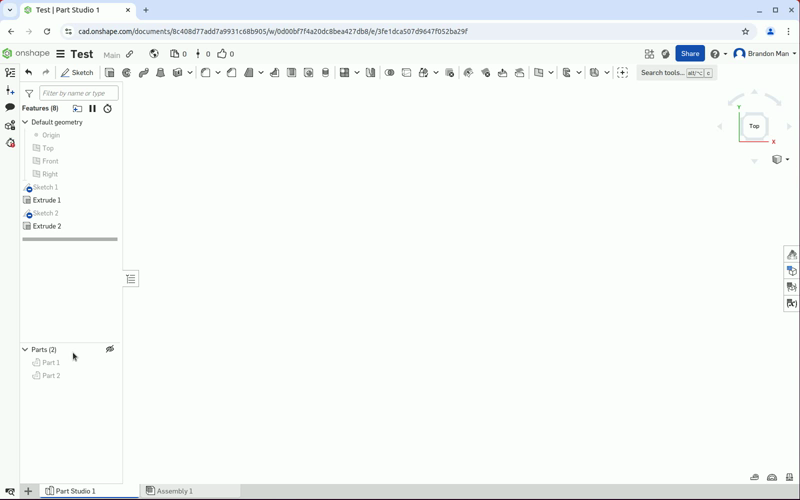
mouse_move(73, 352)
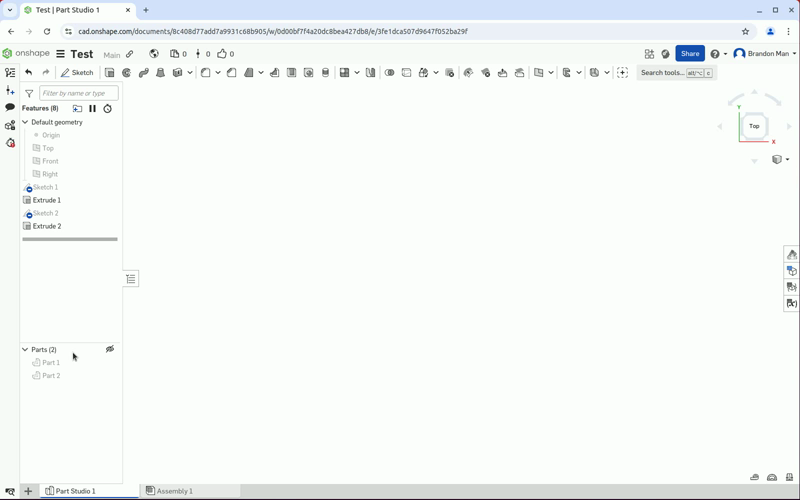
key(shift+y)
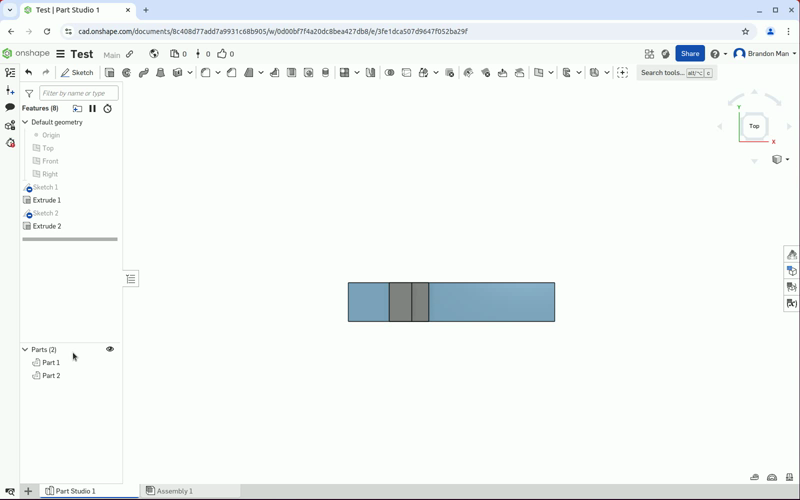
mouse_move(541, 75)
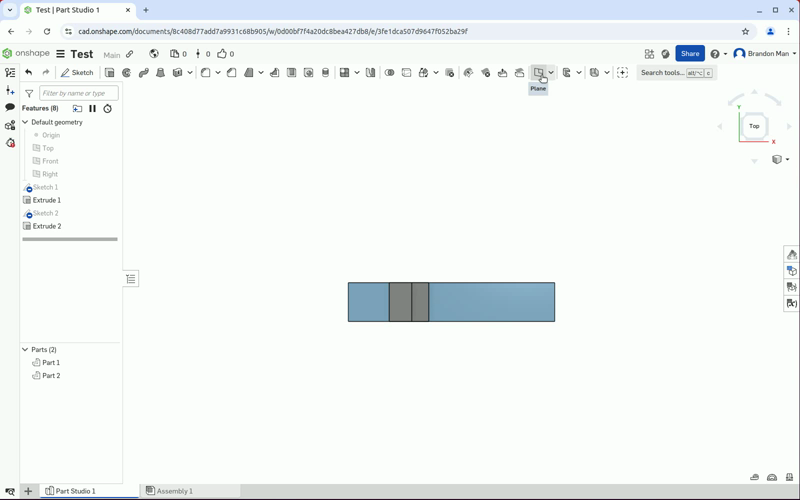
click(541, 75)
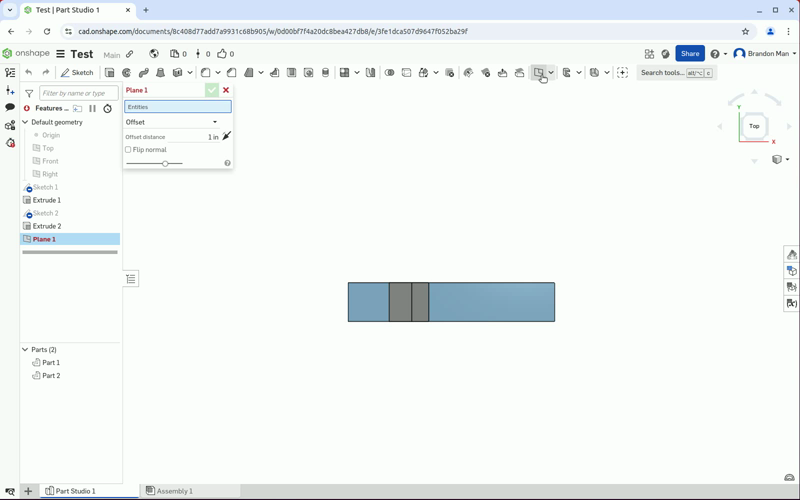
mouse_move(73, 150)
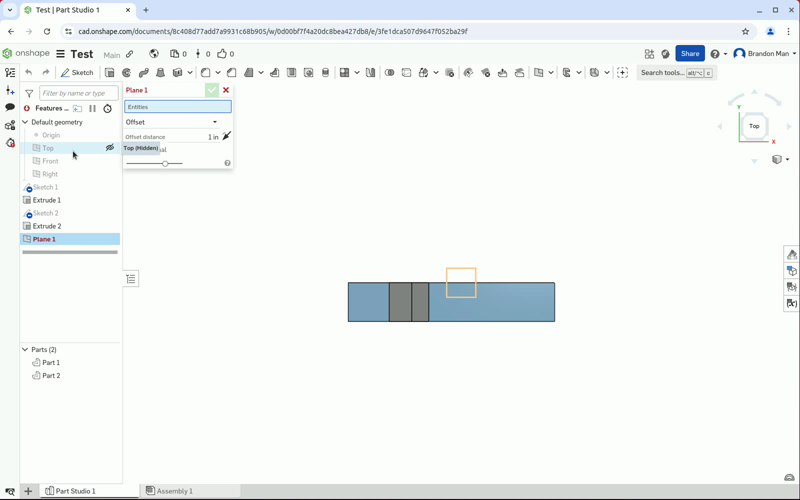
click(73, 150)
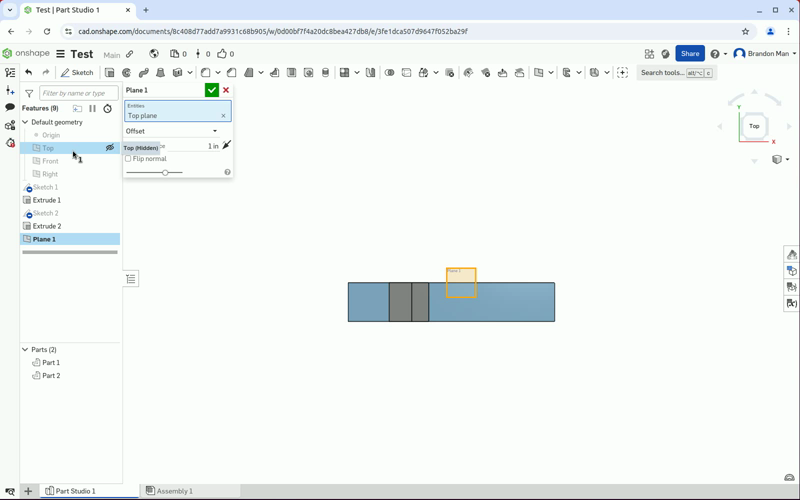
key(tab, 2)
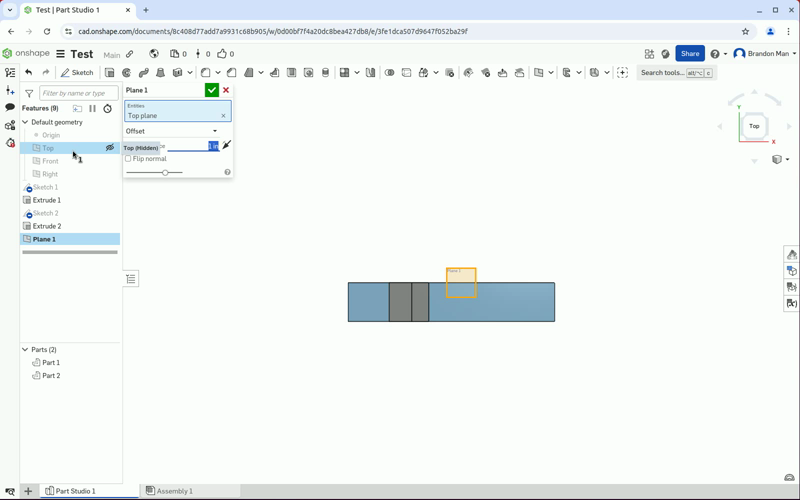
text(8.196)
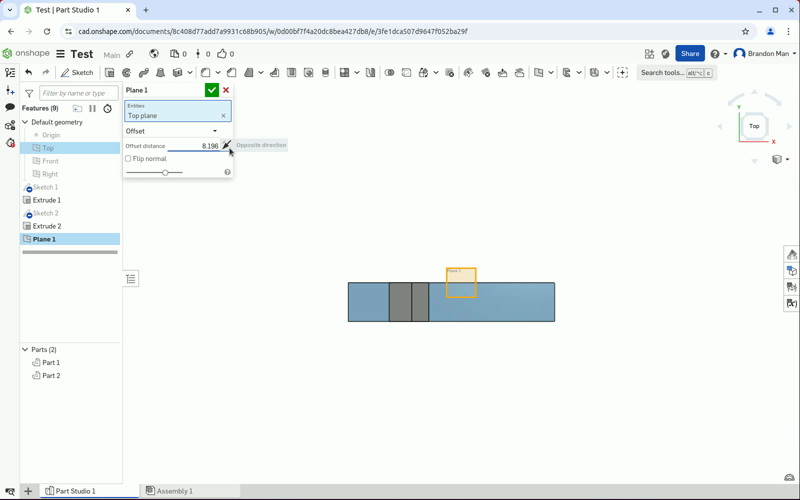
mouse_move(229, 147)
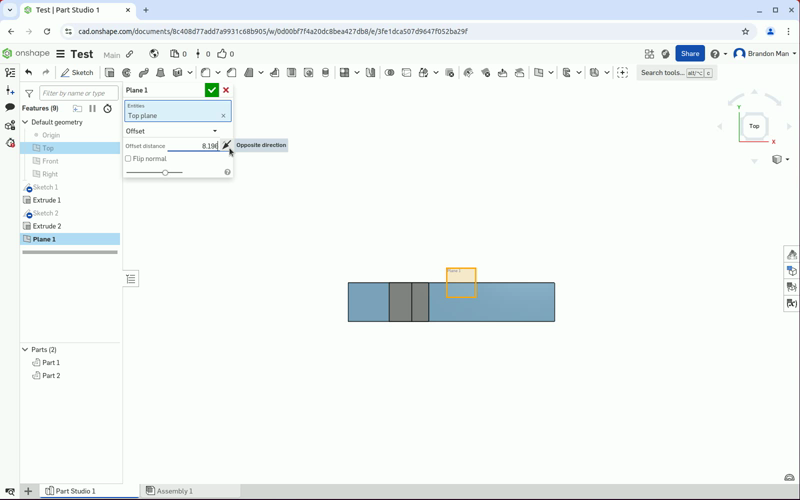
click(229, 147)
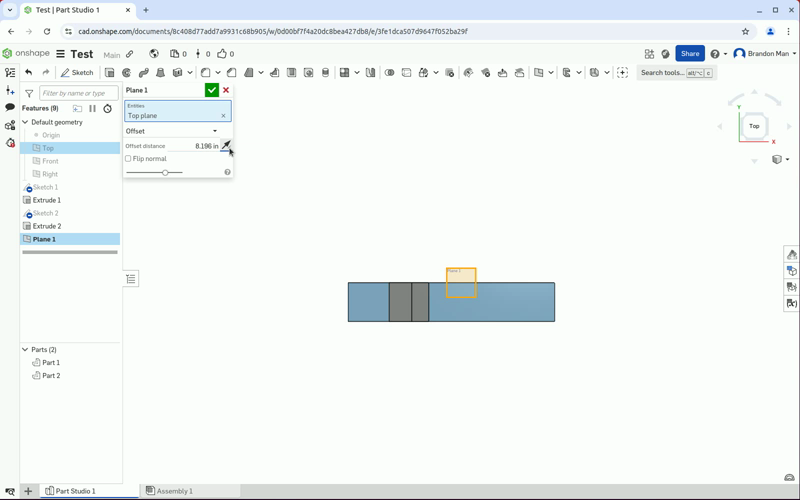
key(enter, 2)
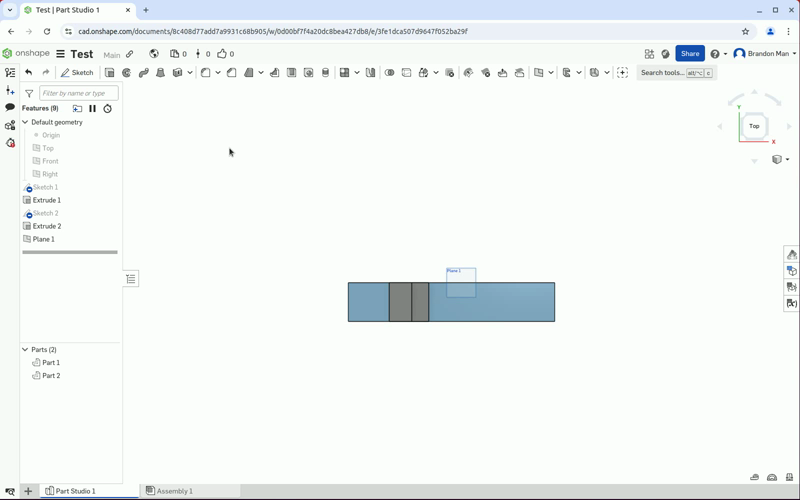
key(shift+s)
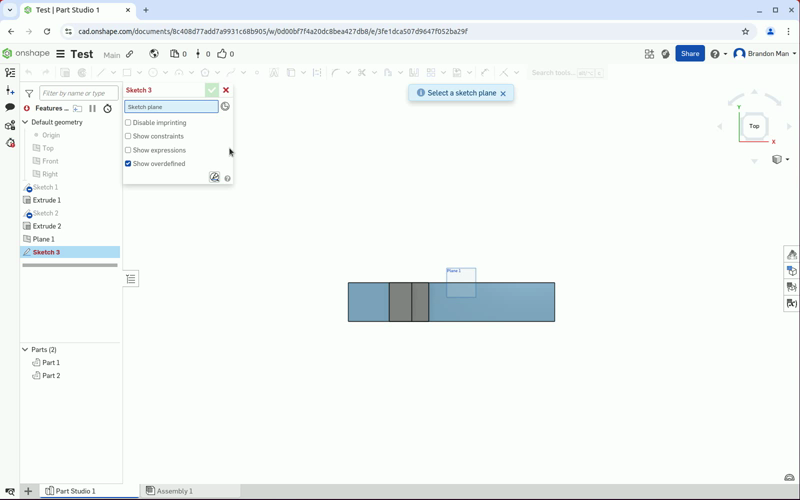
mouse_move(73, 241)
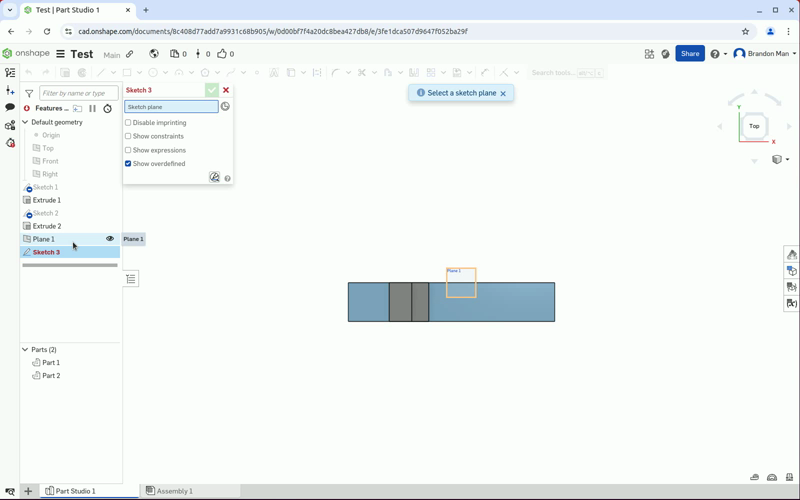
click(73, 241)
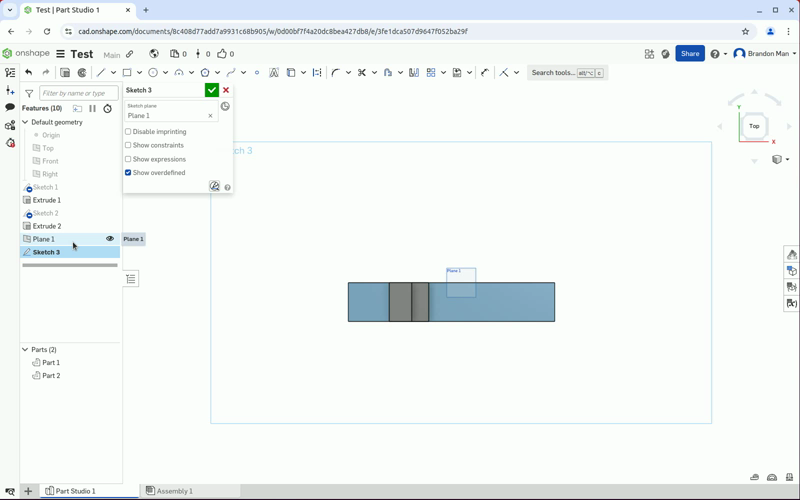
mouse_move(73, 352)
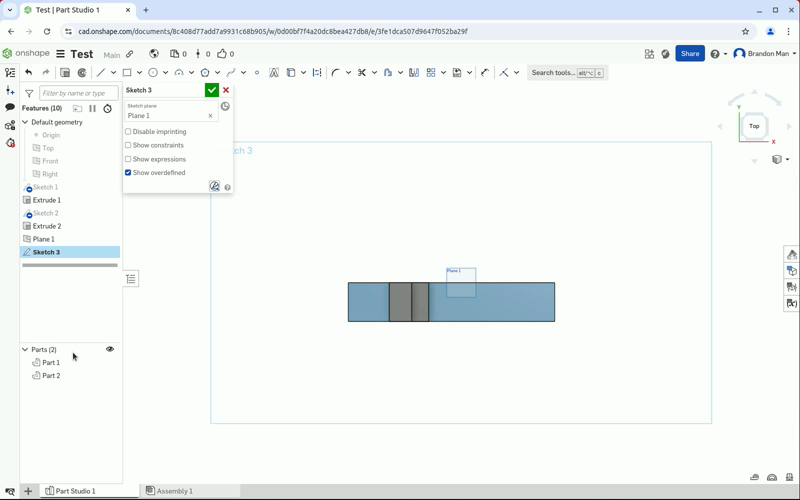
key(y)
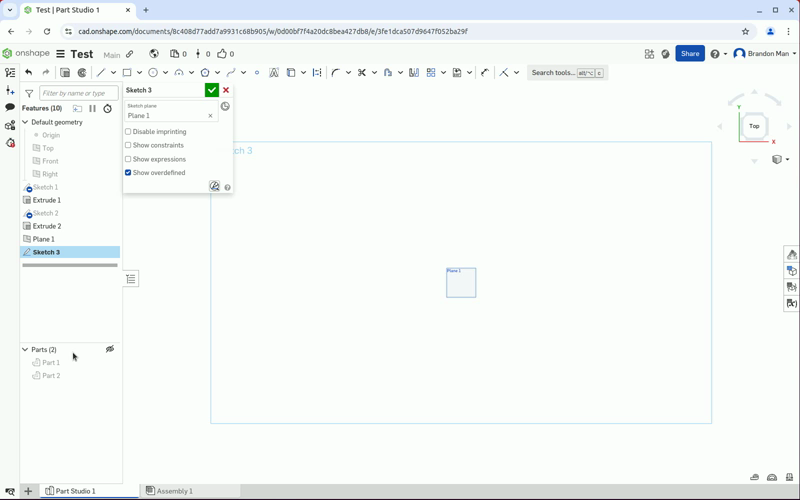
key(c)
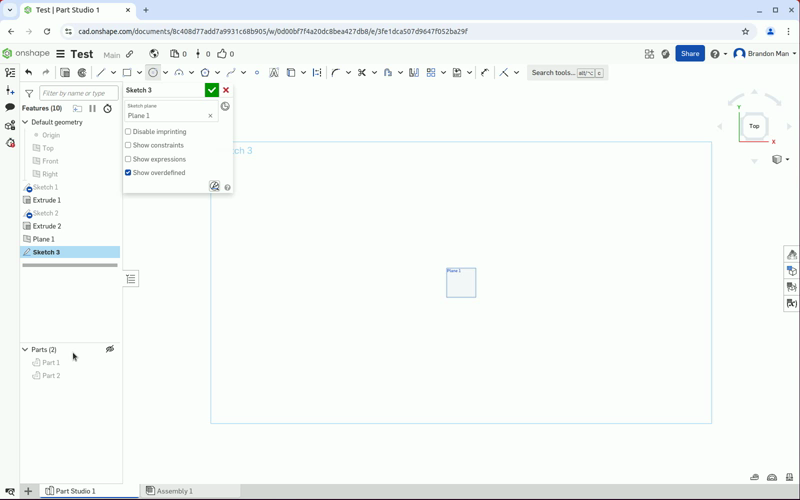
key_down(shift)
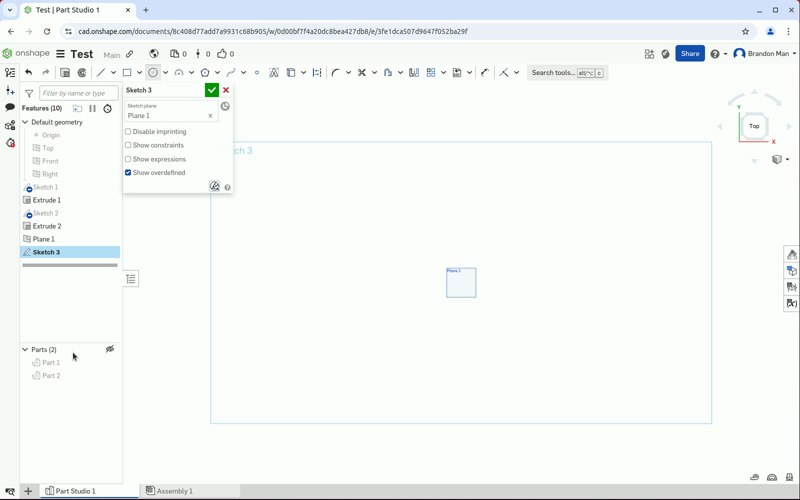
mouse_move(482, 301)
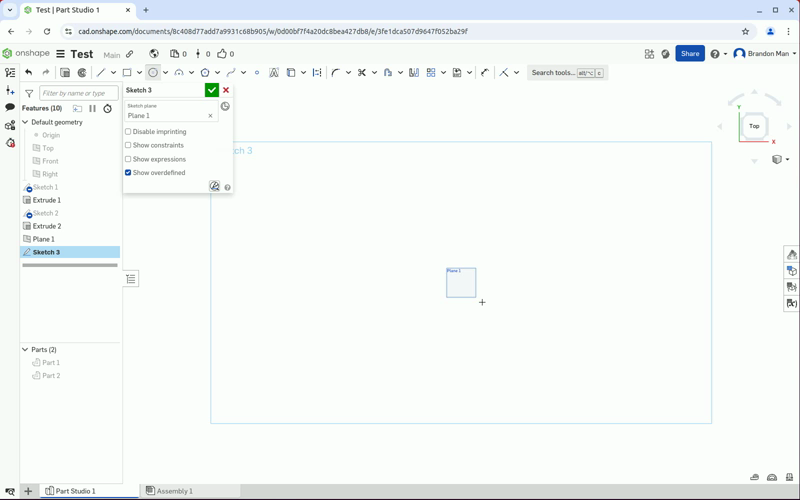
click(482, 301)
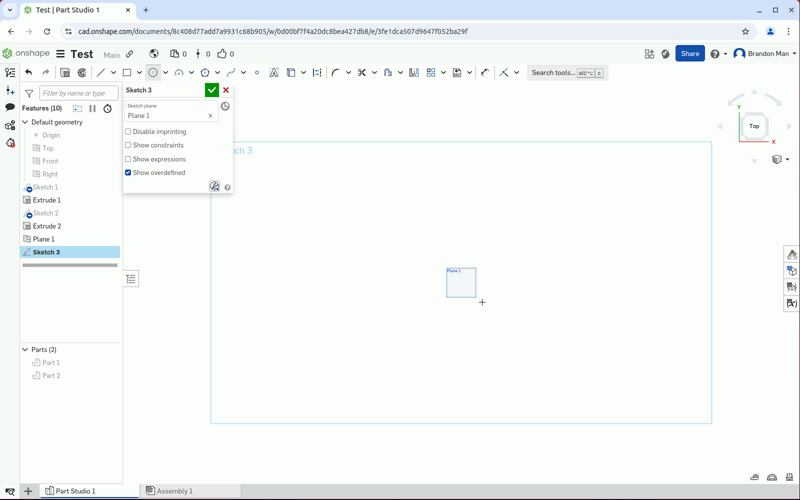
key_up(shift)
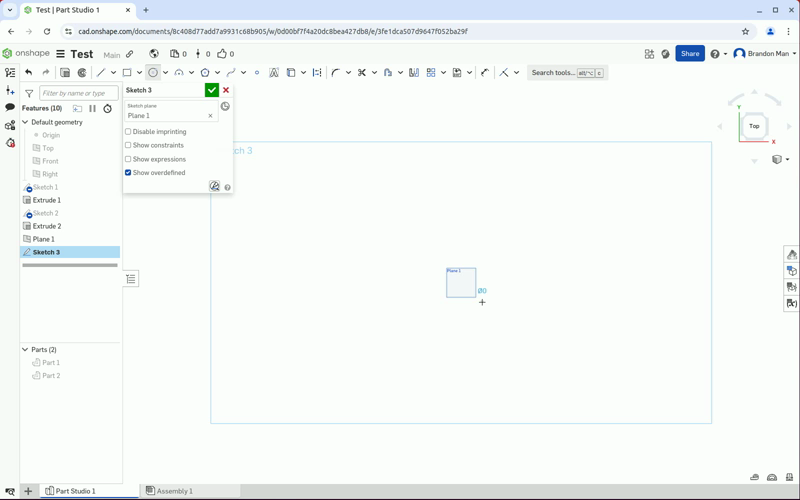
mouse_move(489, 301)
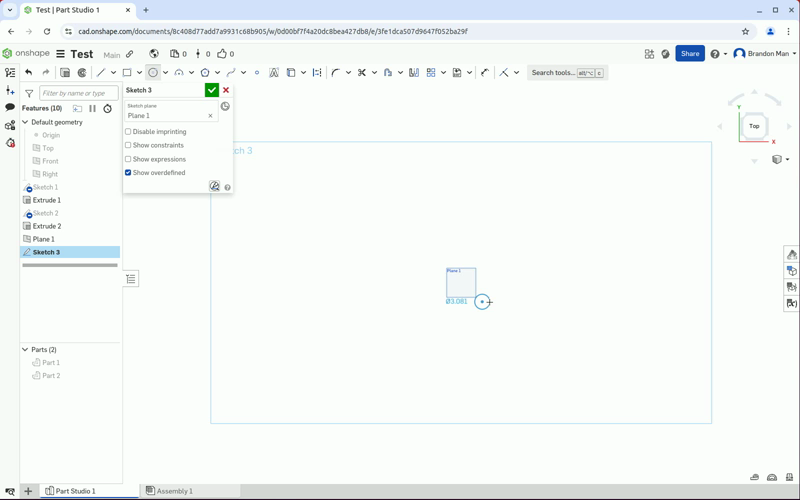
click(489, 301)
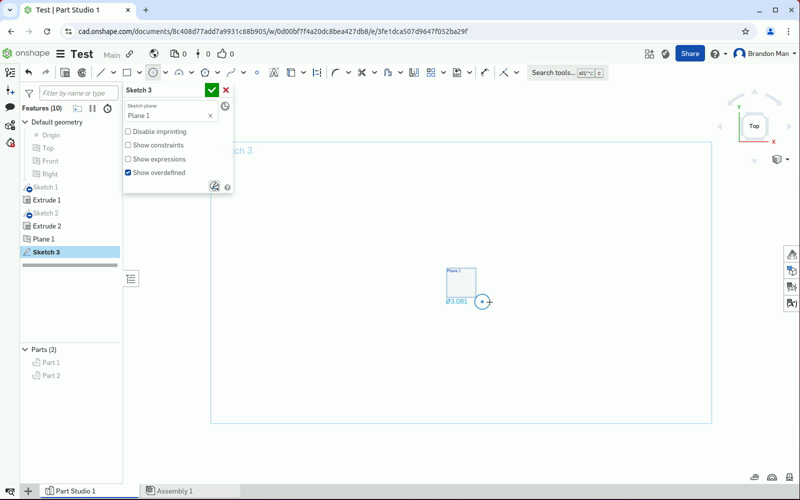
key(esc)
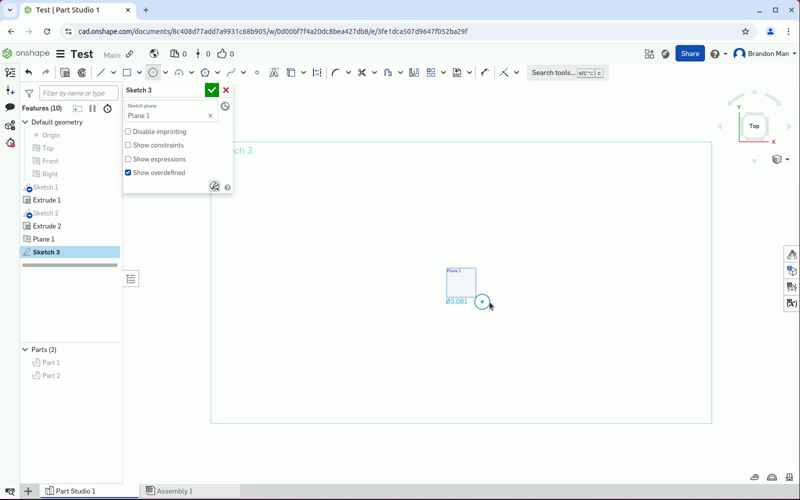
mouse_move(478, 295)
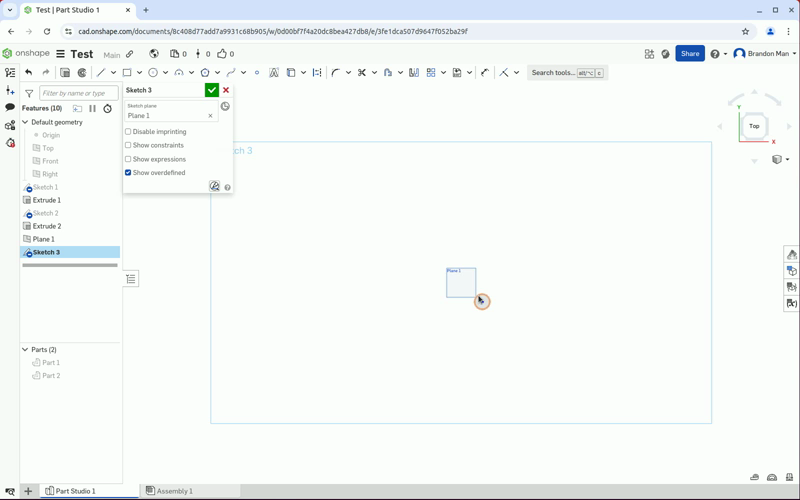
scroll(6)
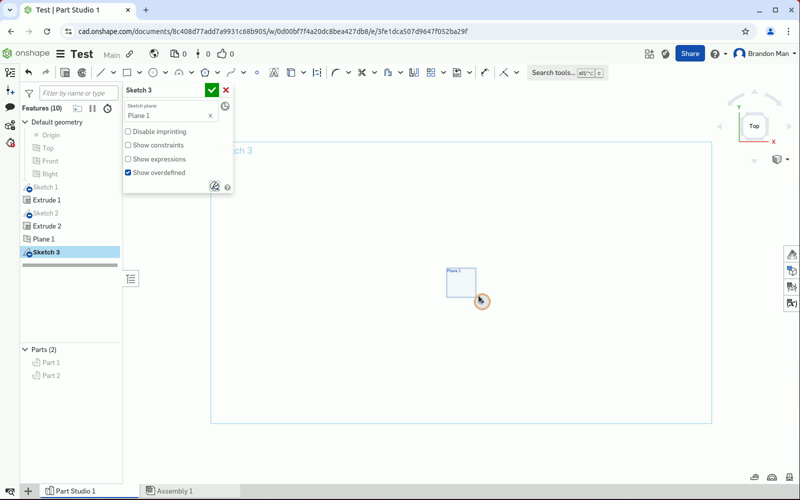
scroll(6)
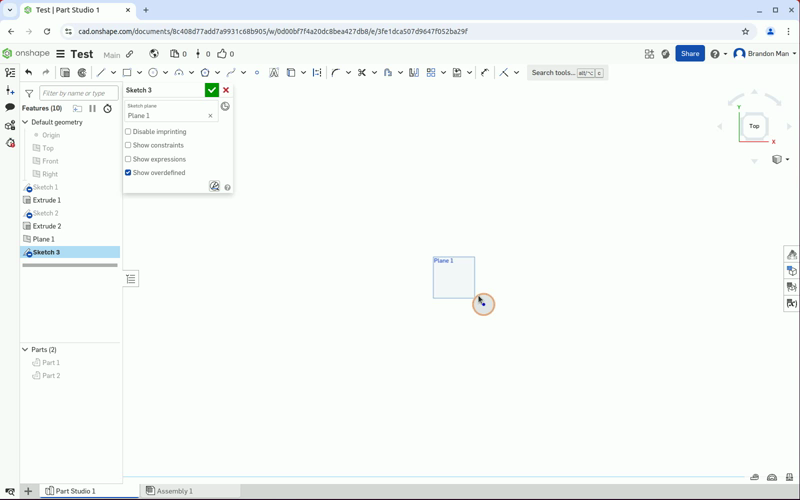
scroll(6)
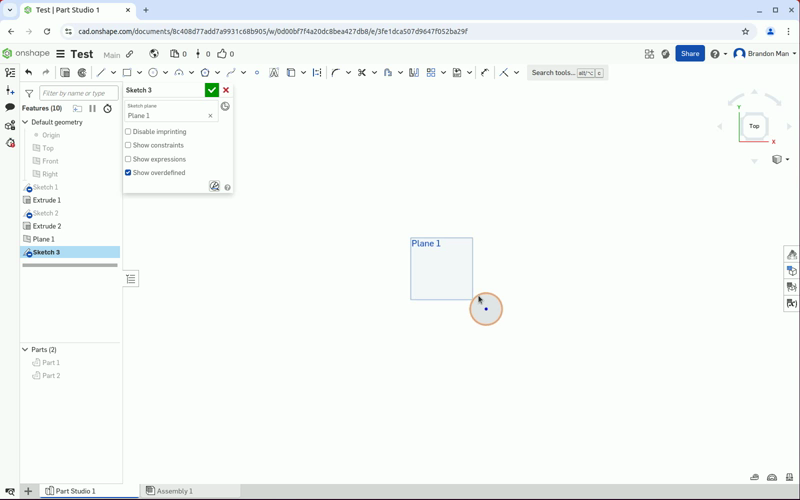
scroll(6)
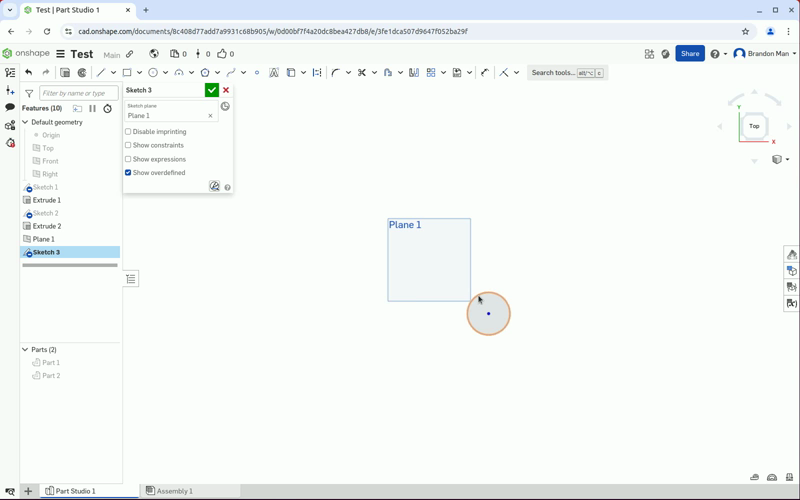
scroll(6)
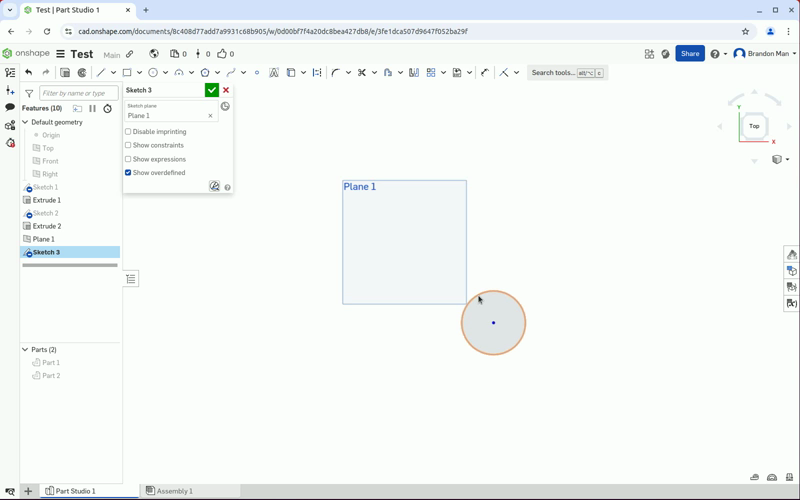
scroll(6)
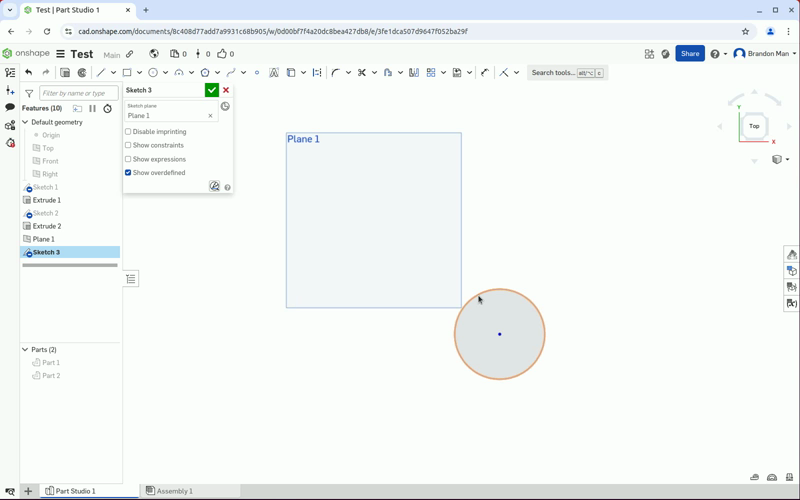
scroll(6)
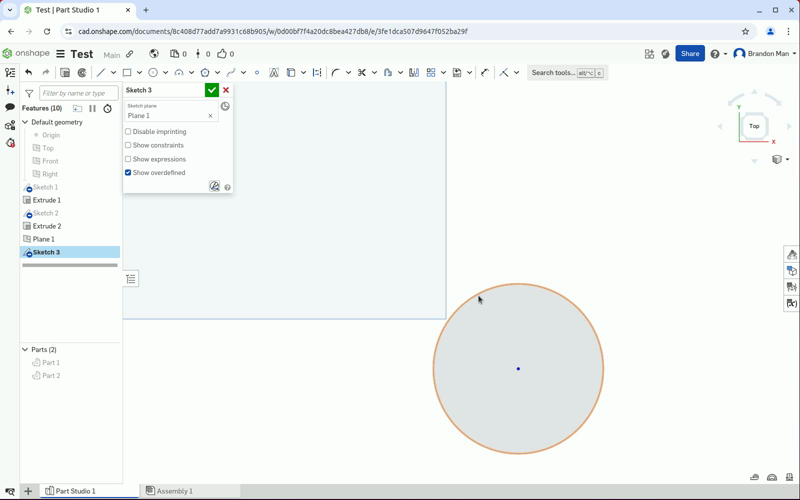
click(478, 295)
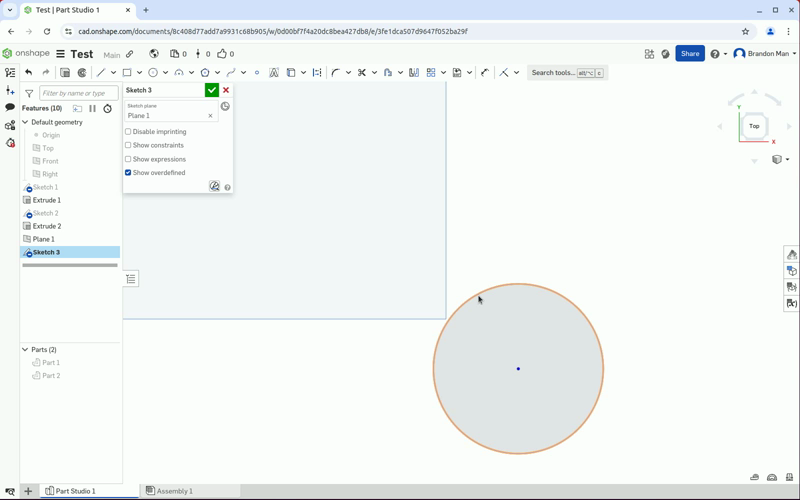
scroll(-6)
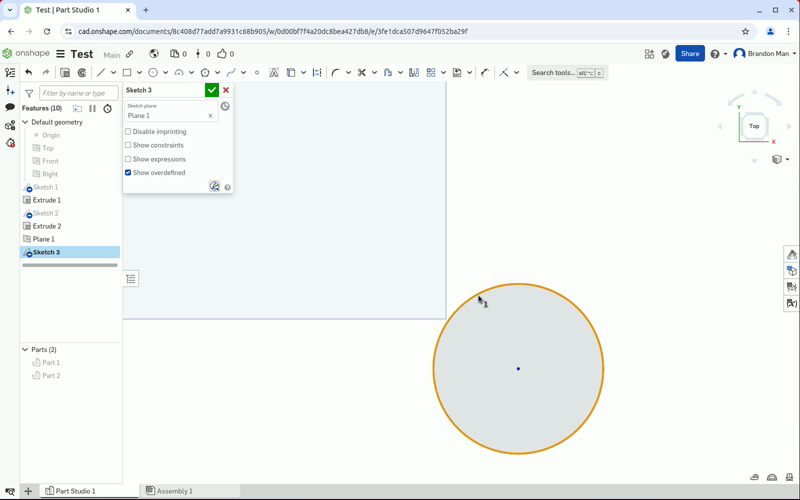
scroll(-6)
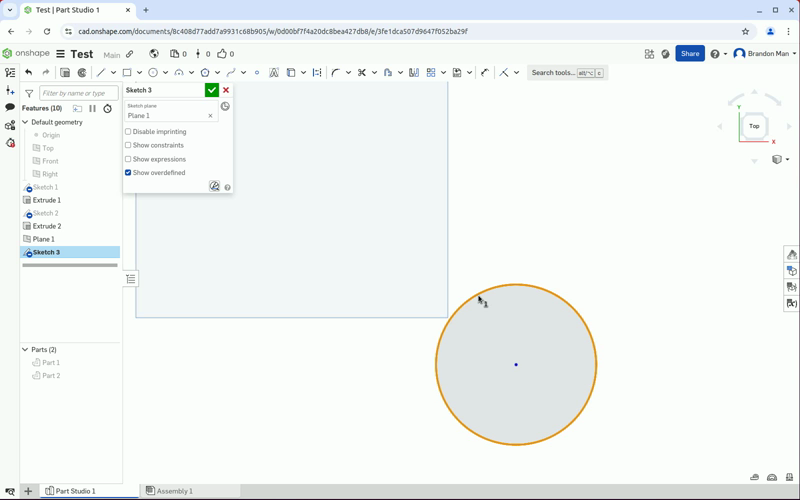
scroll(-6)
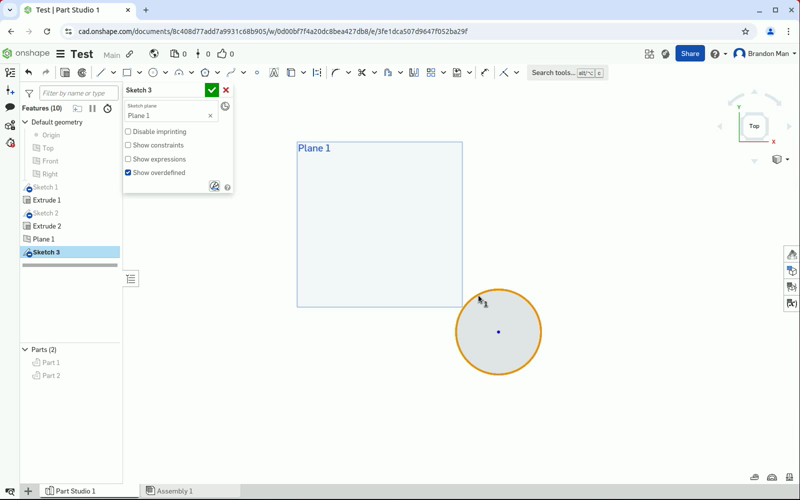
scroll(-6)
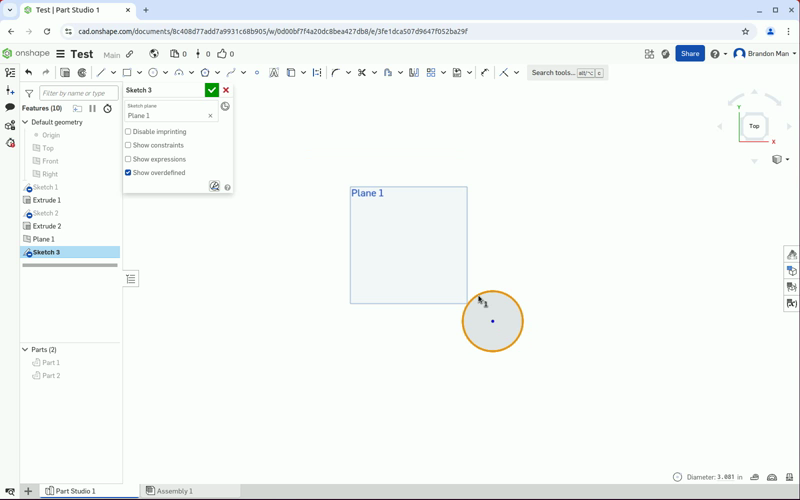
scroll(-6)
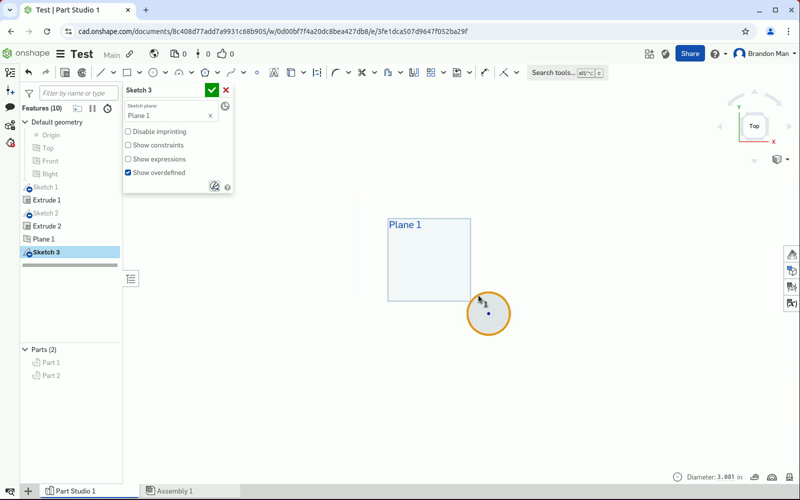
scroll(-6)
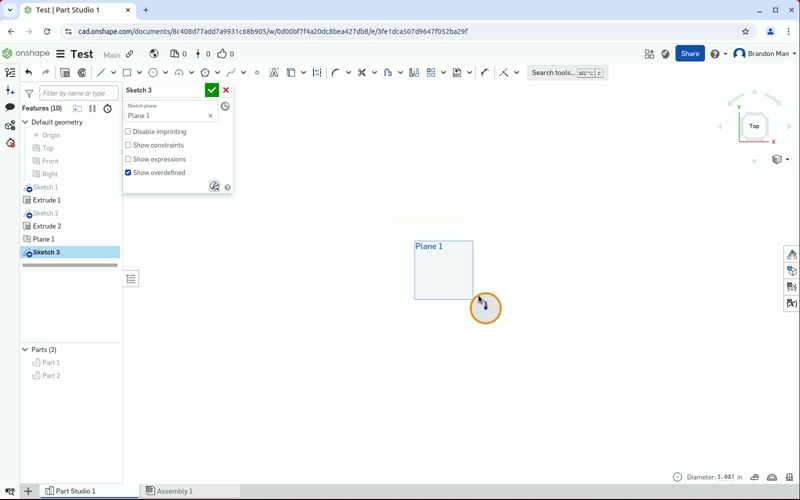
scroll(-6)
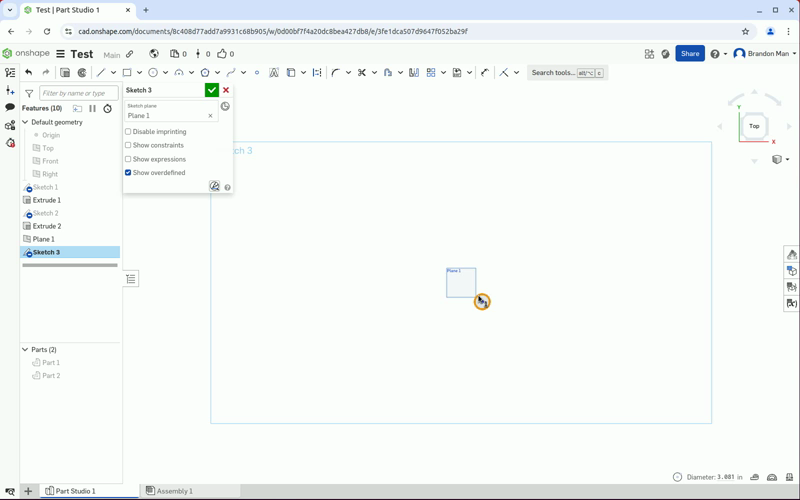
mouse_move(73, 352)
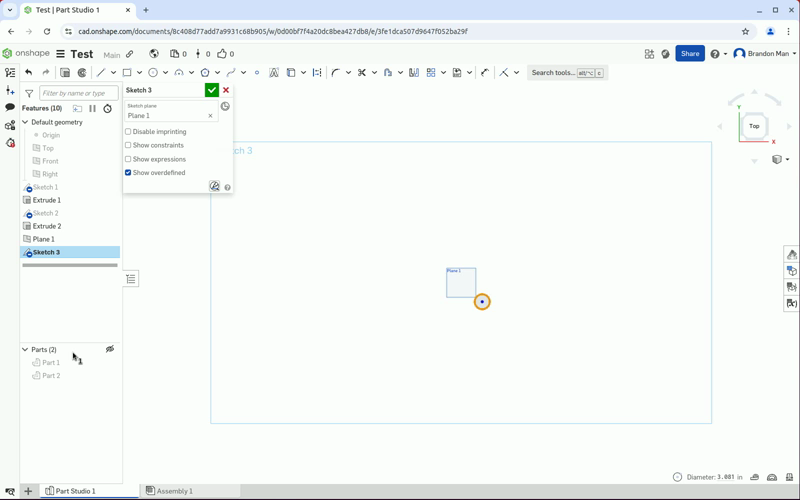
key(shift+y)
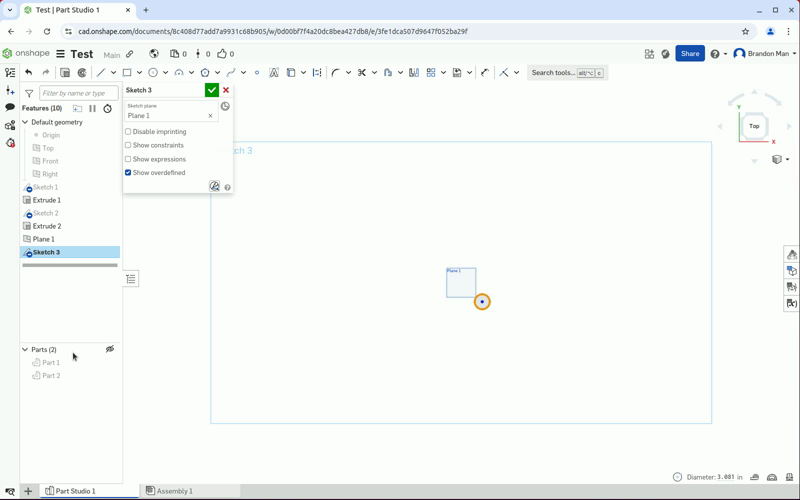
key(shift+e)
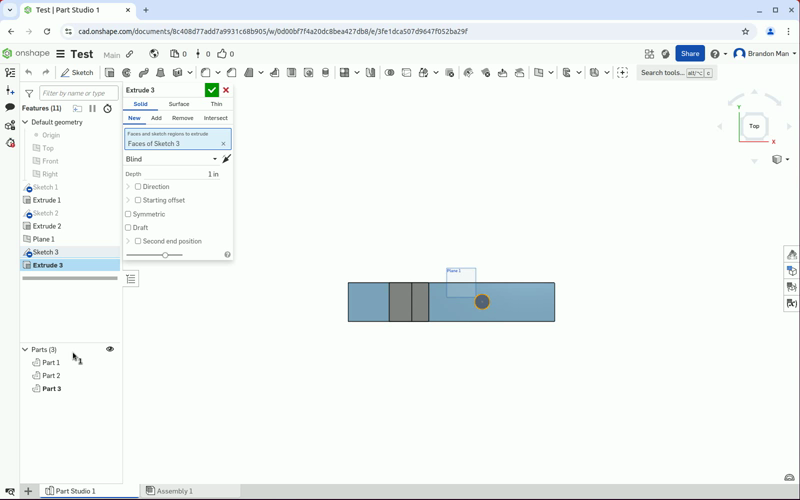
mouse_move(143, 106)
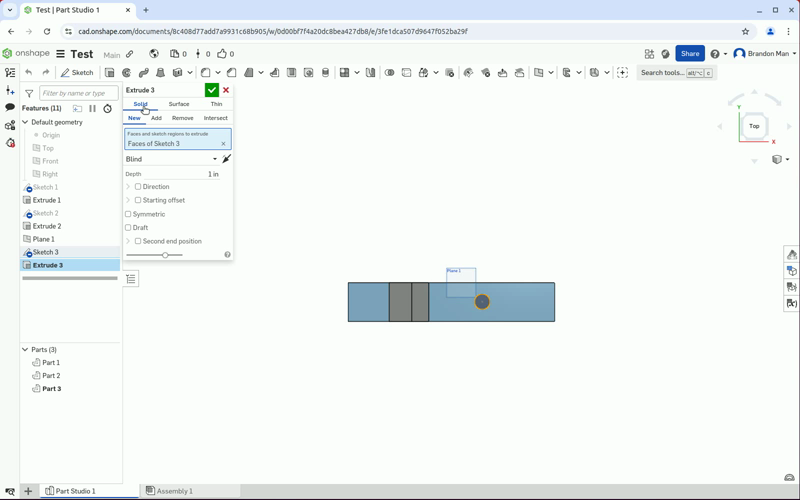
click(143, 106)
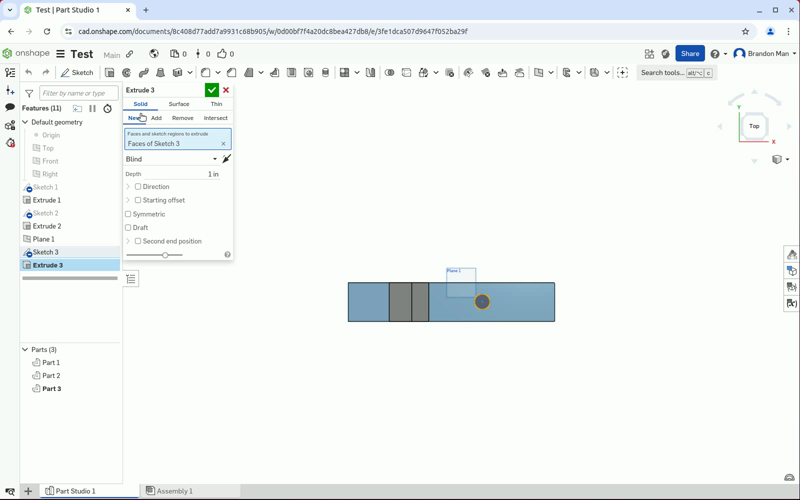
mouse_move(137, 120)
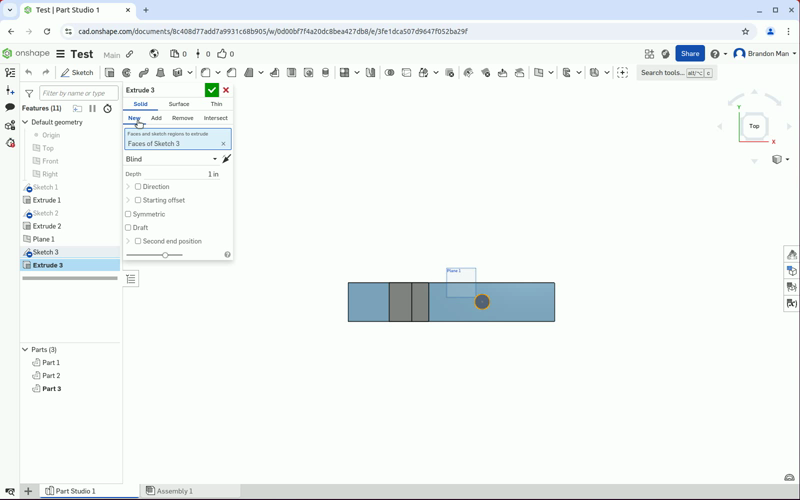
click(137, 120)
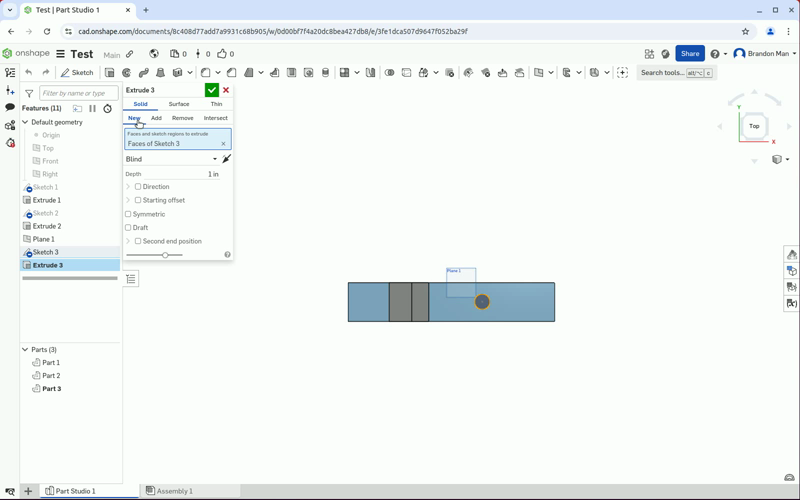
key(tab, 4)
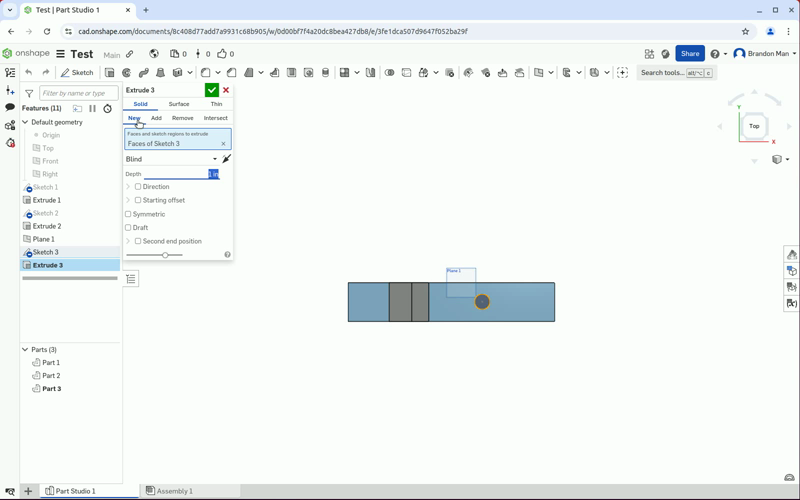
text(7.703)
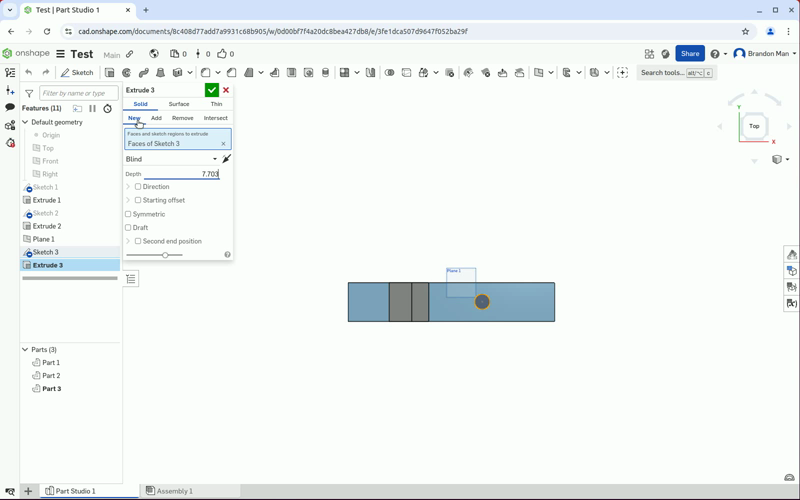
key(enter)
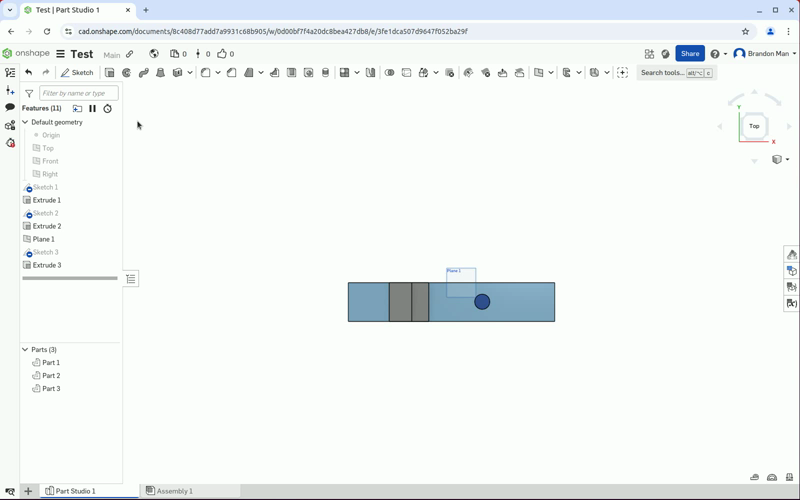
key(shift+h)
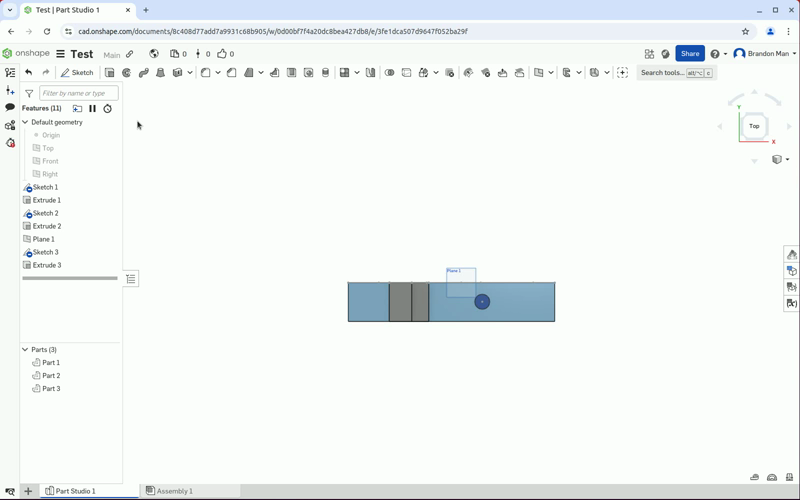
key(shift+h)
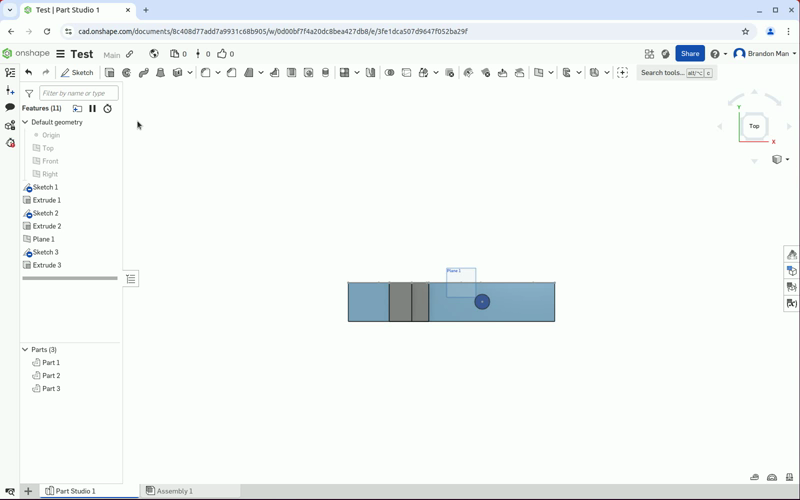
key(shift+7)
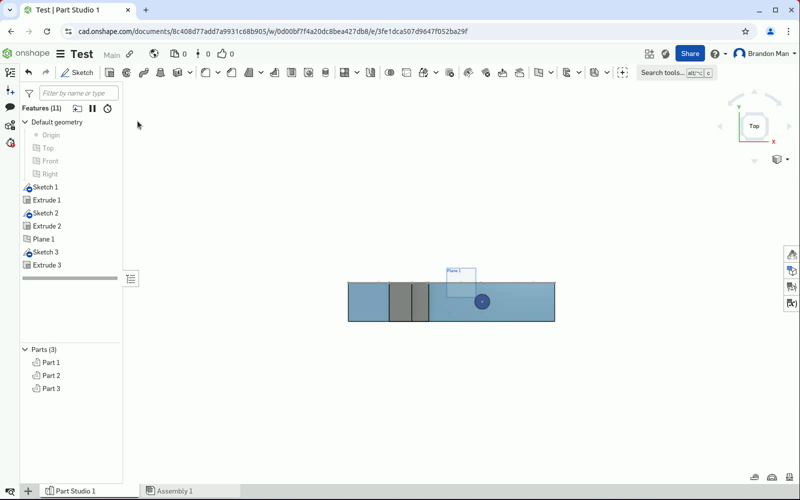
key(up, 3)
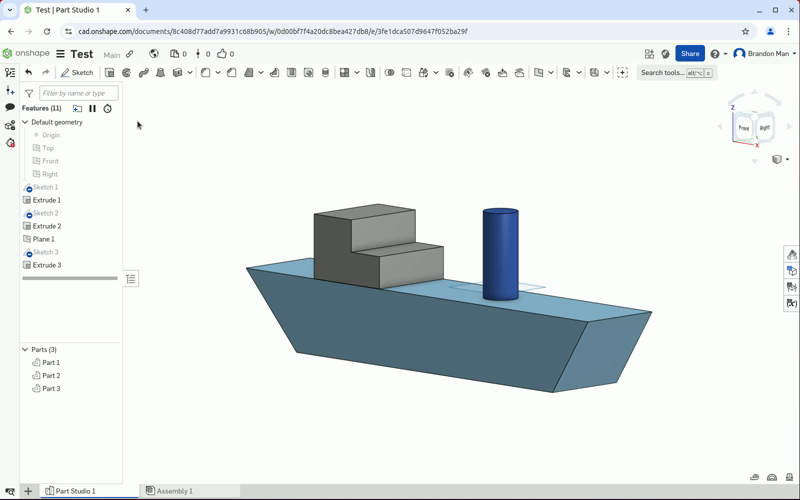
key(left, 3)
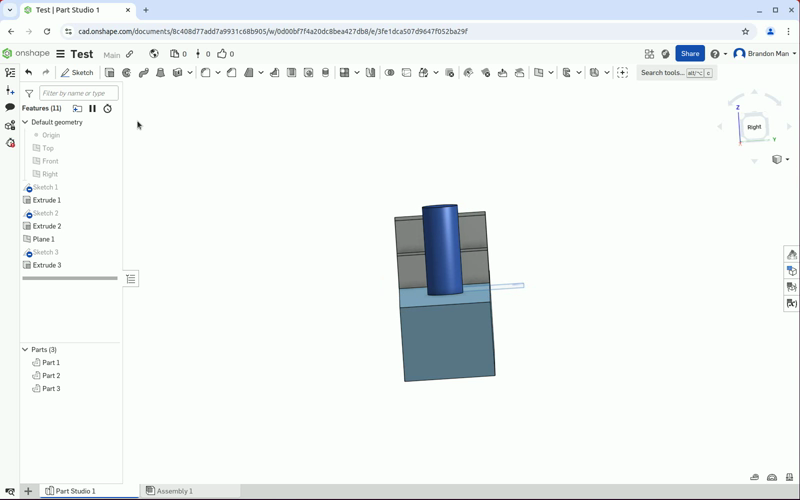
key(right, 3)
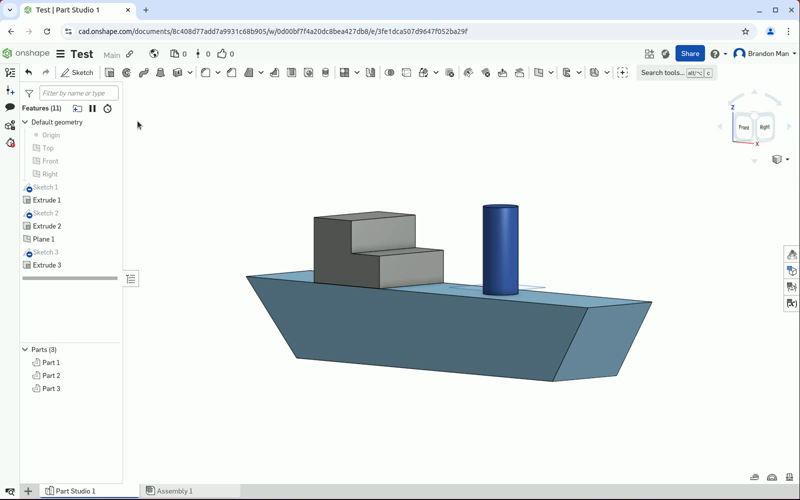
key(down, 3)
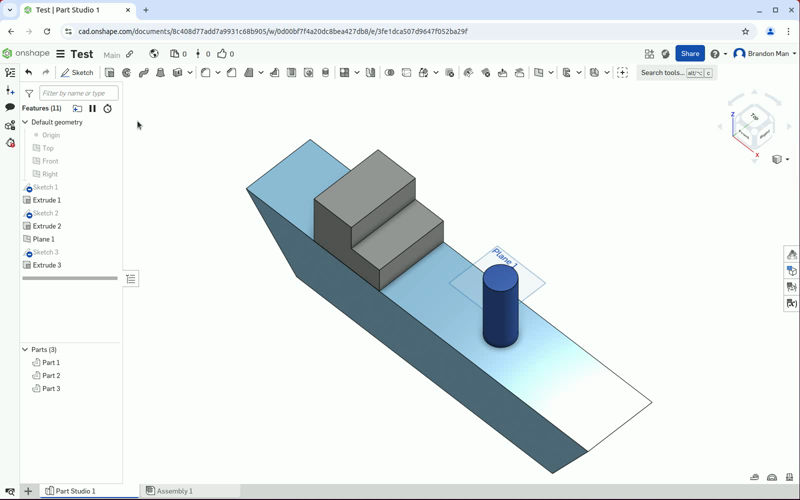
mouse_move(73, 189)
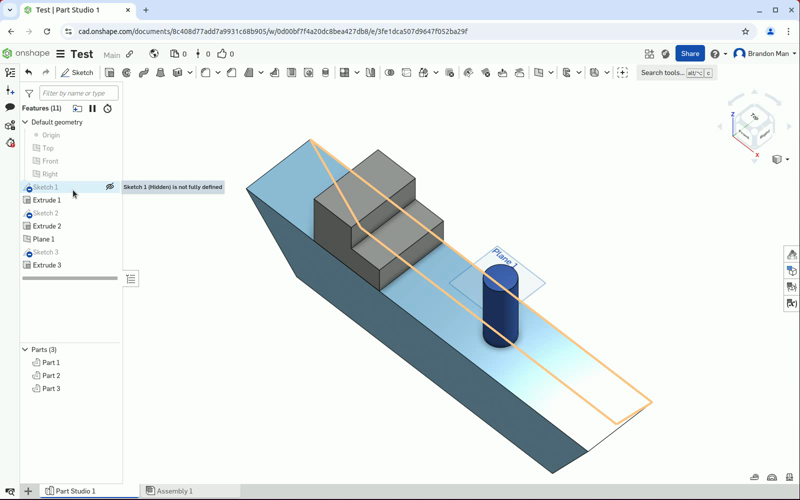
click(73, 189)